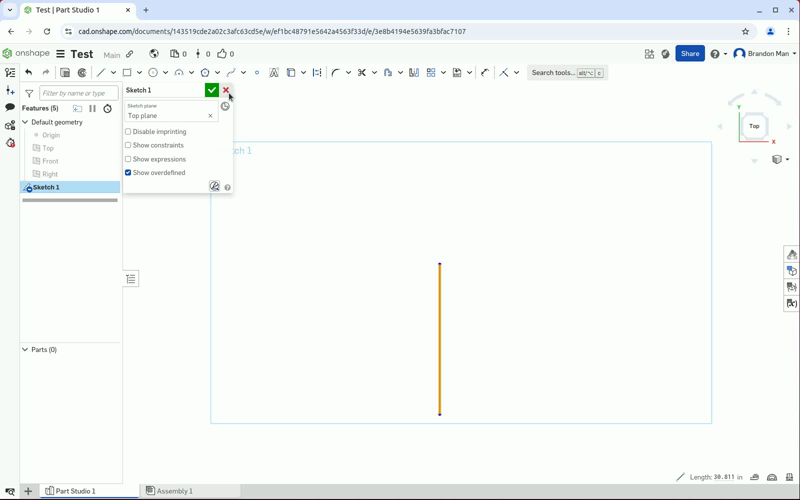
key(shift+h)
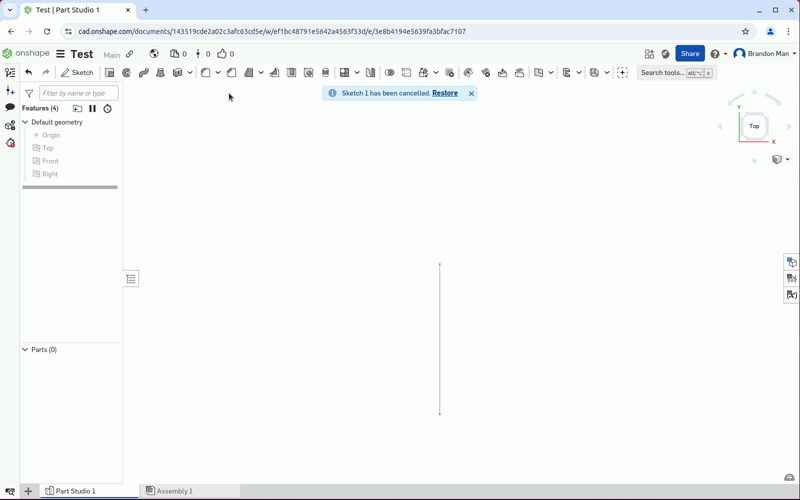
mouse_move(73, 352)
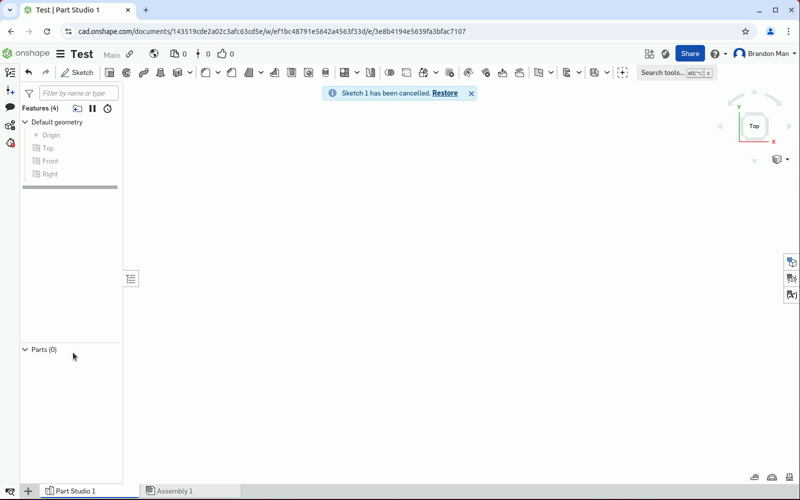
key(y)
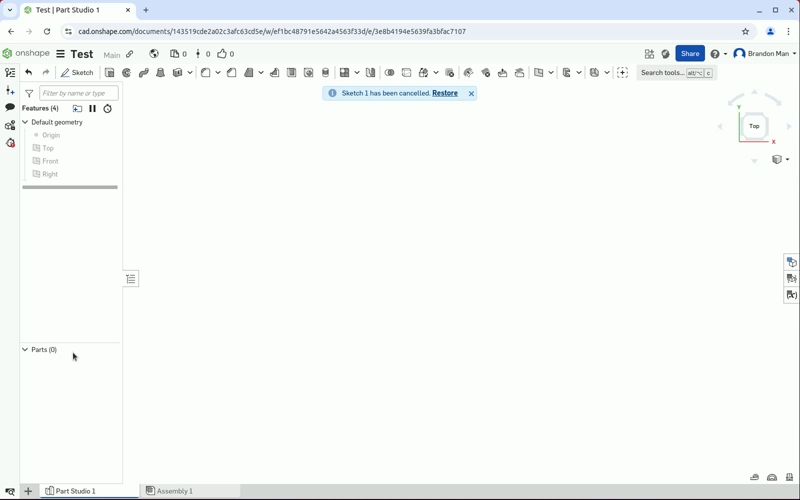
key(shift+p)
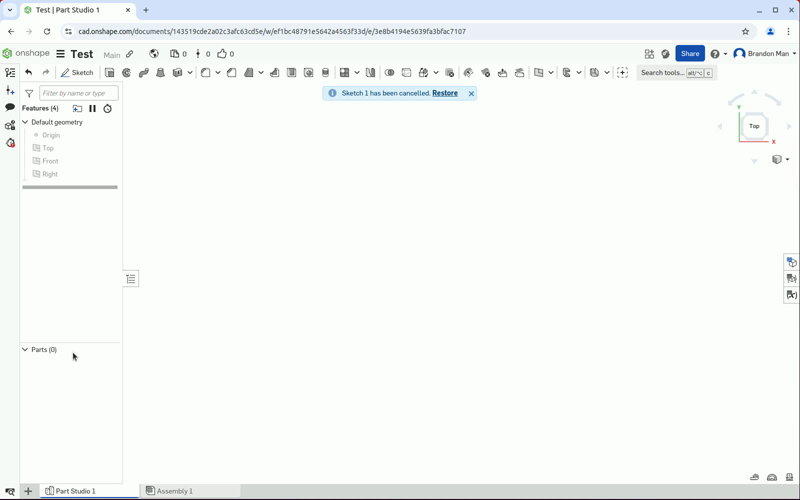
key(space)
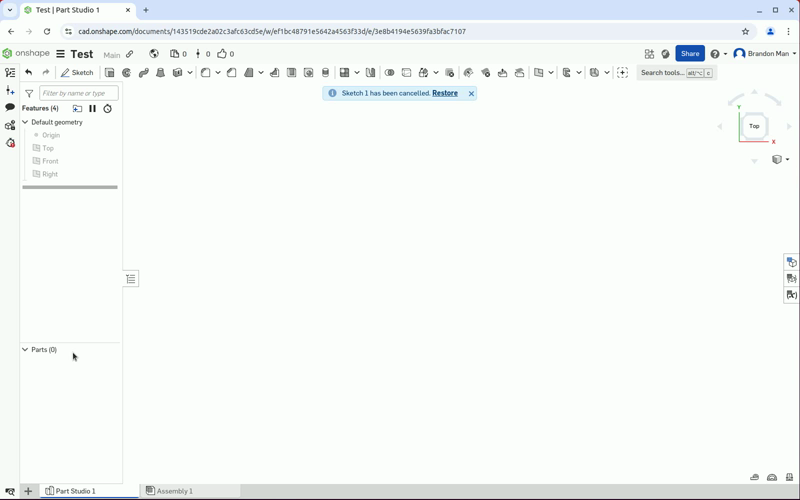
key_down(shift)
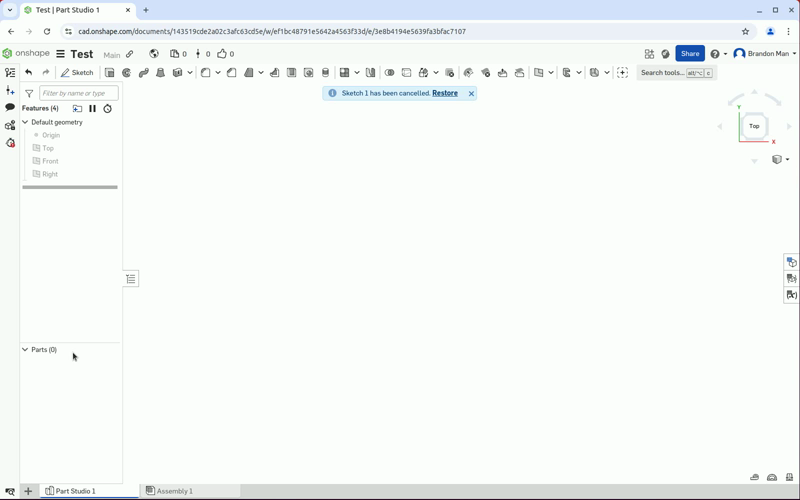
key(up)
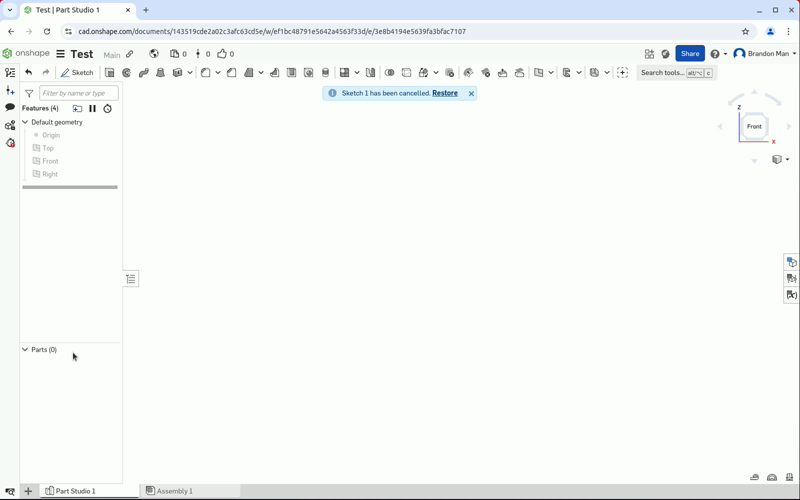
key_up(shift)
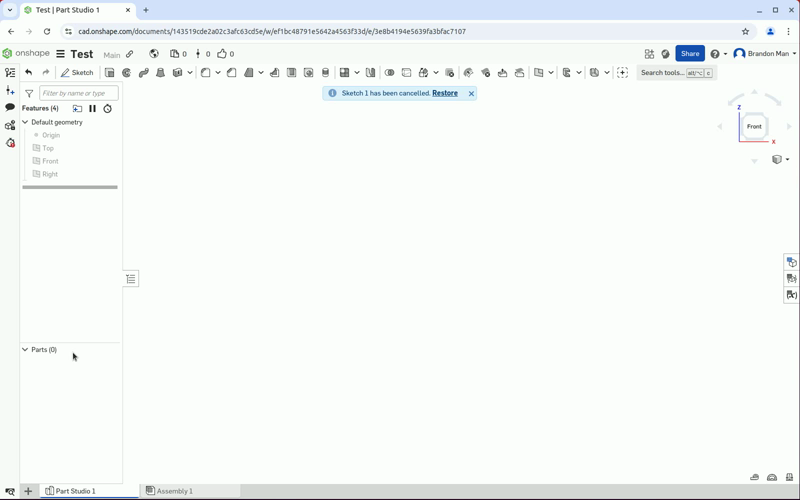
mouse_move(73, 352)
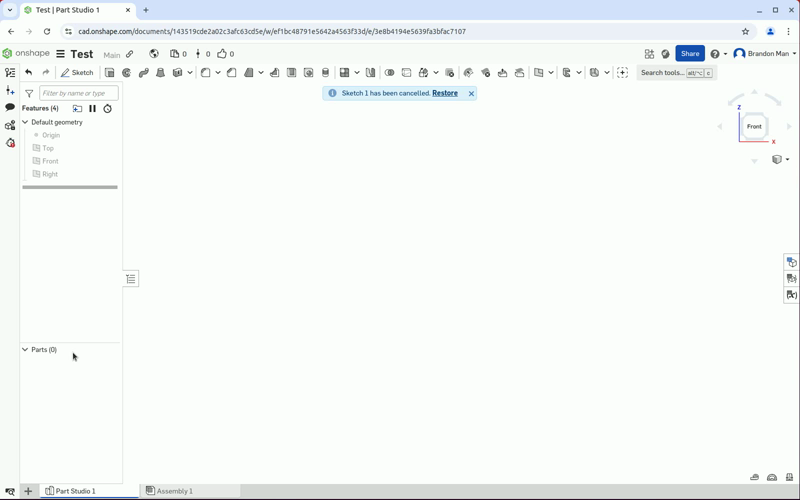
key(shift+y)
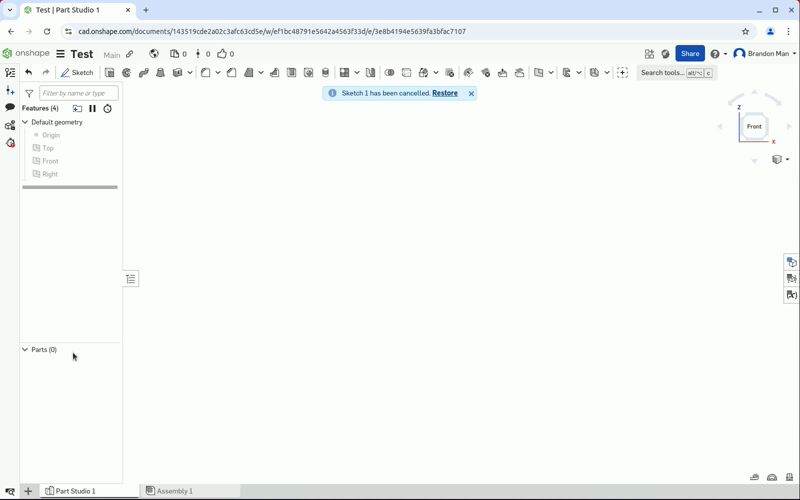
key(shift+s)
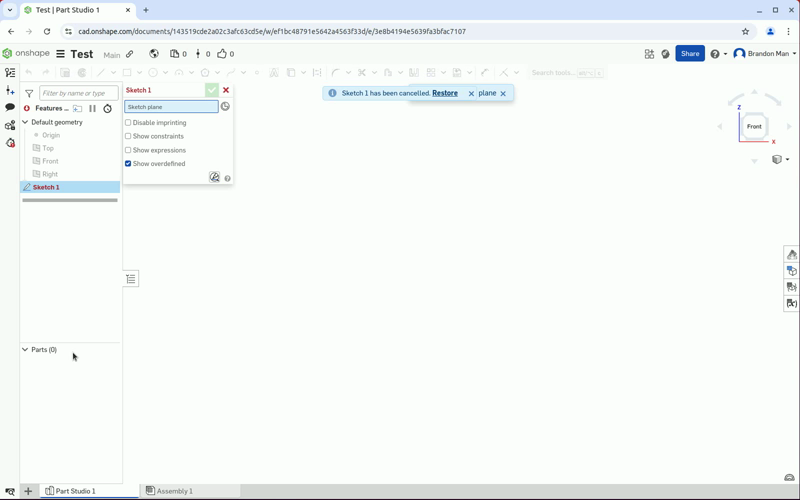
mouse_move(73, 163)
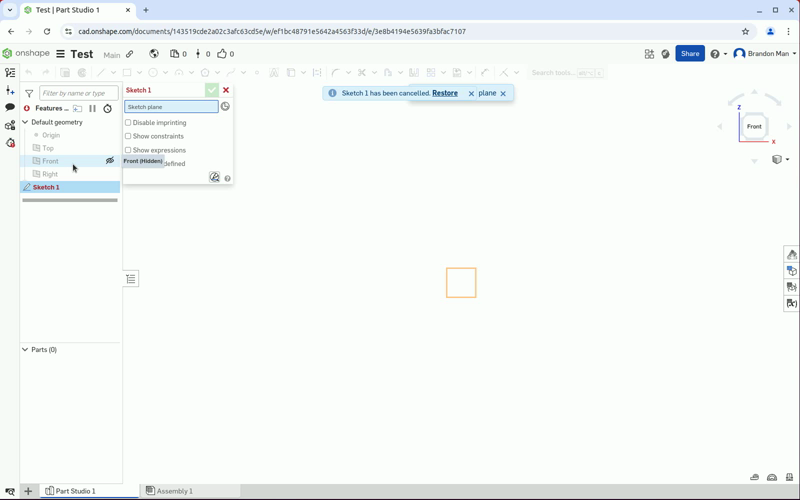
click(73, 163)
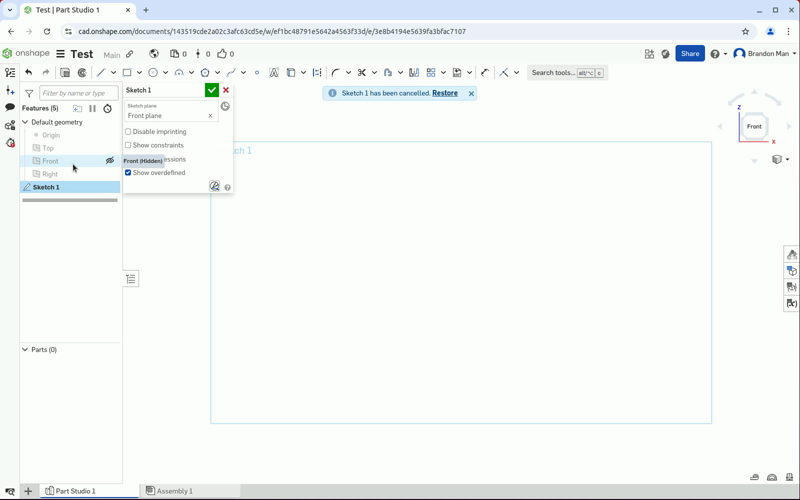
mouse_move(73, 352)
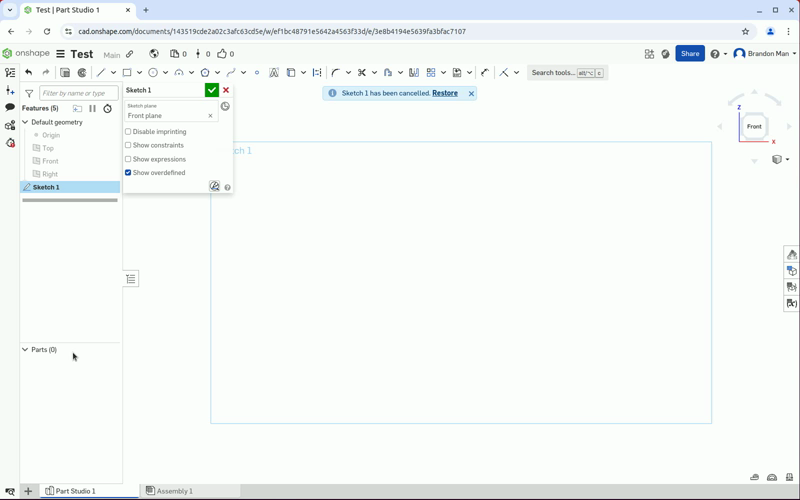
key(y)
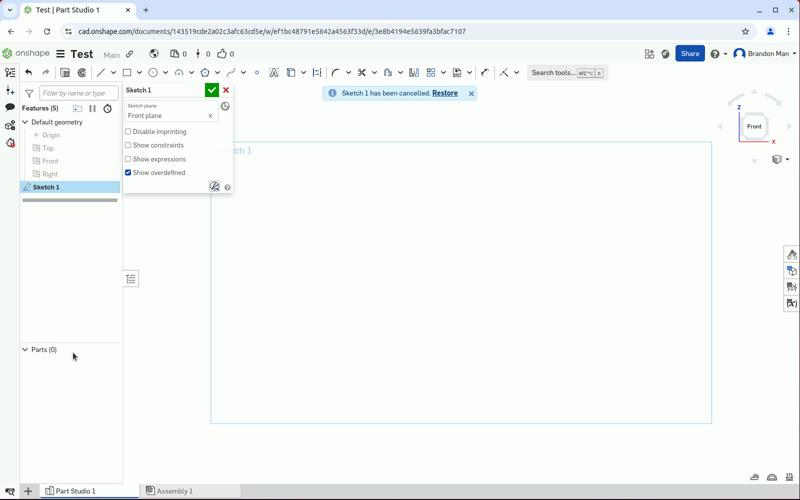
key(l)
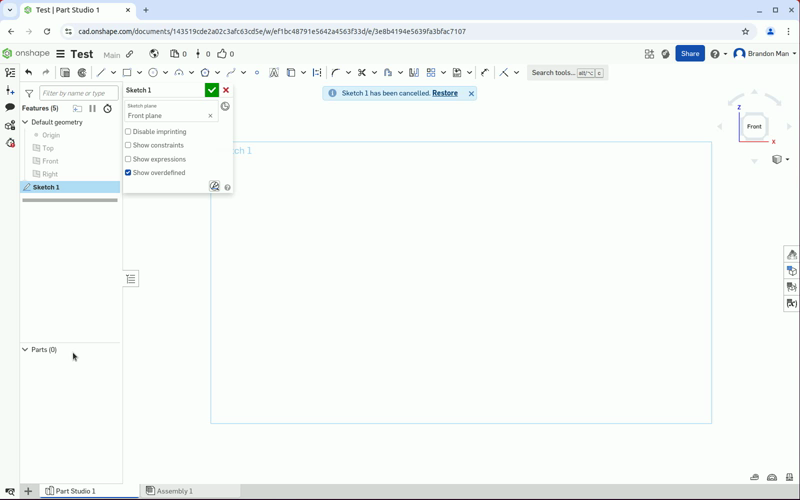
key_down(shift)
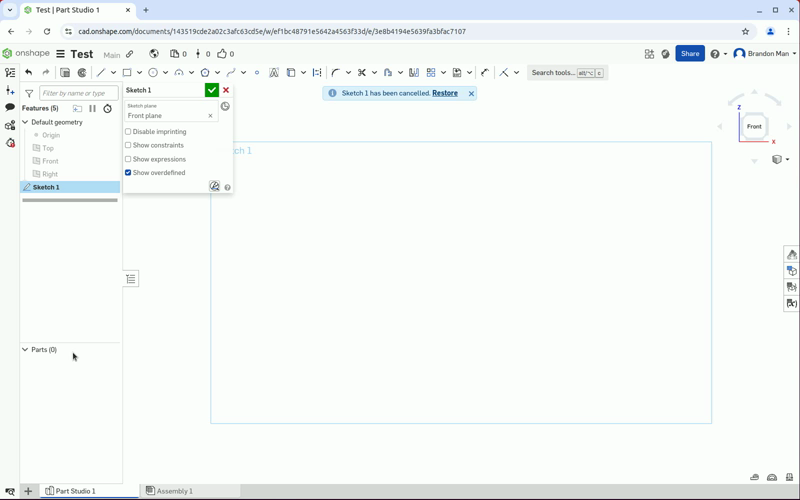
mouse_move(348, 262)
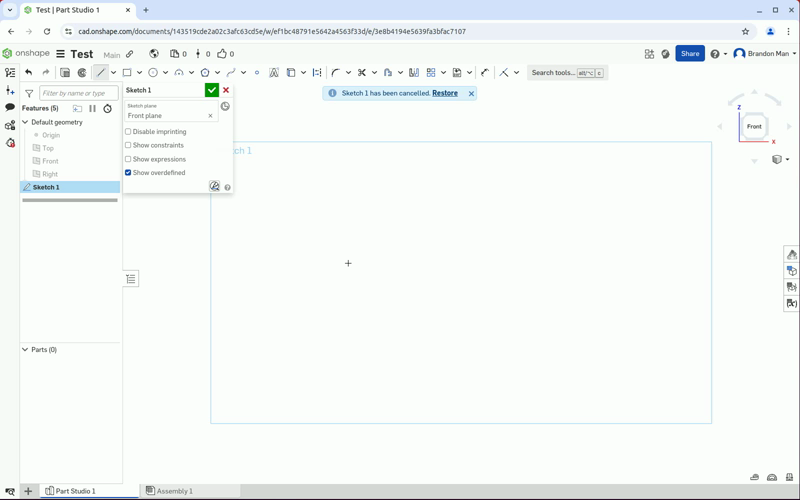
click(348, 262)
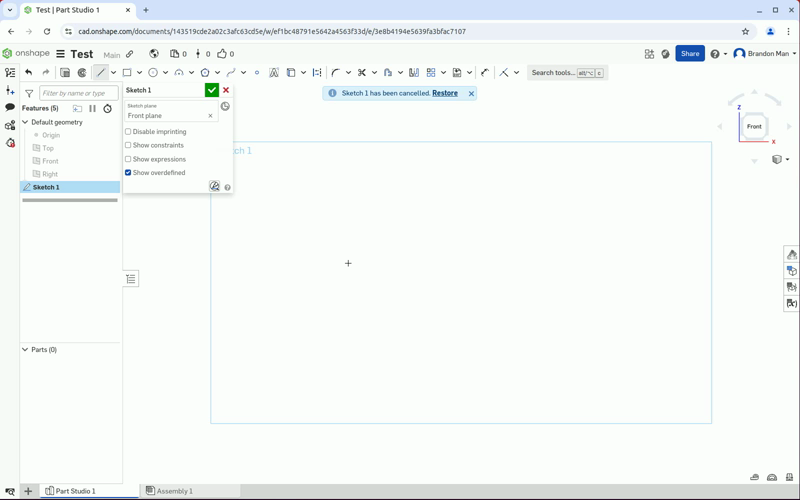
key_up(shift)
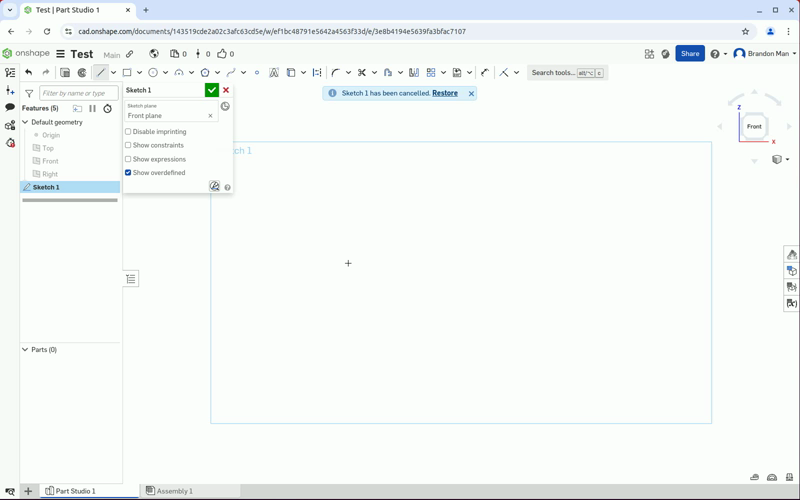
key_down(shift)
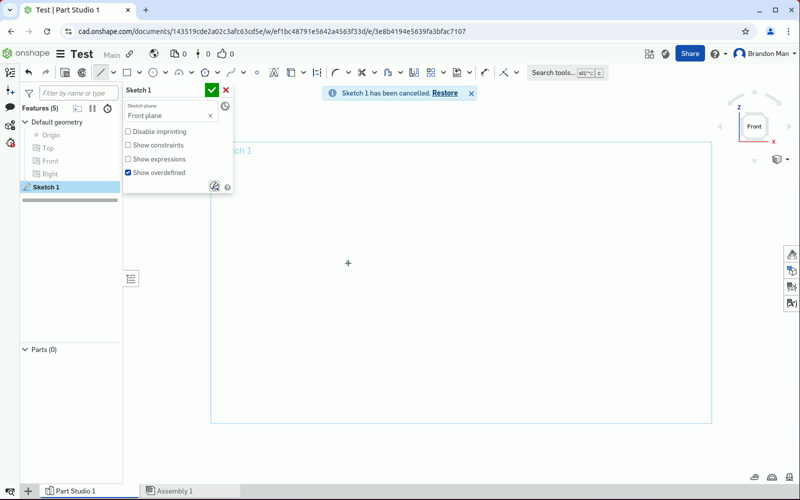
mouse_move(420, 263)
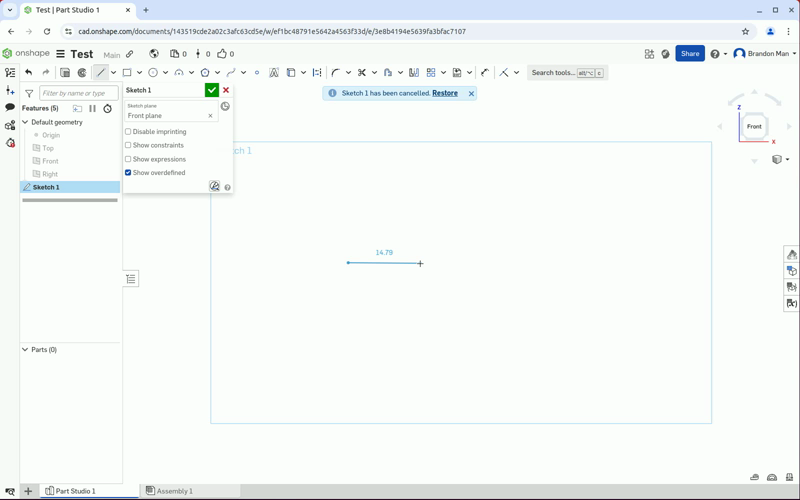
click(420, 263)
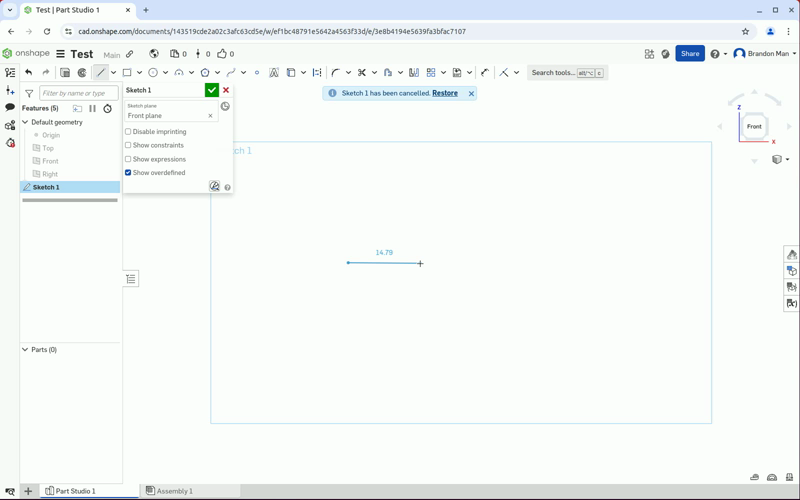
key_up(shift)
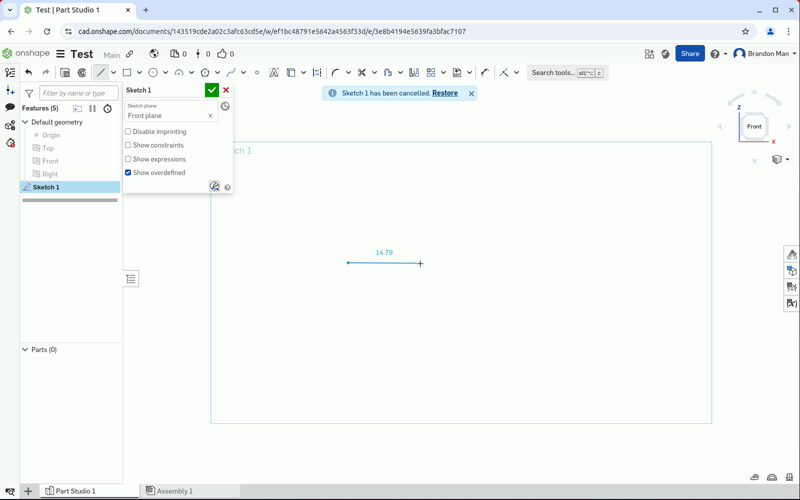
key_down(shift)
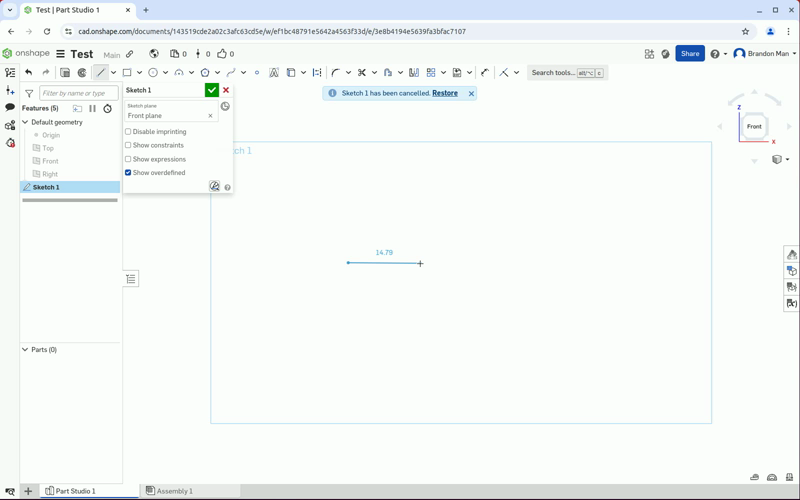
mouse_move(450, 263)
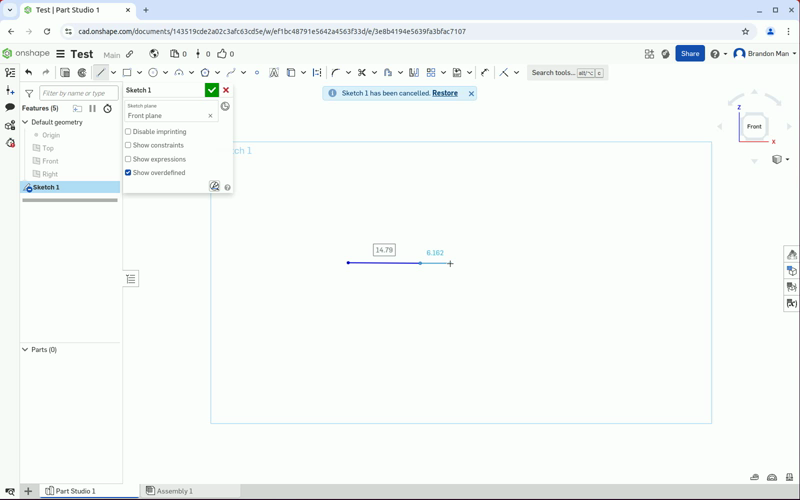
mouse_move(419, 212)
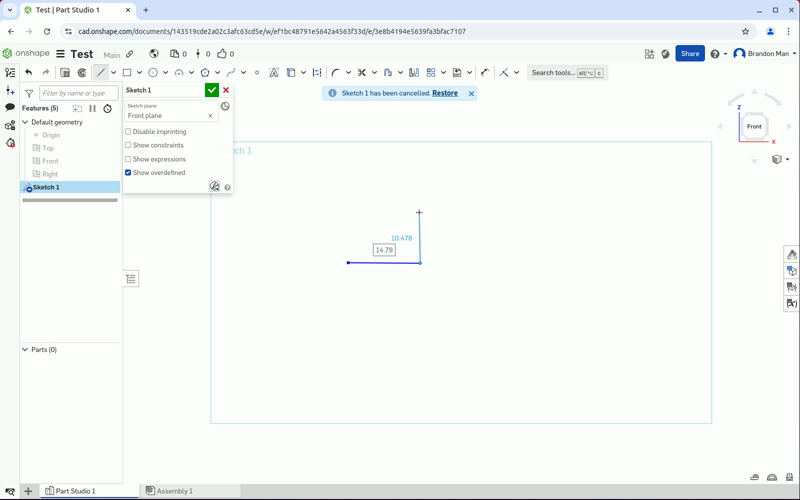
click(419, 212)
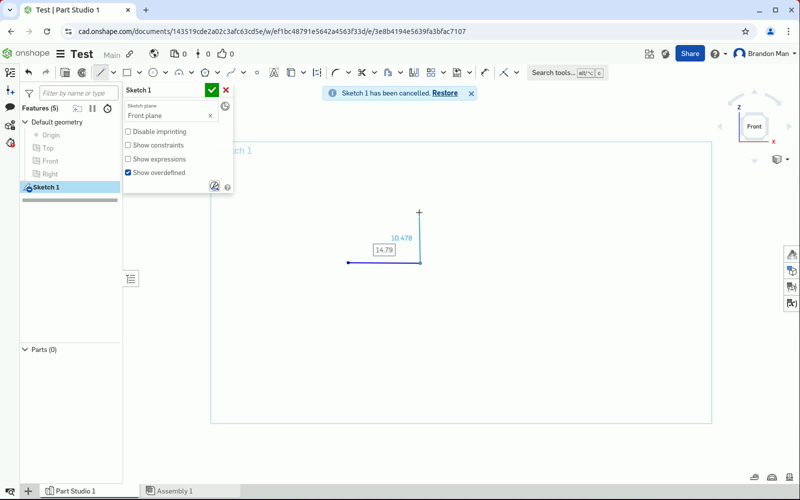
key_up(shift)
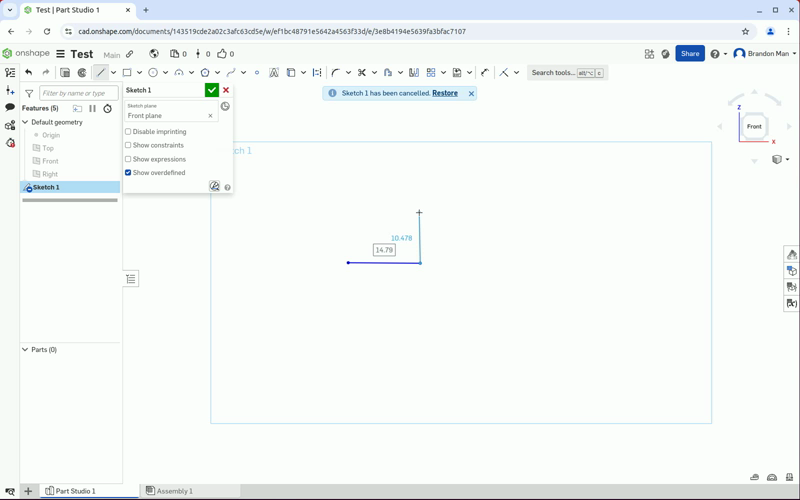
key_down(shift)
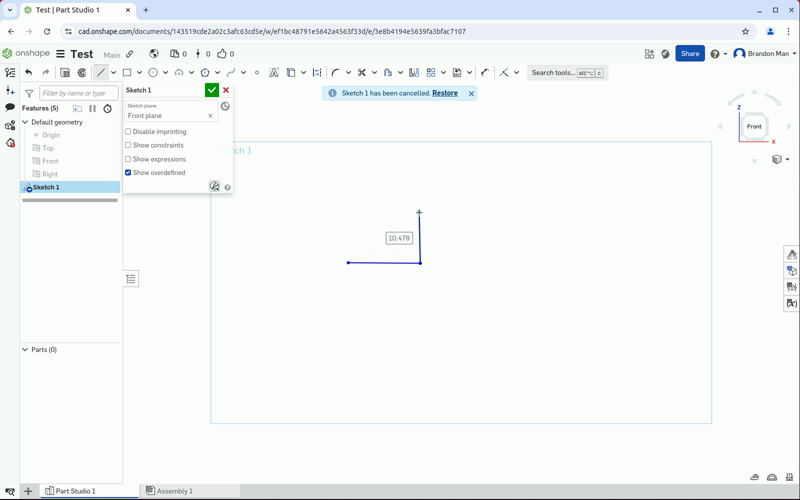
mouse_move(348, 212)
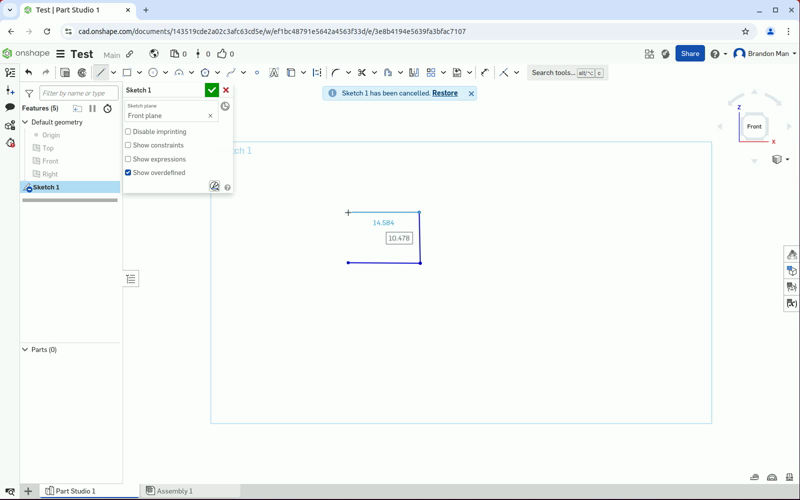
click(348, 212)
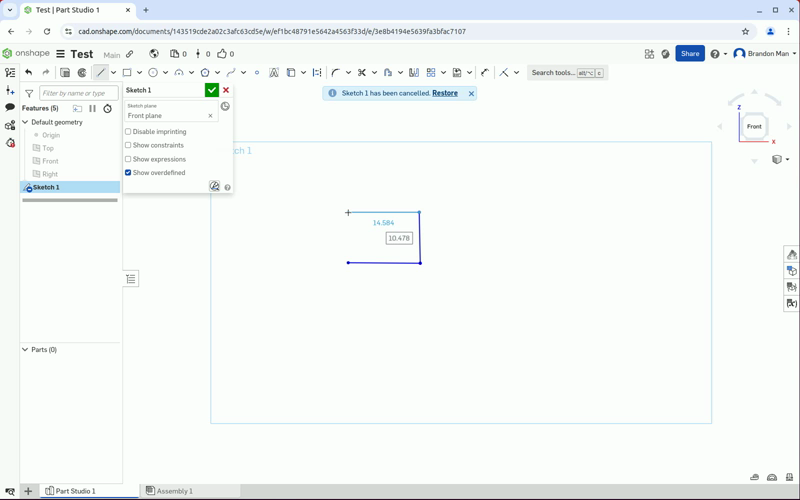
key_up(shift)
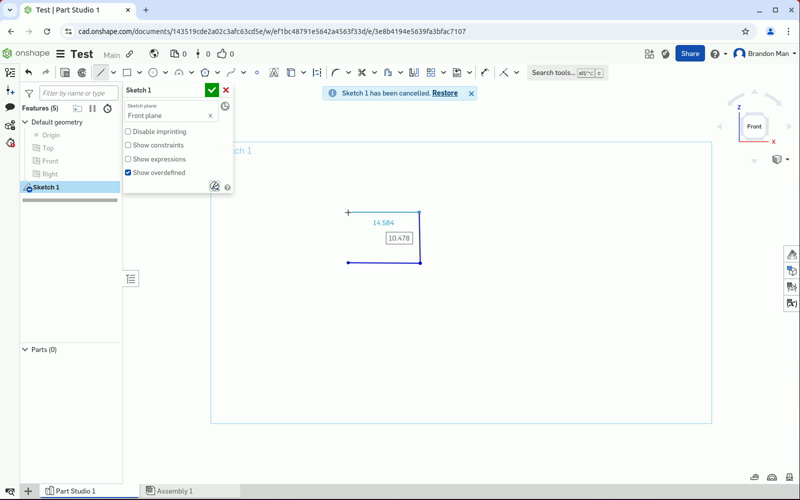
mouse_move(378, 212)
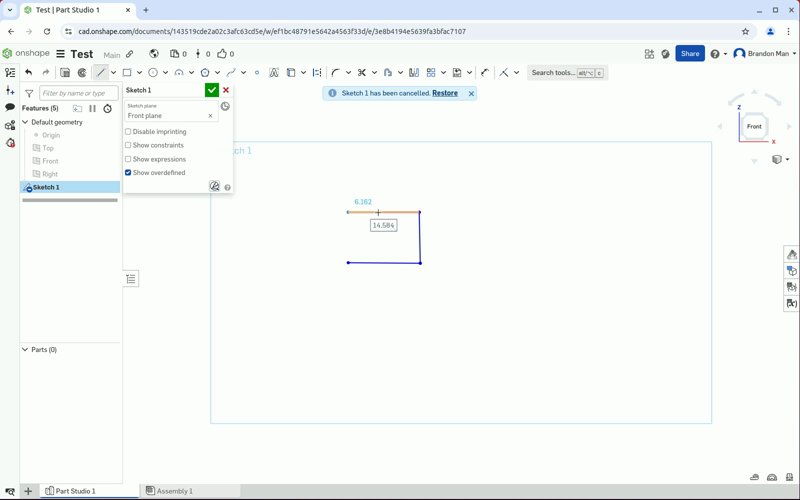
key_down(shift)
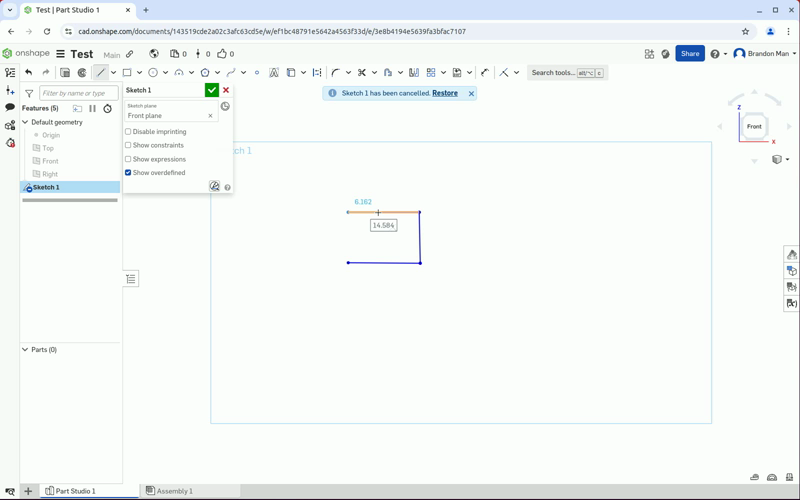
mouse_move(348, 262)
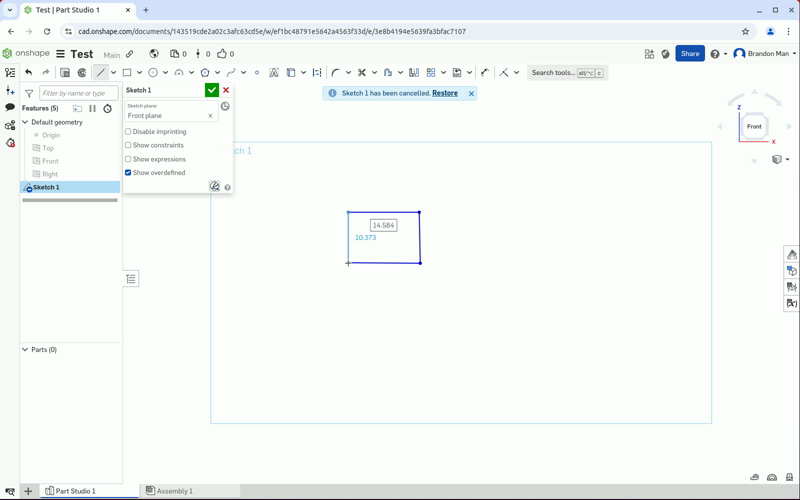
key_up(shift)
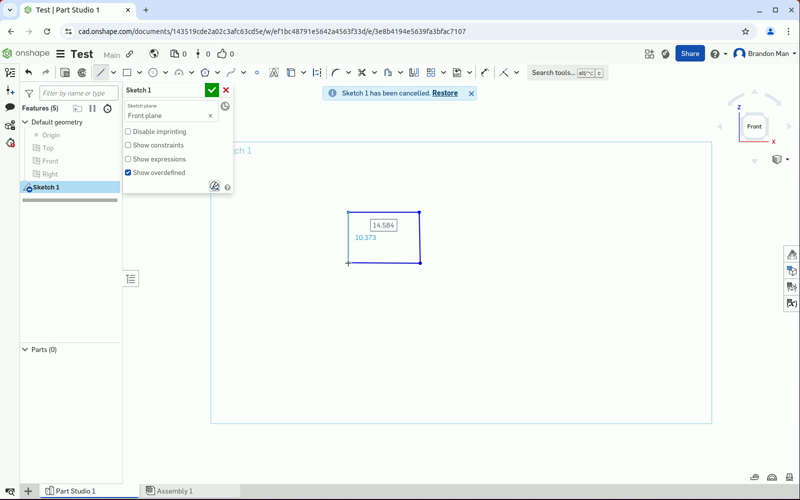
click(348, 262)
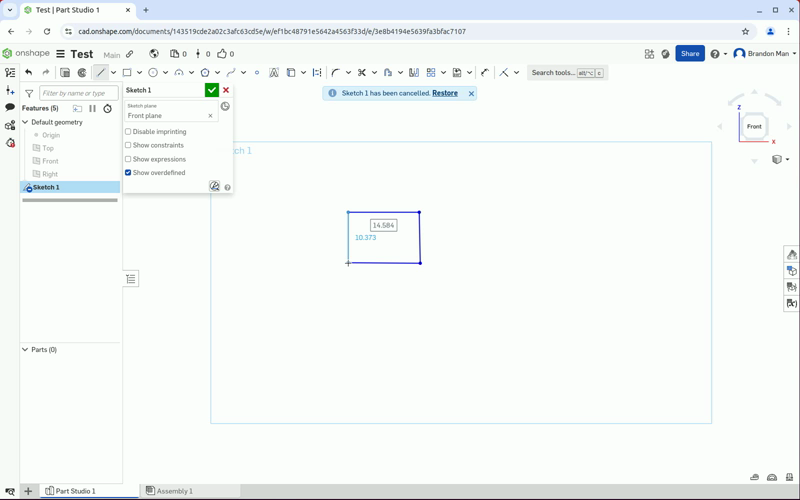
key(esc)
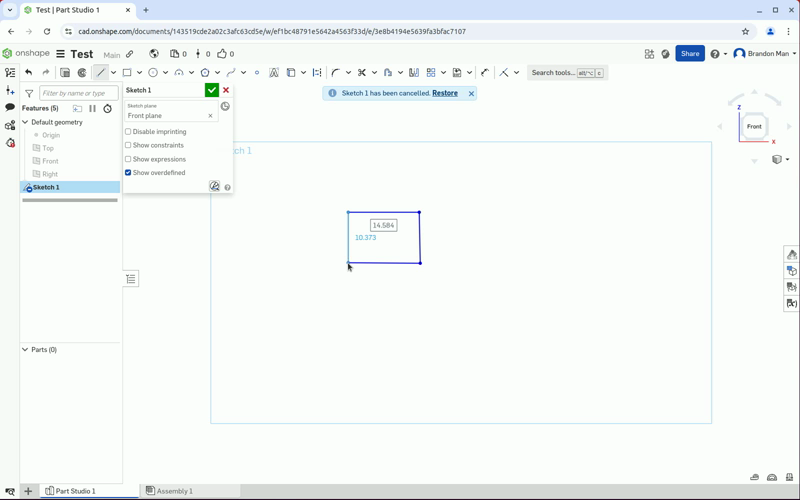
mouse_move(387, 218)
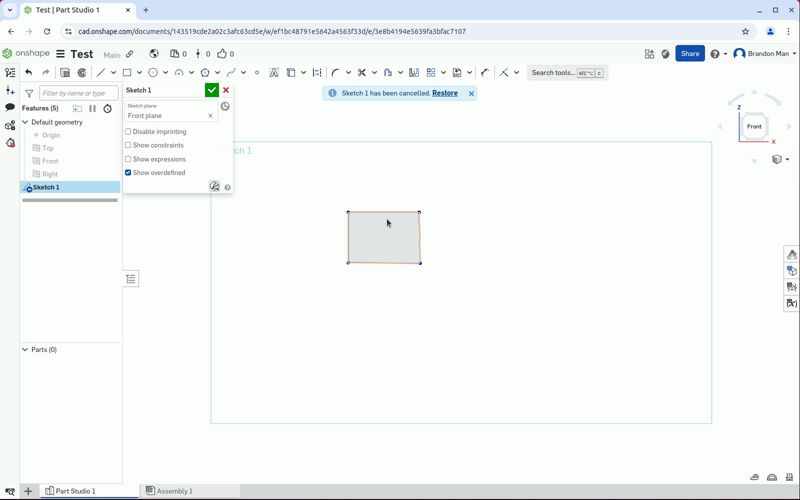
click(387, 218)
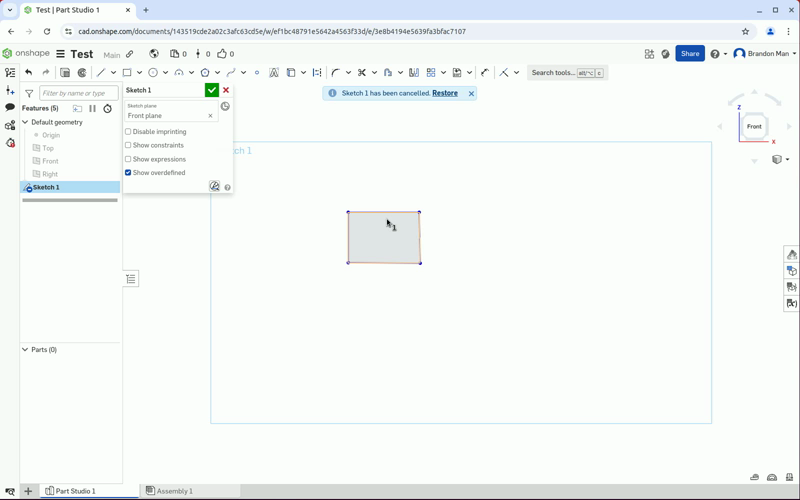
mouse_move(73, 352)
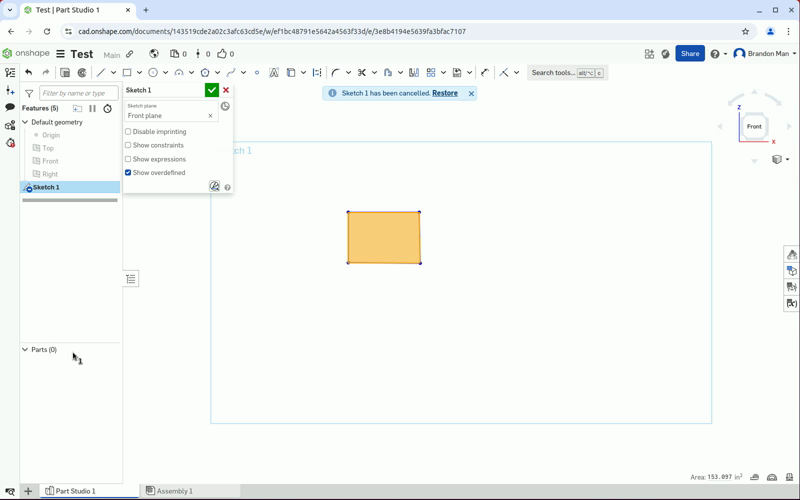
key(shift+y)
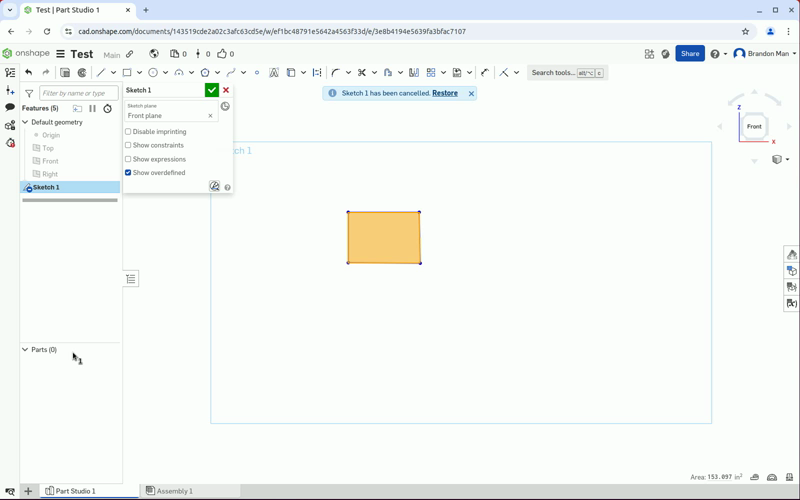
key(shift+e)
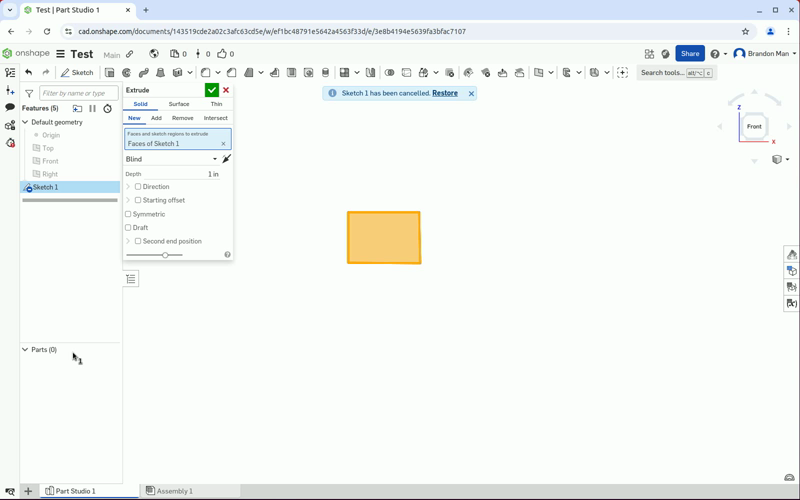
mouse_move(143, 106)
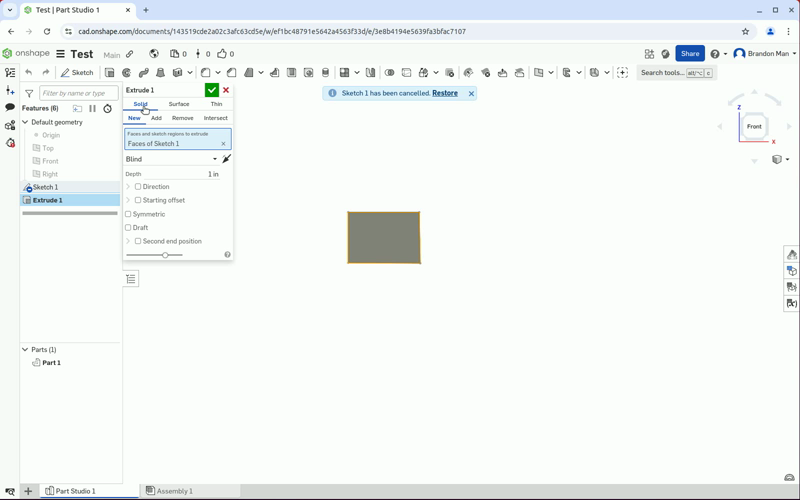
click(143, 106)
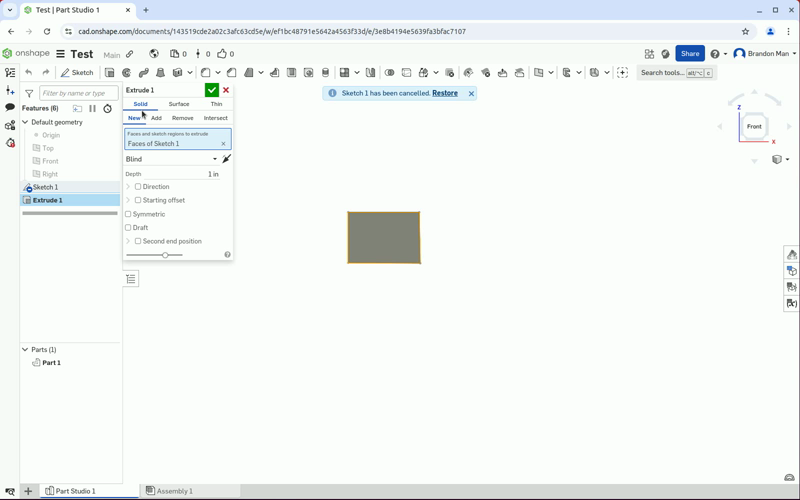
mouse_move(137, 120)
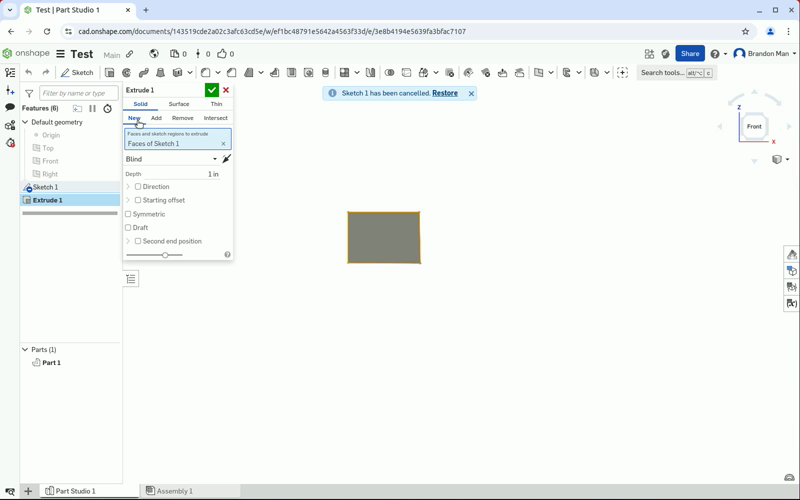
click(137, 120)
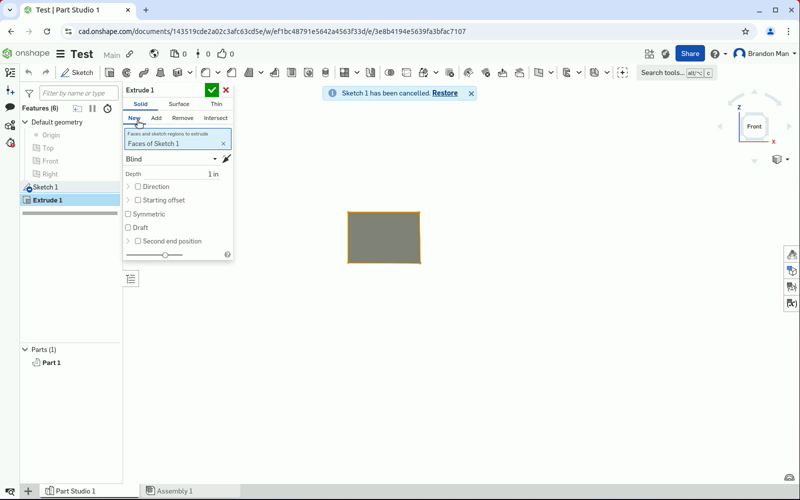
key(tab, 4)
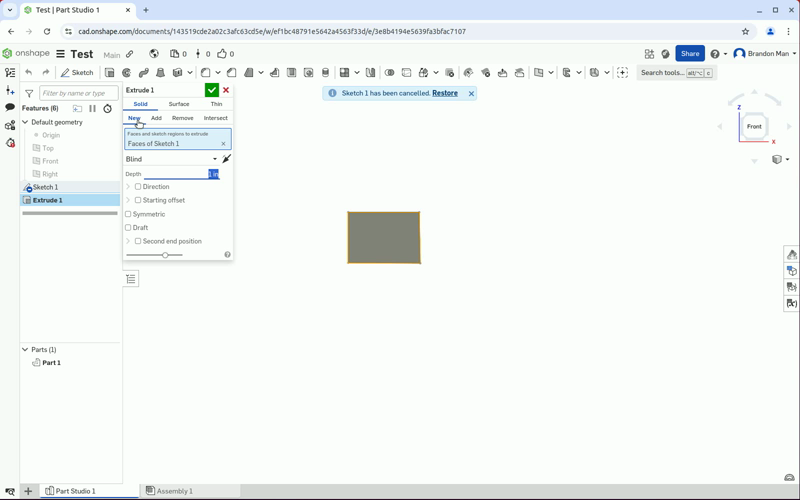
text(10.351)
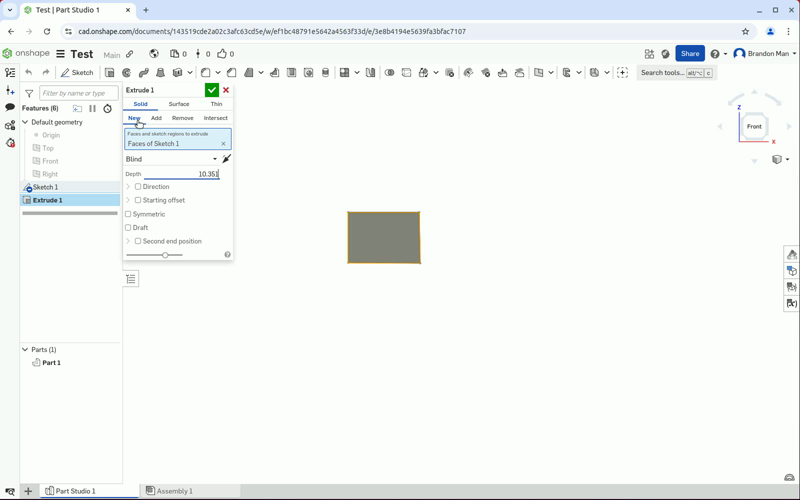
key(enter)
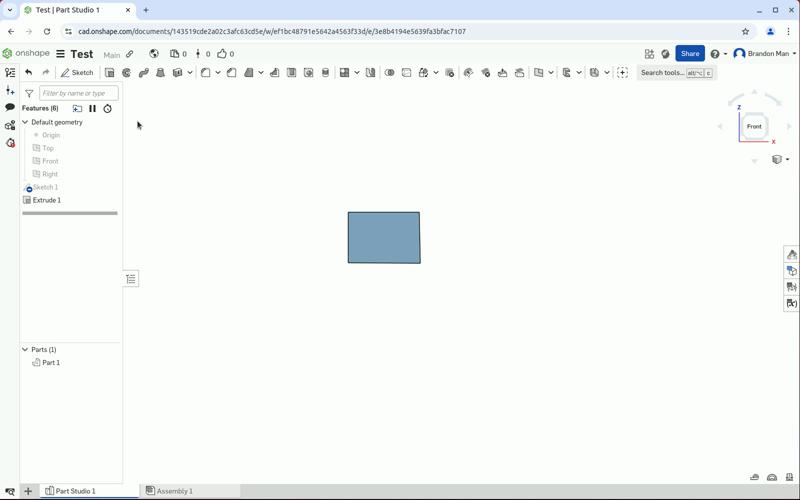
key(shift+h)
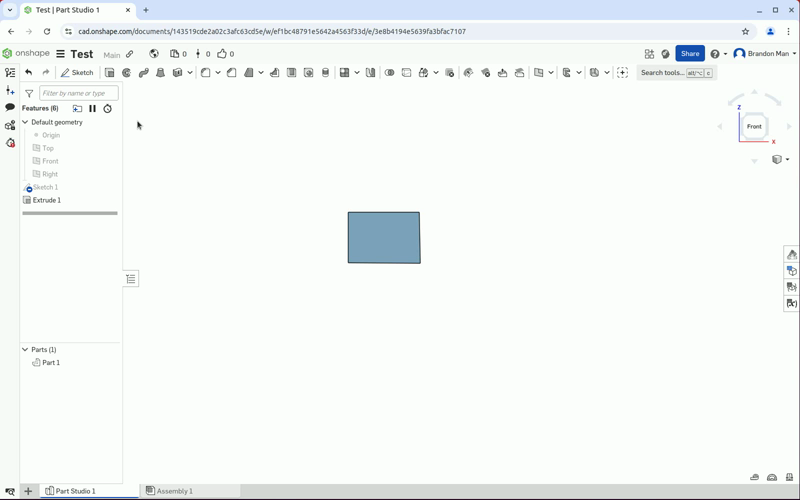
key(shift+h)
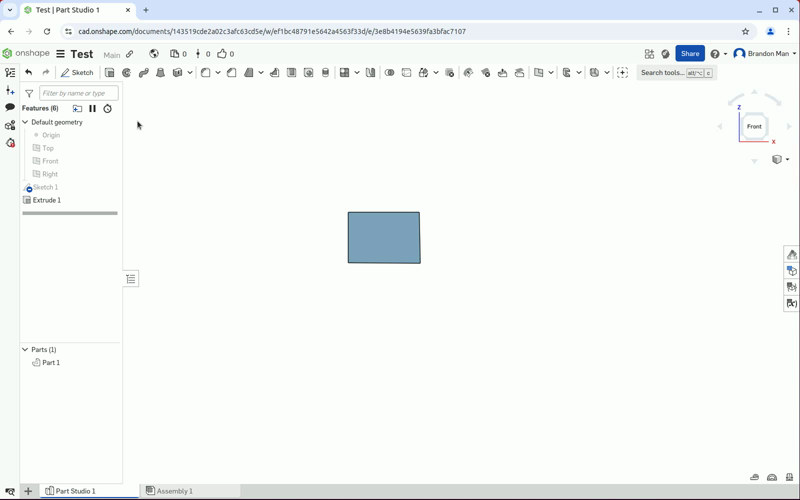
mouse_move(73, 189)
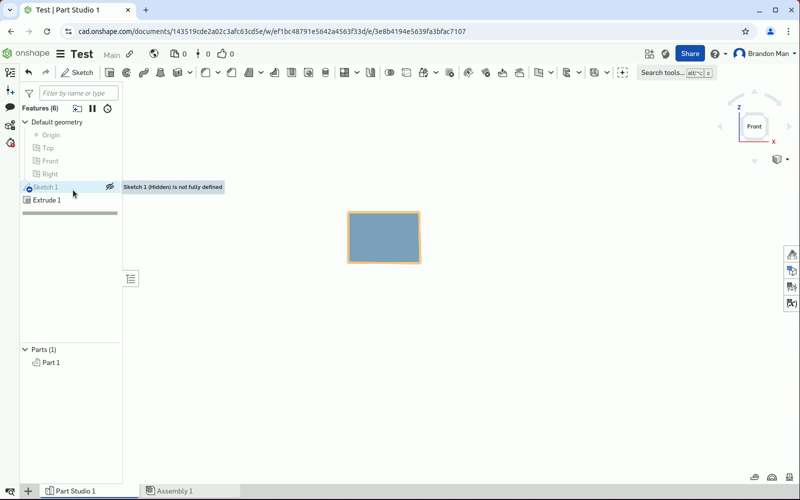
click(73, 189)
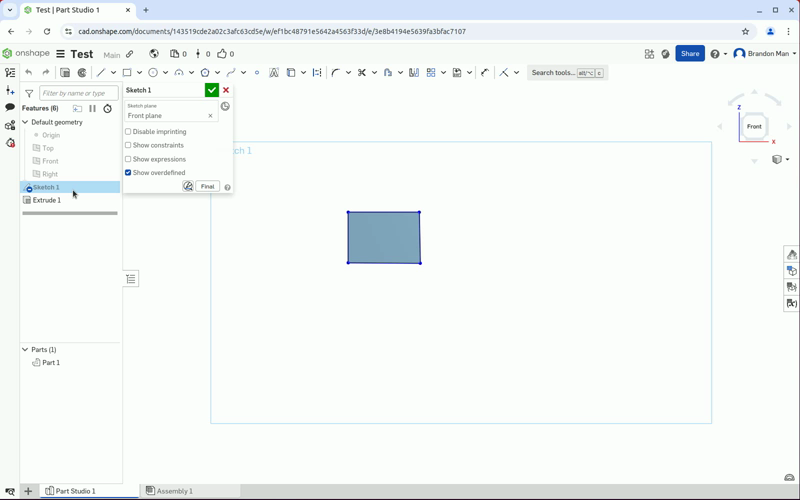
mouse_move(229, 92)
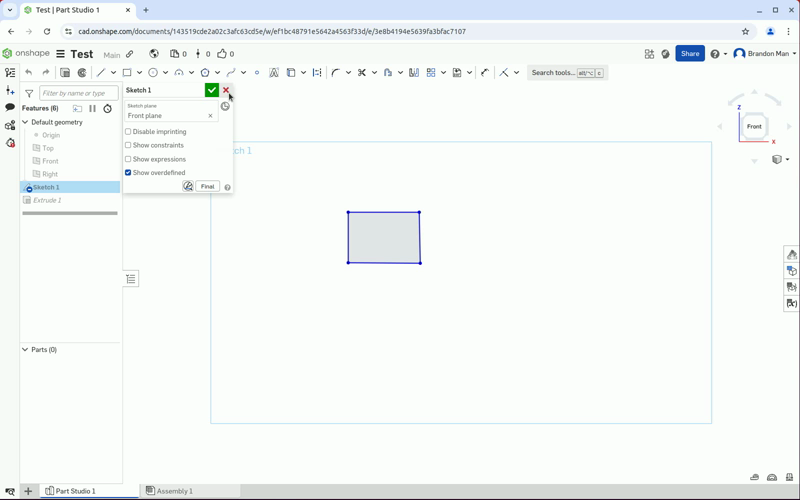
click(229, 92)
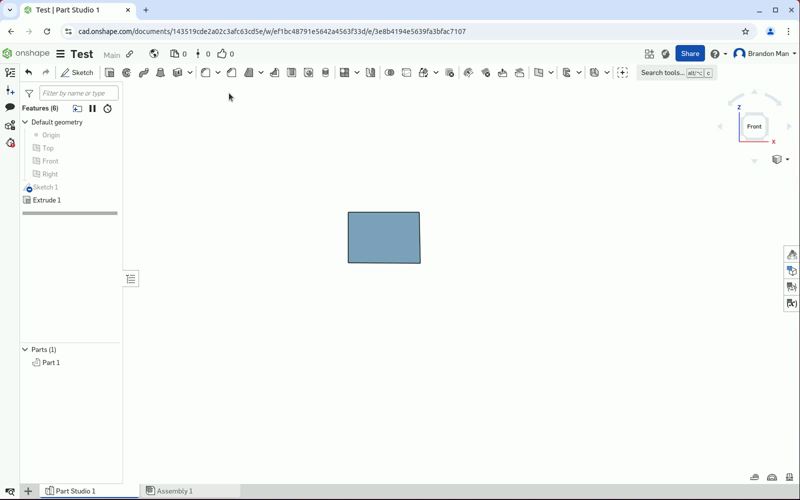
mouse_move(541, 75)
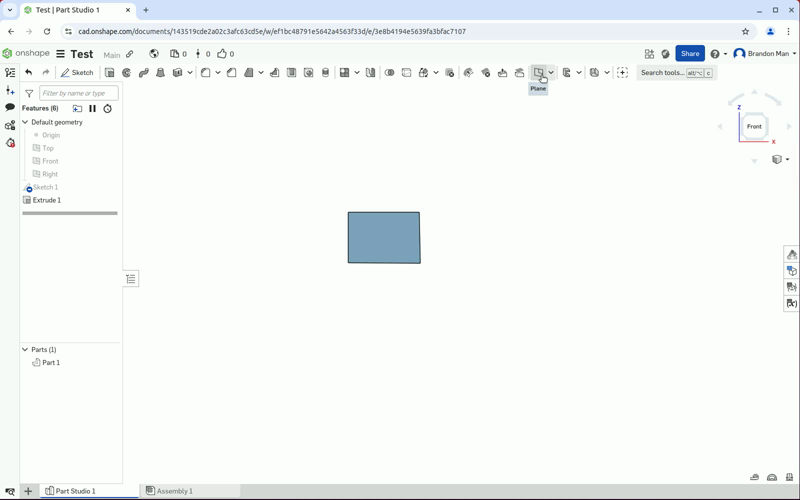
click(541, 75)
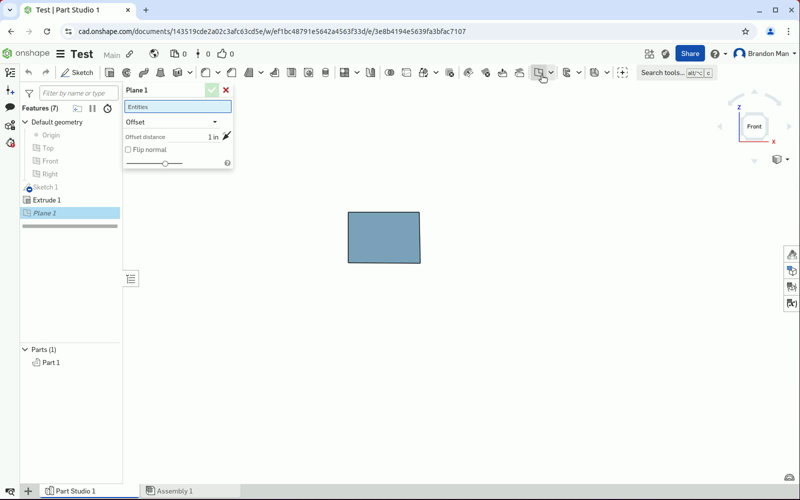
mouse_move(73, 163)
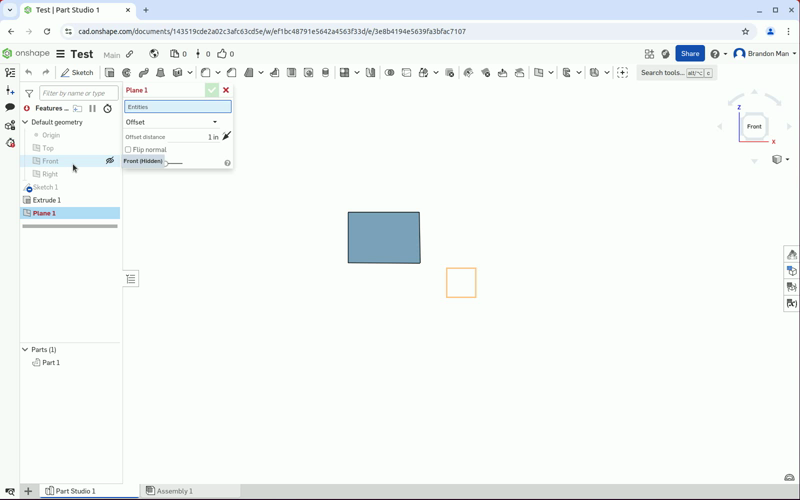
click(73, 163)
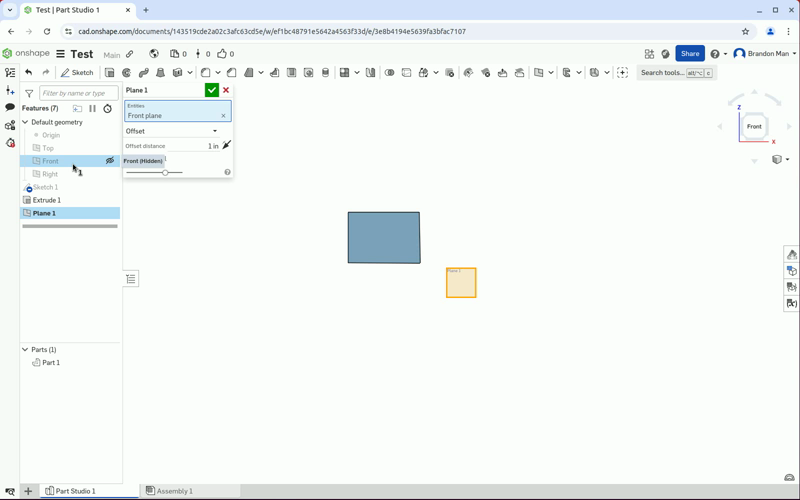
key(tab, 2)
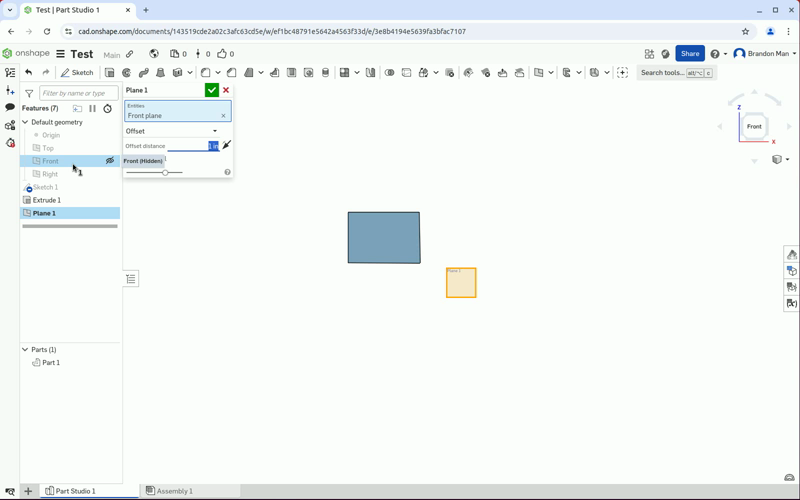
text(10.352)
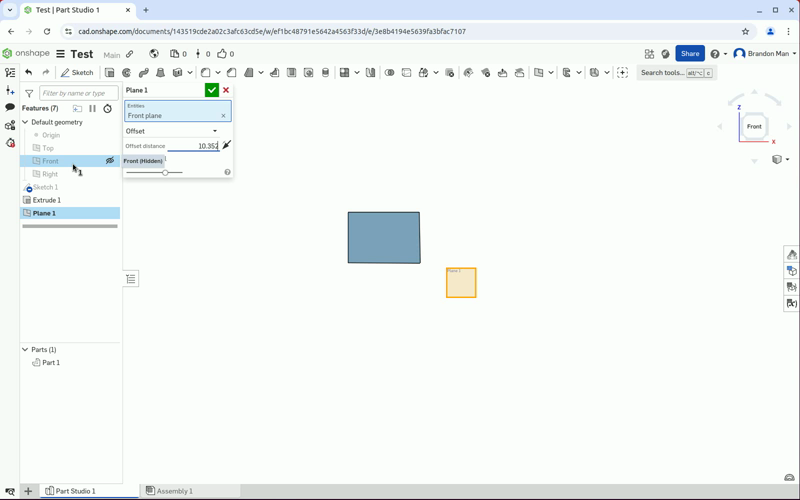
key(enter, 2)
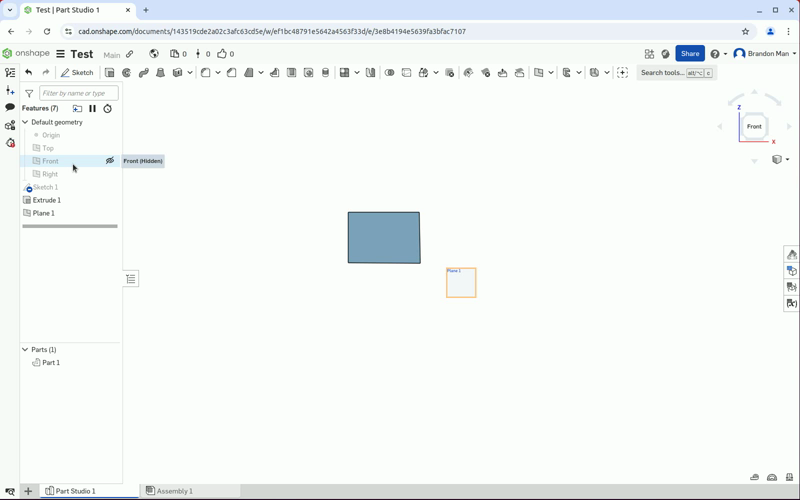
key(shift+s)
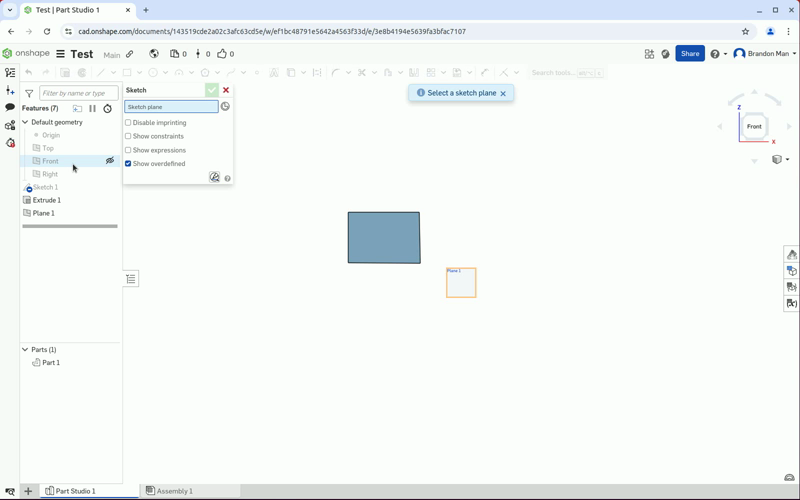
mouse_move(73, 215)
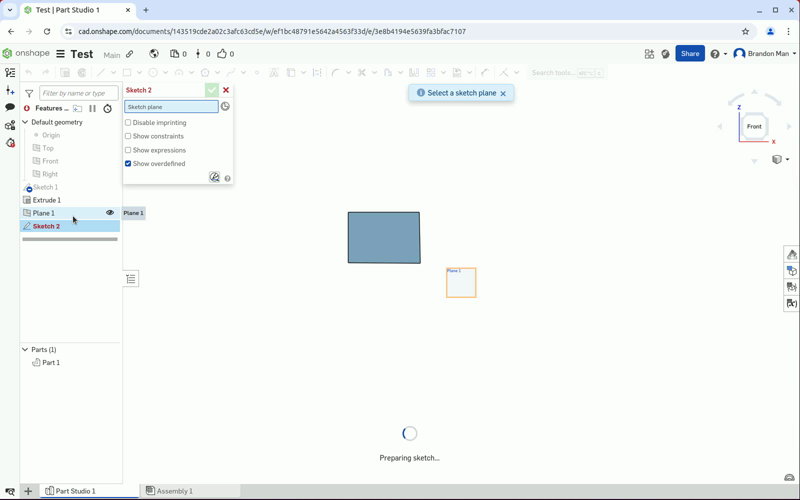
click(73, 215)
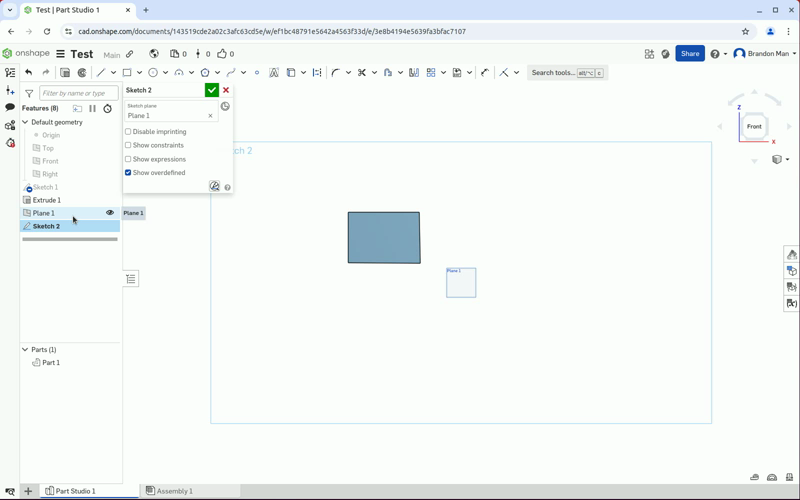
mouse_move(73, 352)
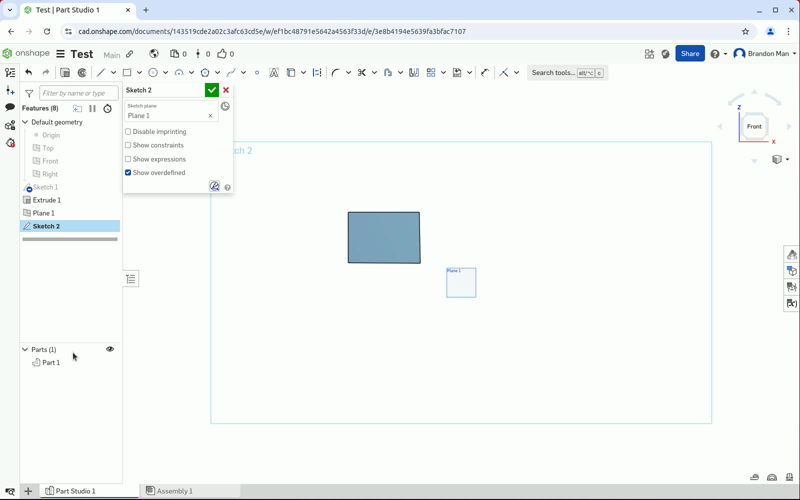
key(y)
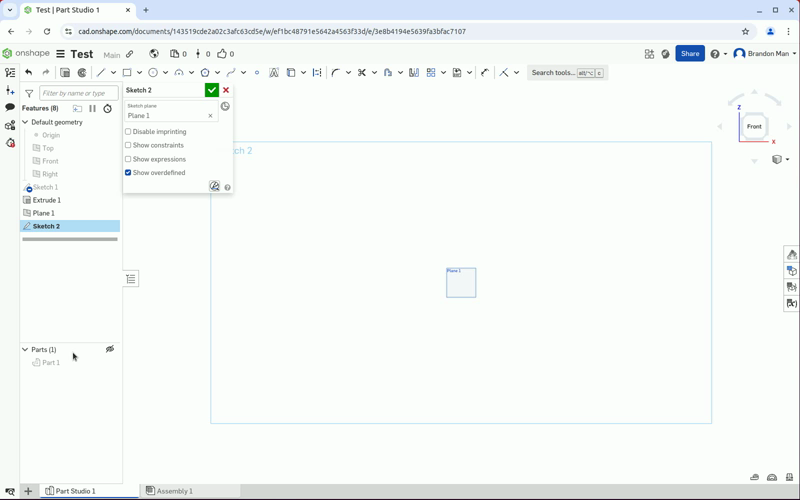
key(l)
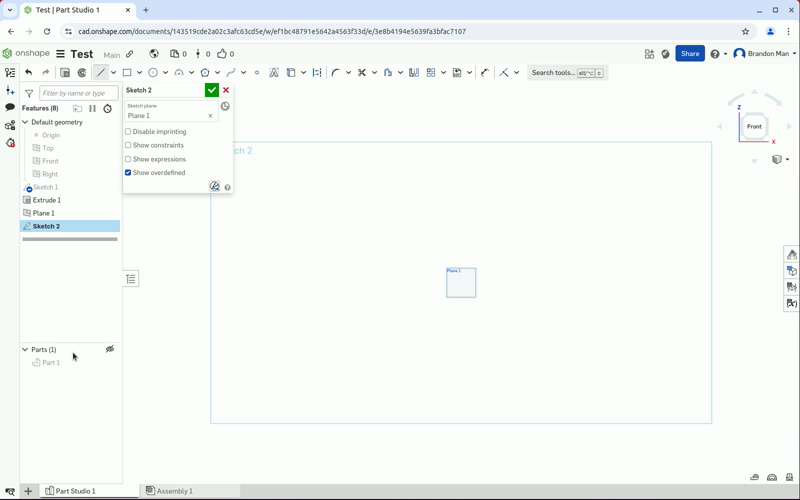
key_down(shift)
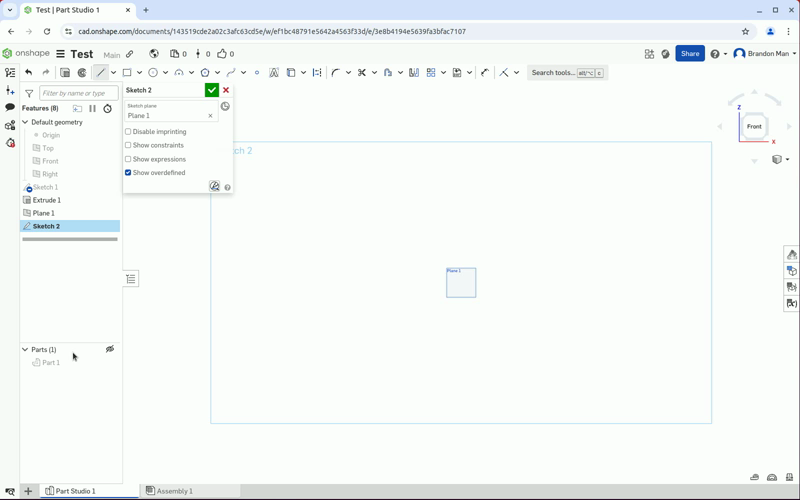
mouse_move(378, 211)
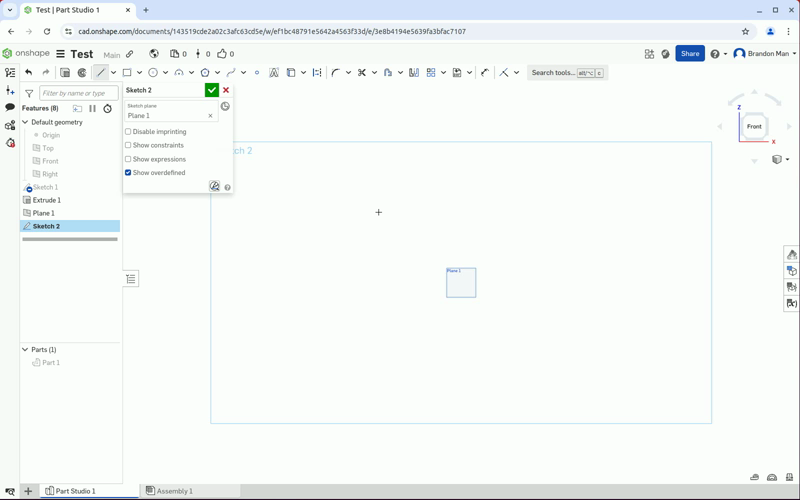
click(378, 211)
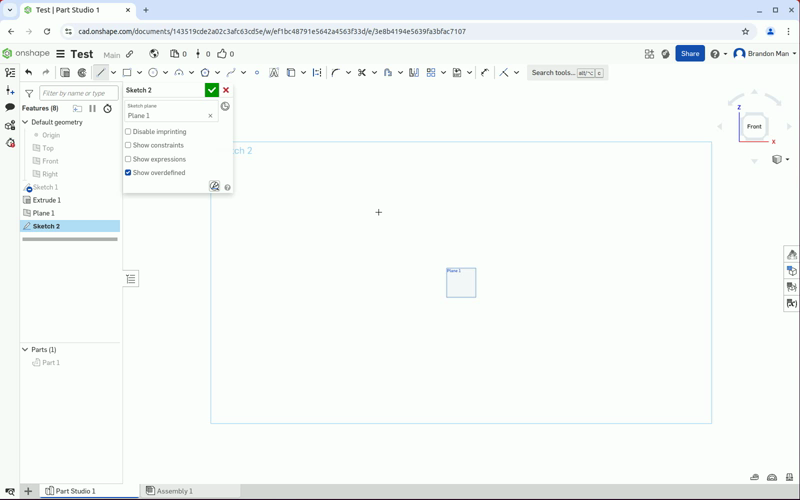
key_up(shift)
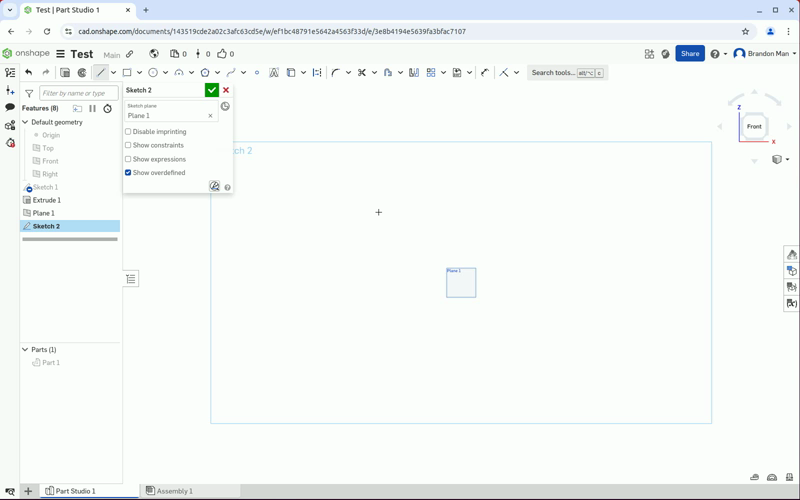
key_down(shift)
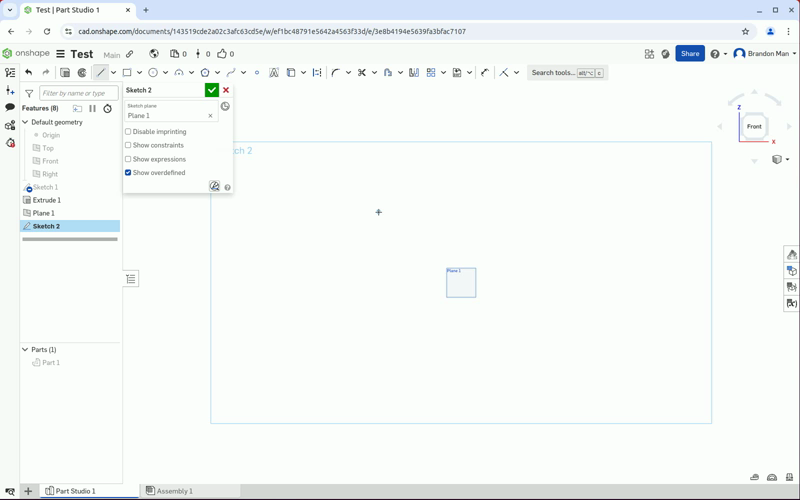
mouse_move(419, 262)
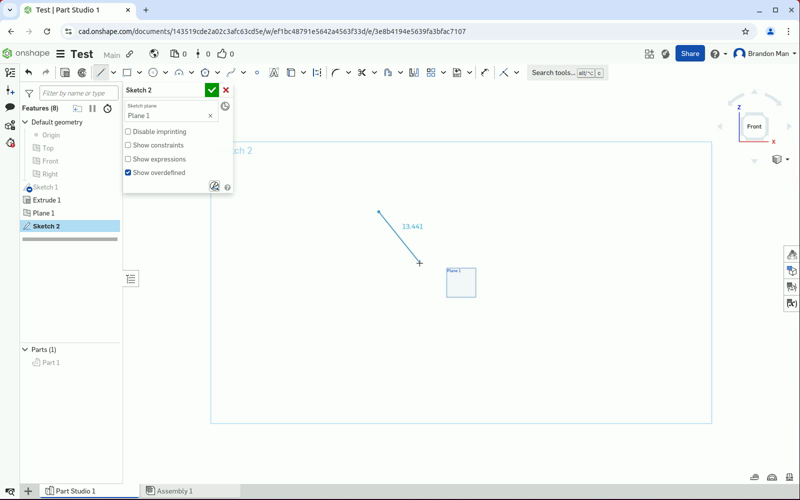
click(419, 262)
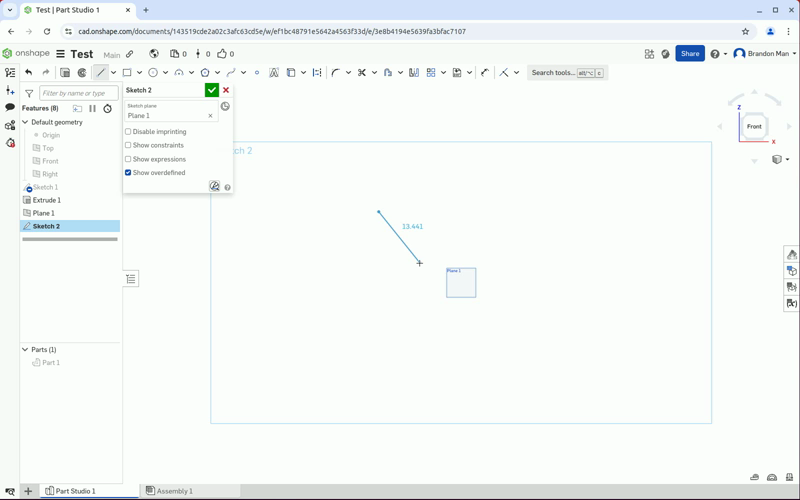
key_up(shift)
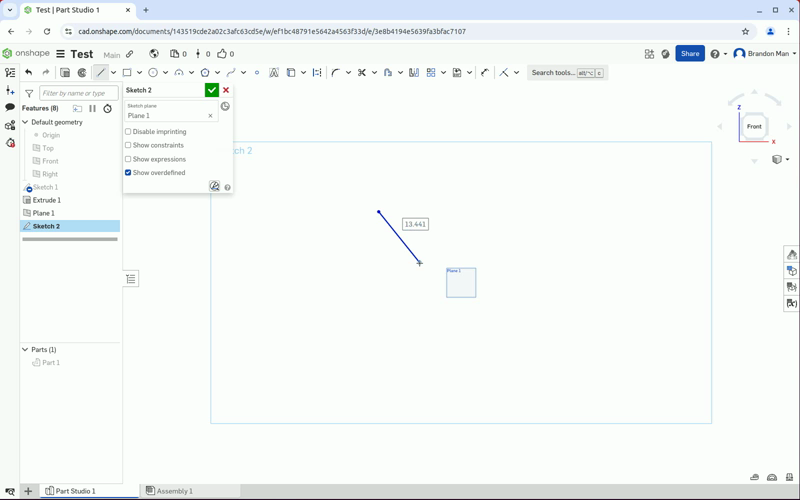
key_down(shift)
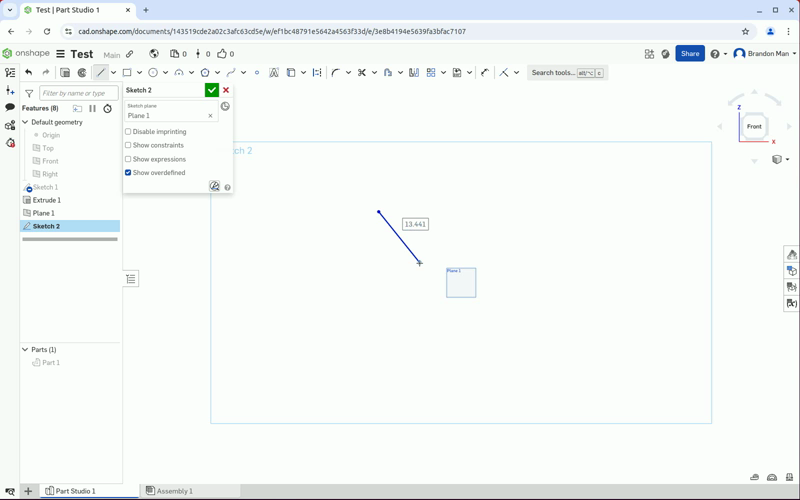
mouse_move(450, 262)
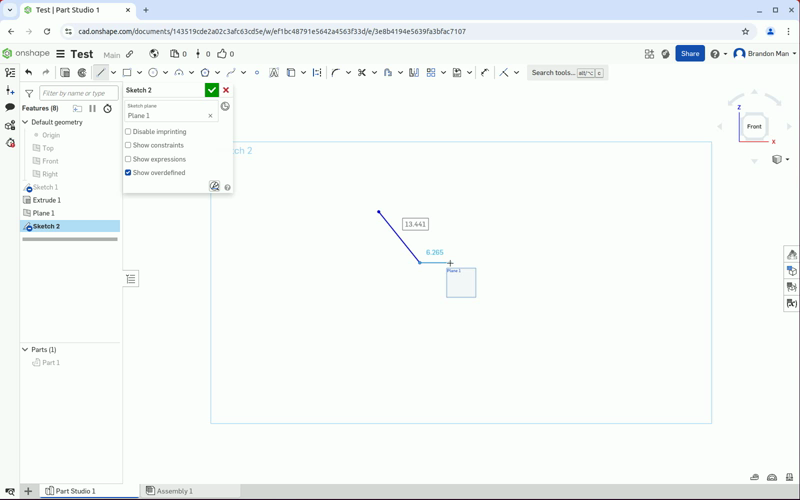
mouse_move(419, 211)
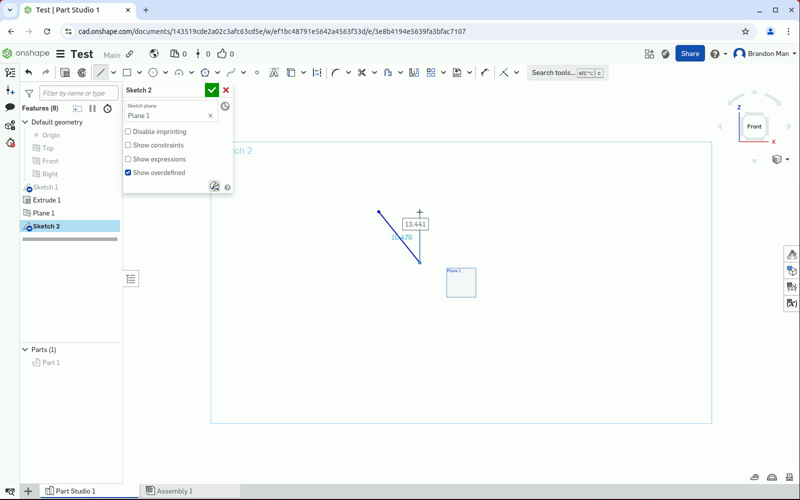
click(419, 211)
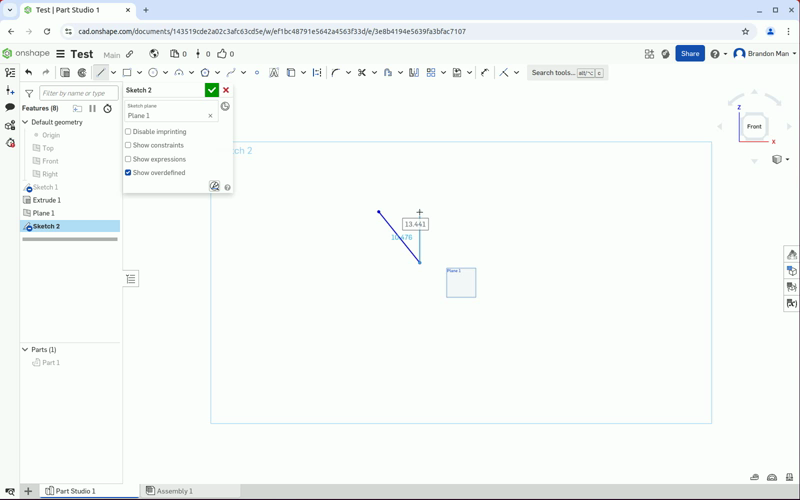
key_up(shift)
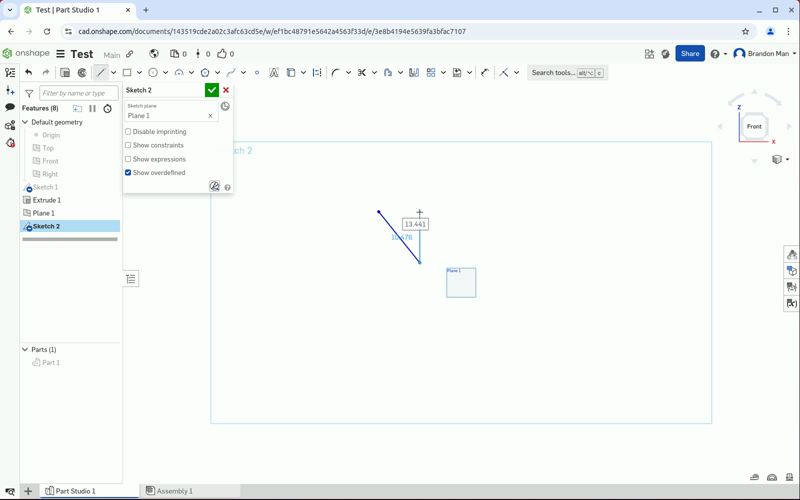
mouse_move(449, 211)
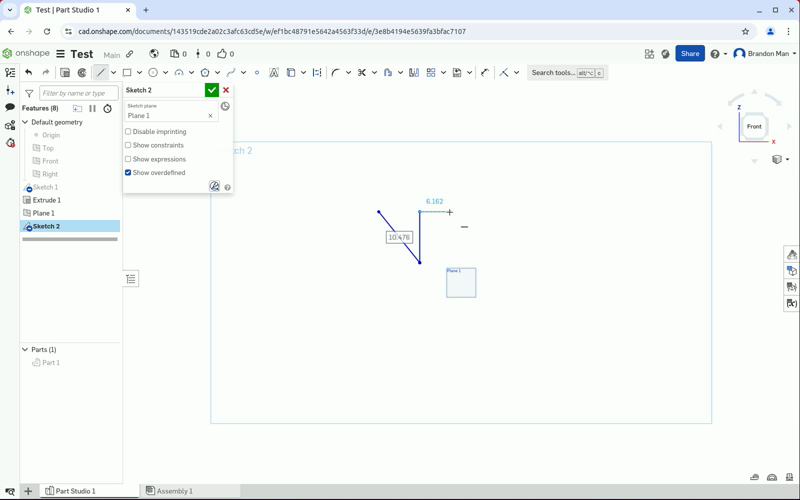
key_down(shift)
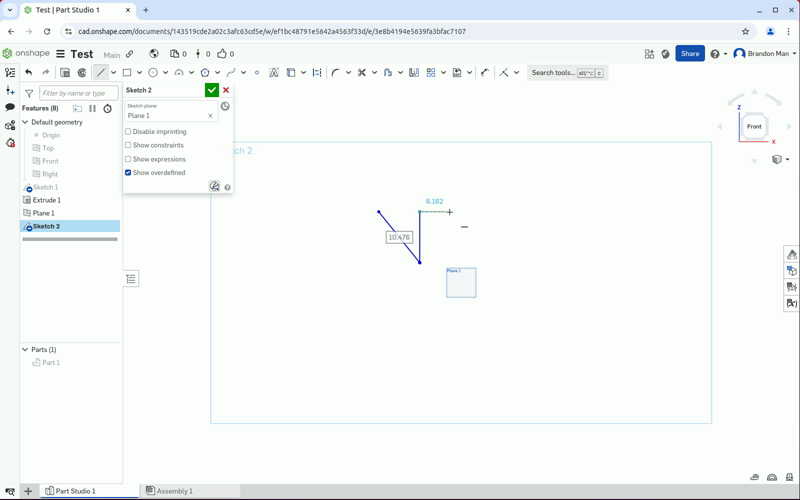
mouse_move(378, 211)
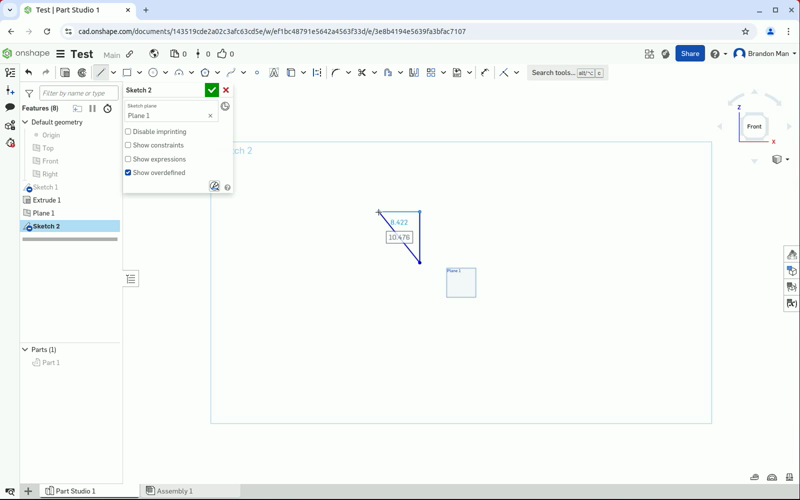
key_up(shift)
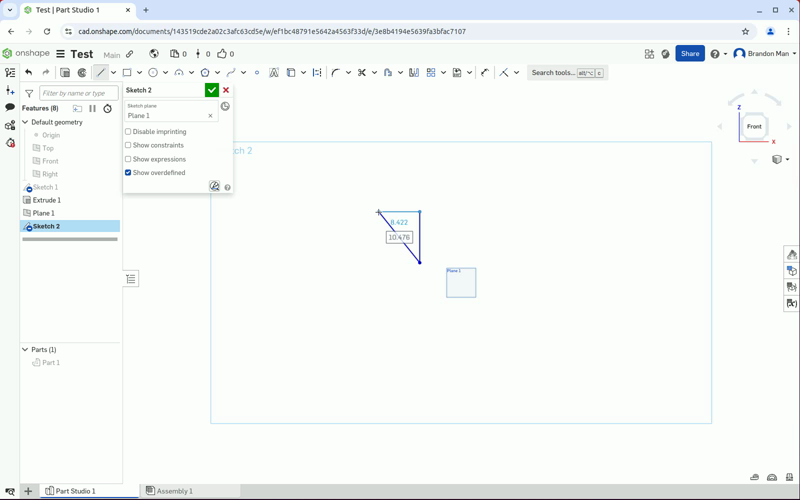
click(378, 211)
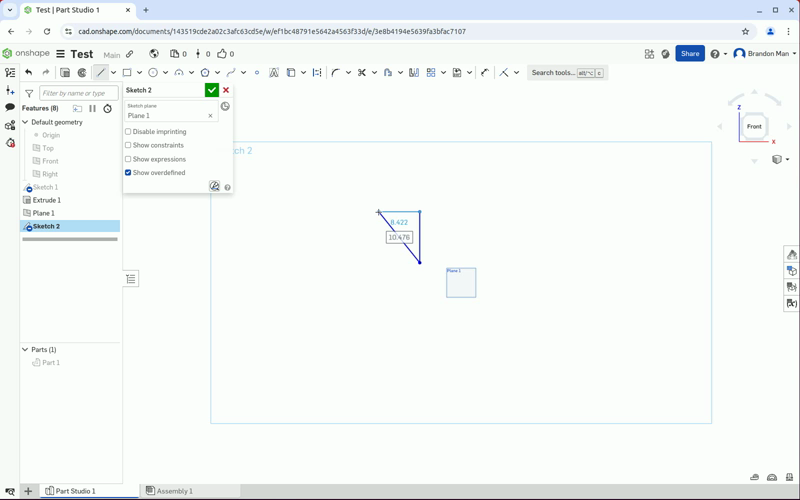
key(esc)
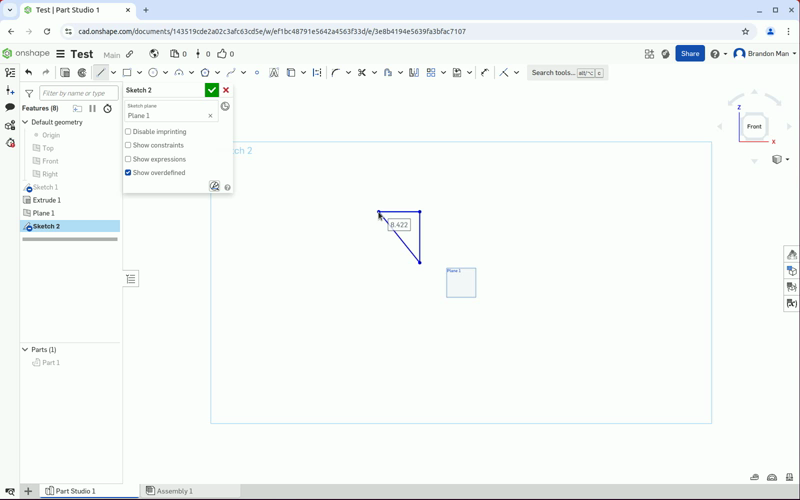
mouse_move(404, 222)
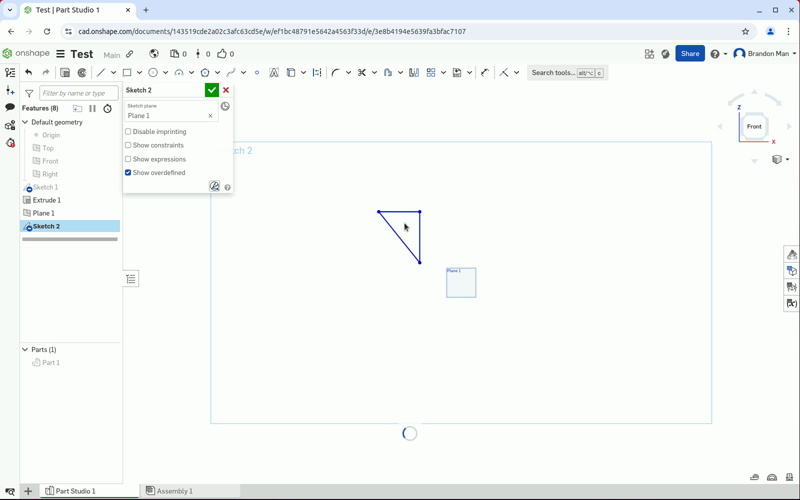
scroll(6)
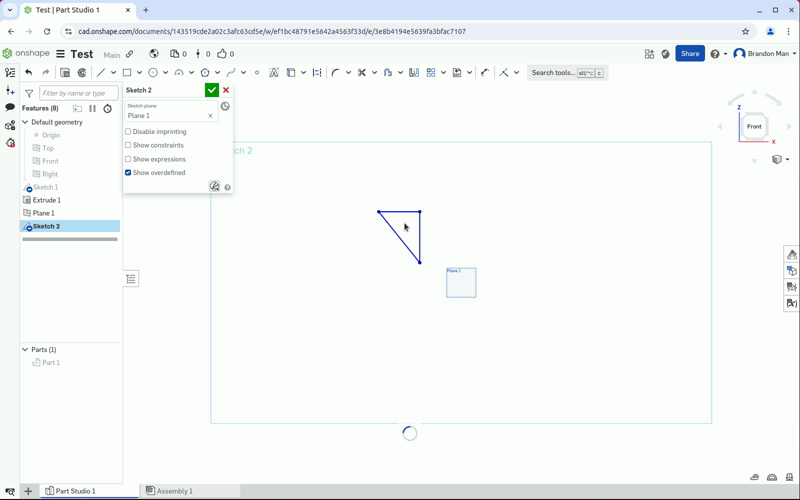
scroll(6)
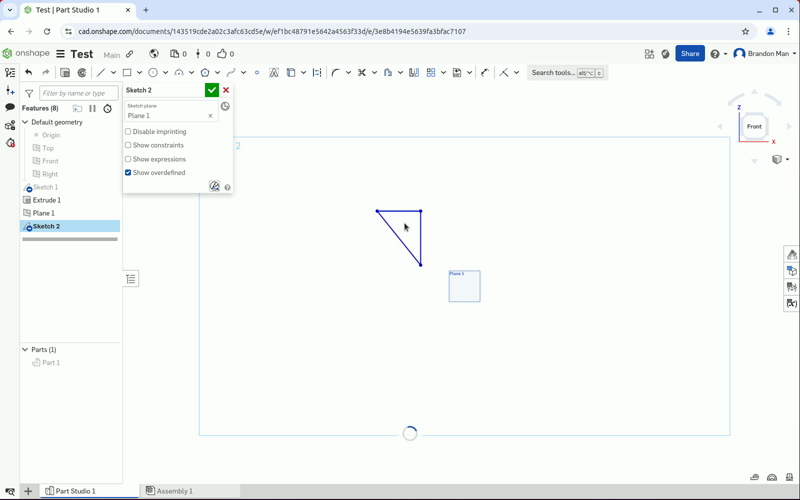
scroll(6)
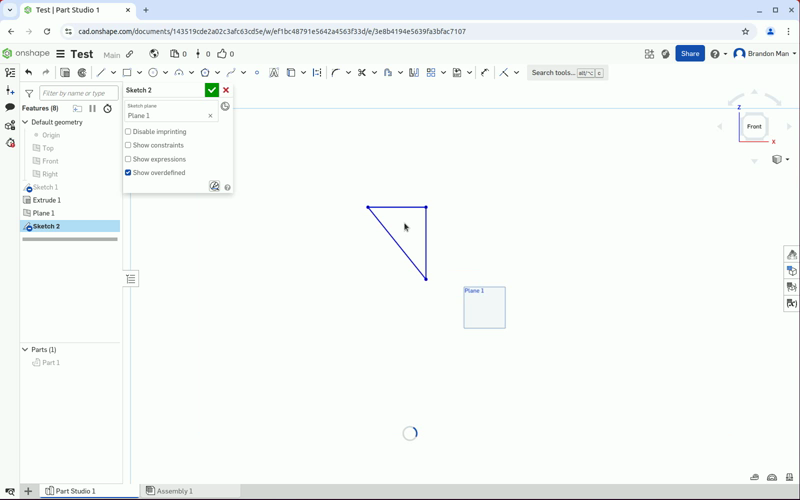
scroll(6)
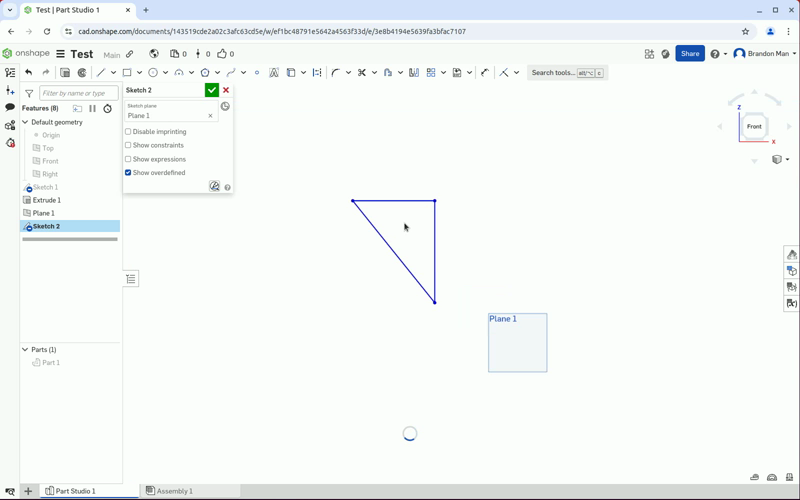
scroll(6)
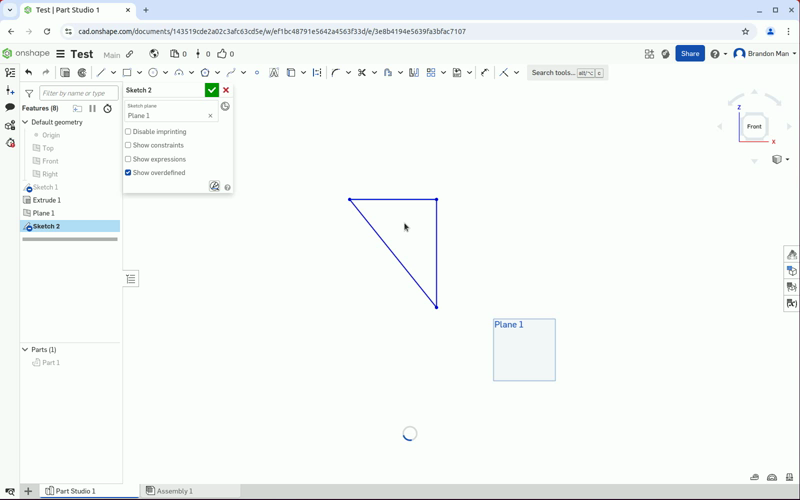
scroll(6)
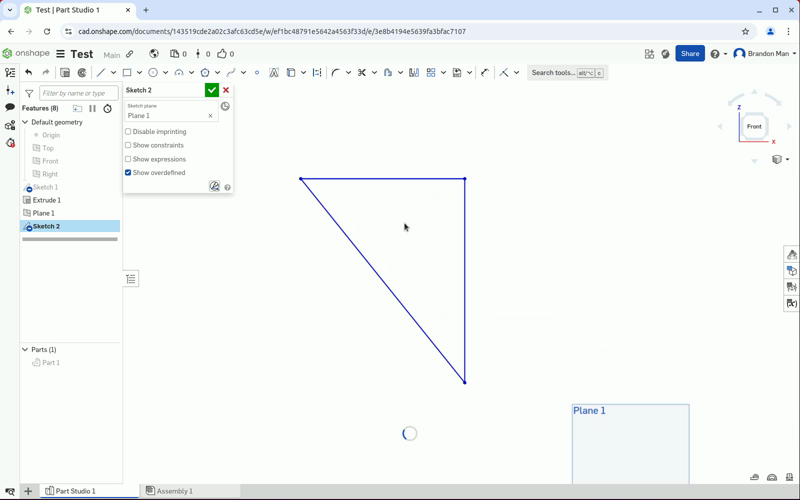
scroll(6)
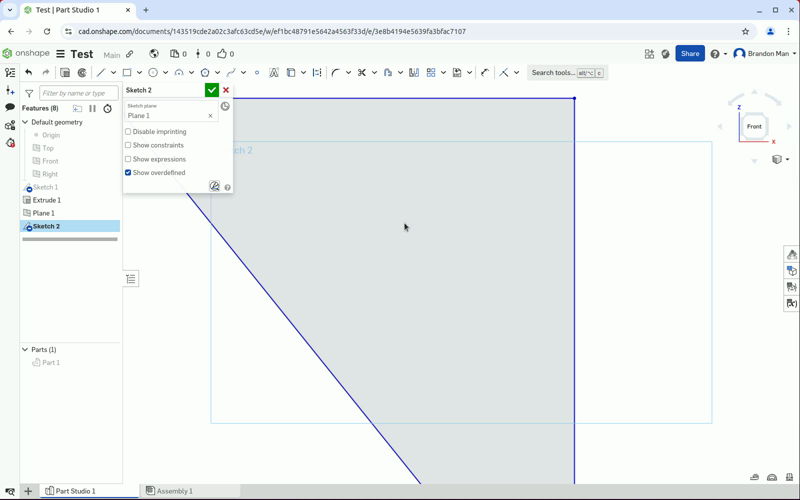
click(404, 222)
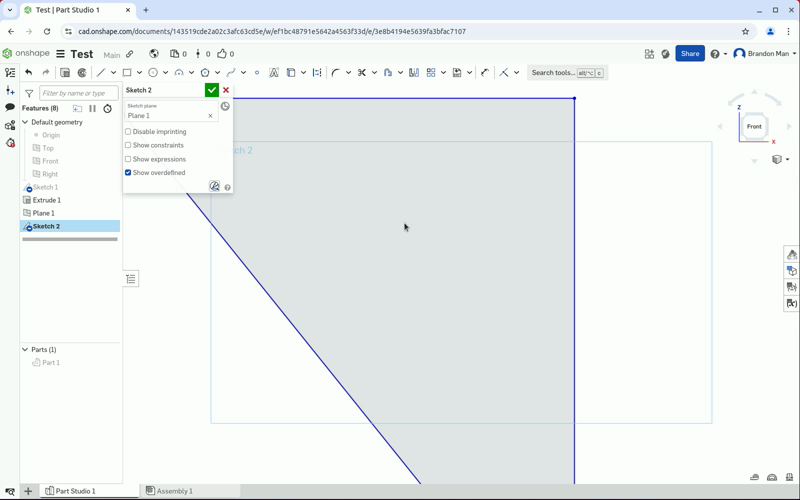
scroll(-6)
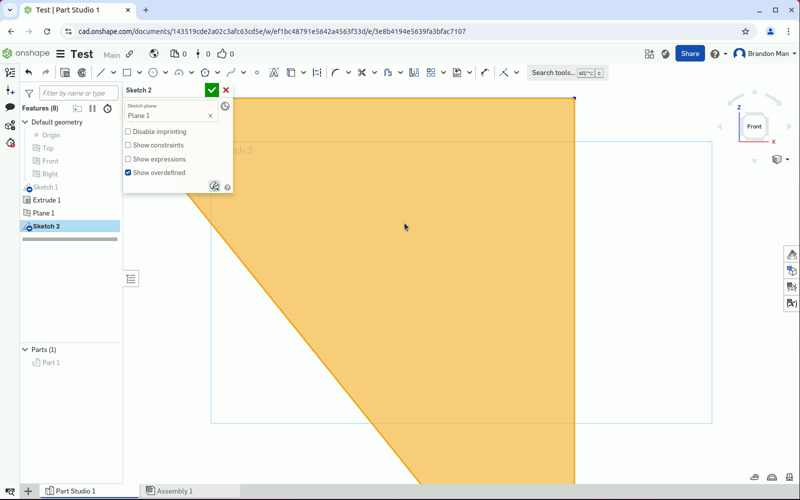
scroll(-6)
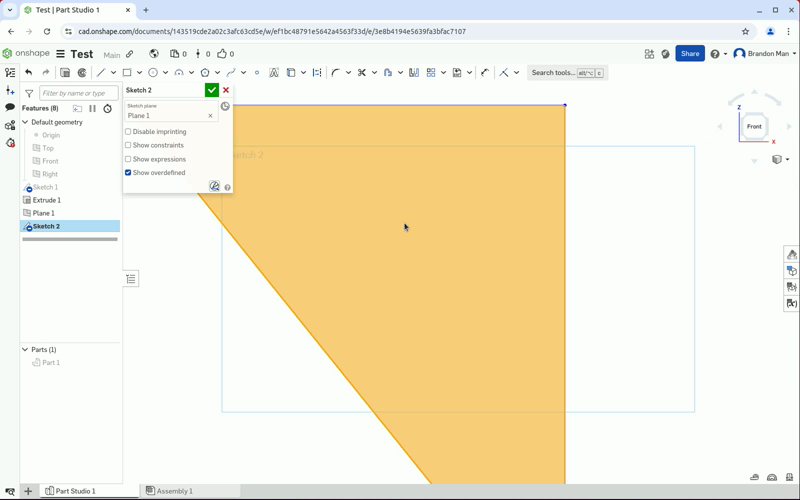
scroll(-6)
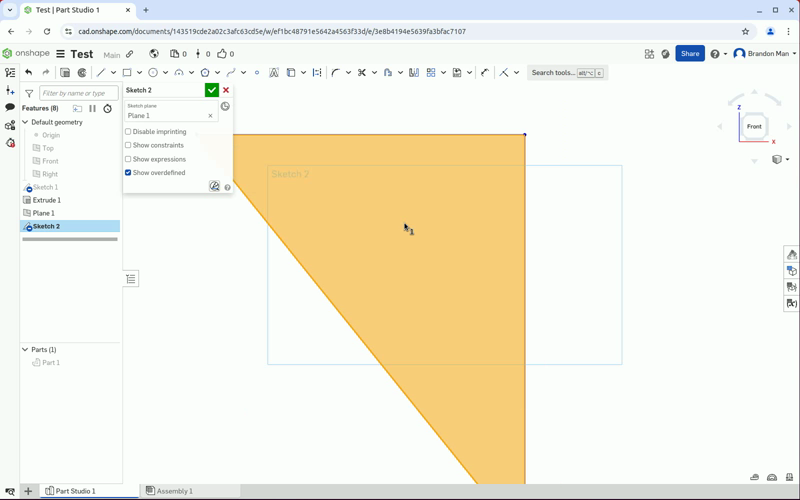
scroll(-6)
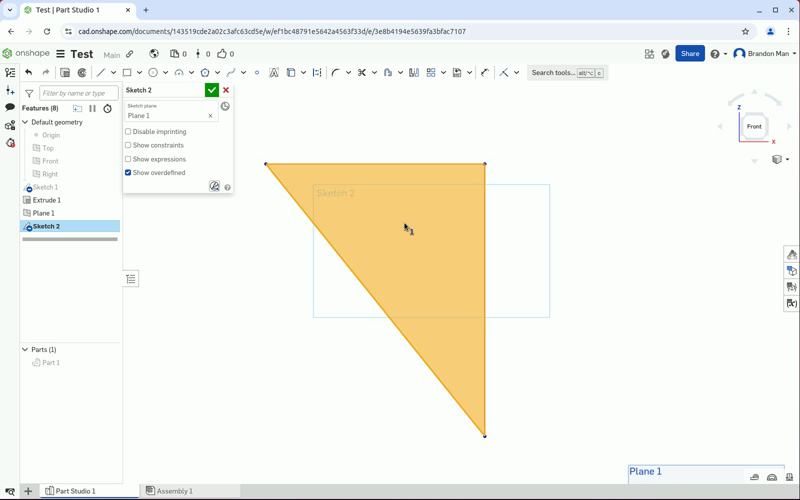
scroll(-6)
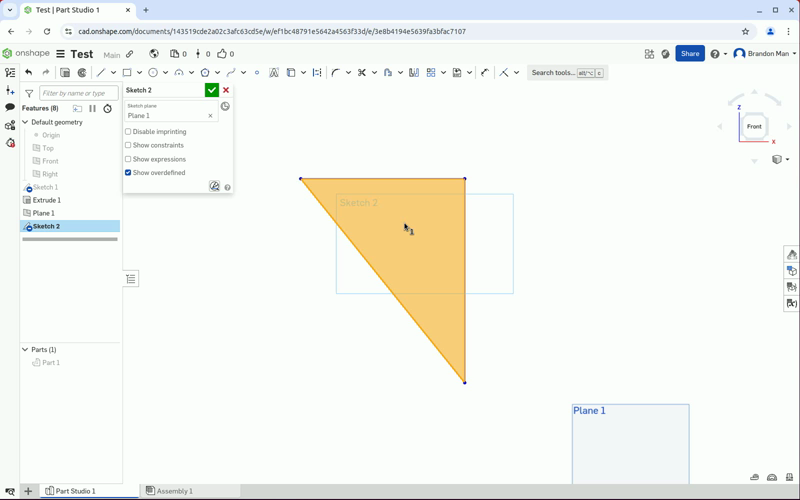
scroll(-6)
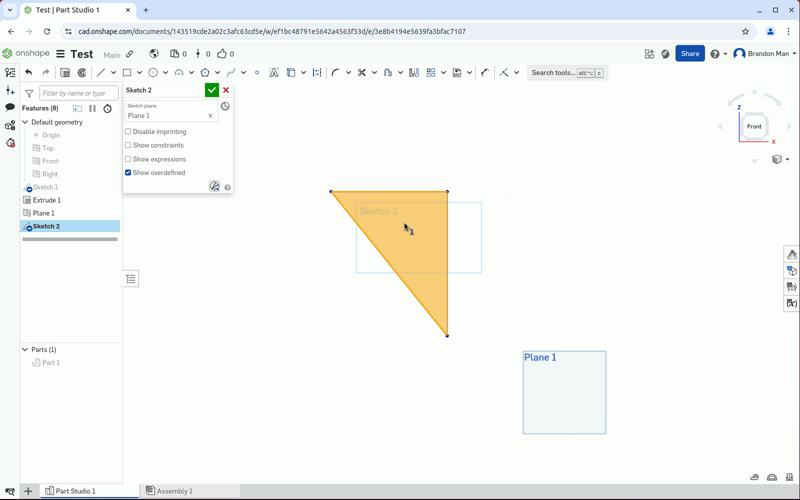
scroll(-6)
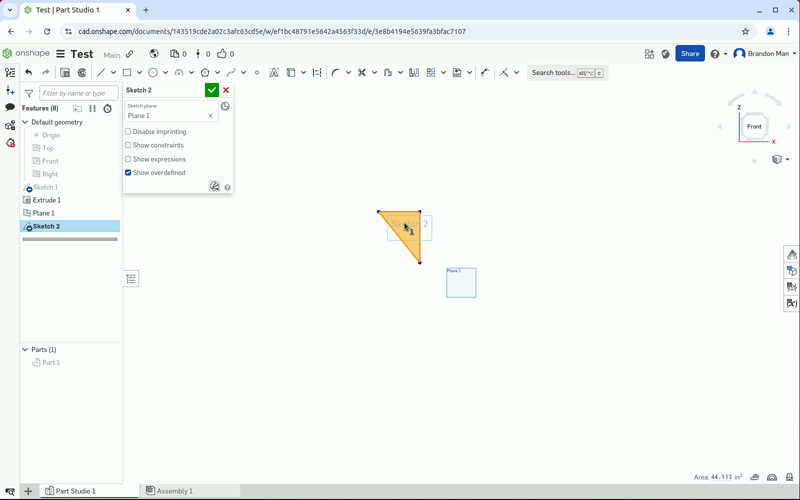
mouse_move(73, 352)
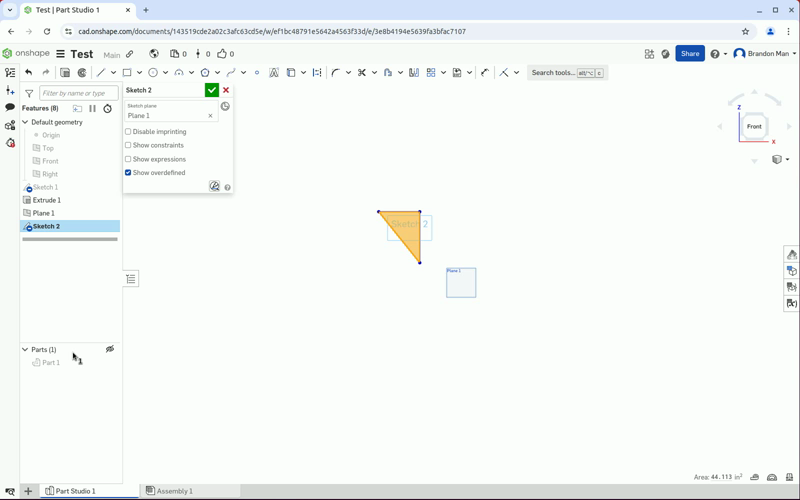
key(shift+y)
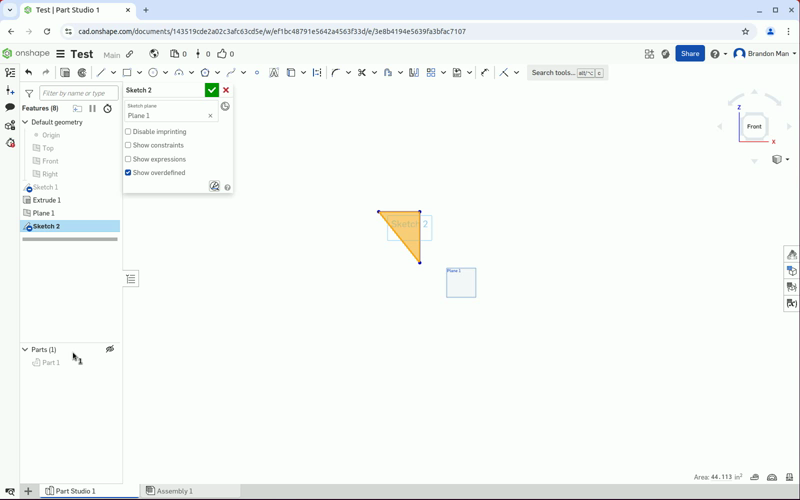
key(shift+e)
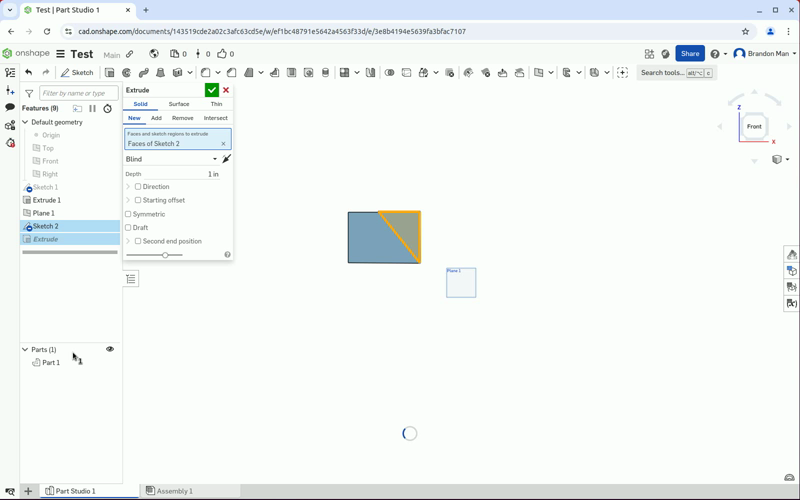
mouse_move(143, 106)
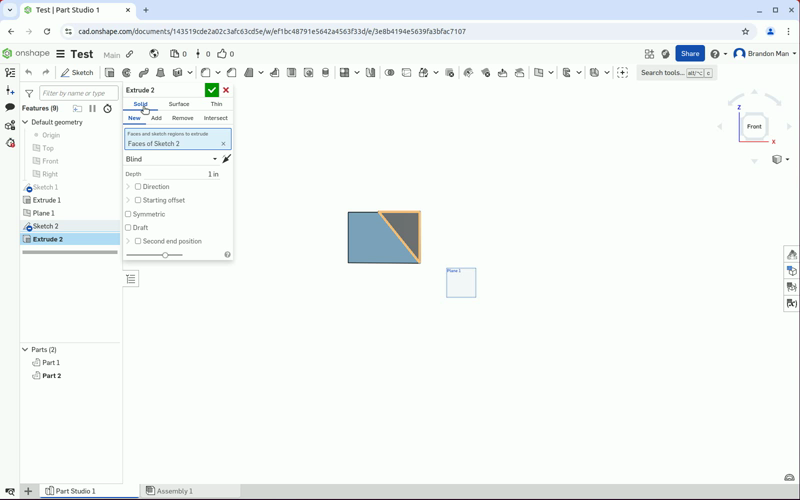
click(143, 106)
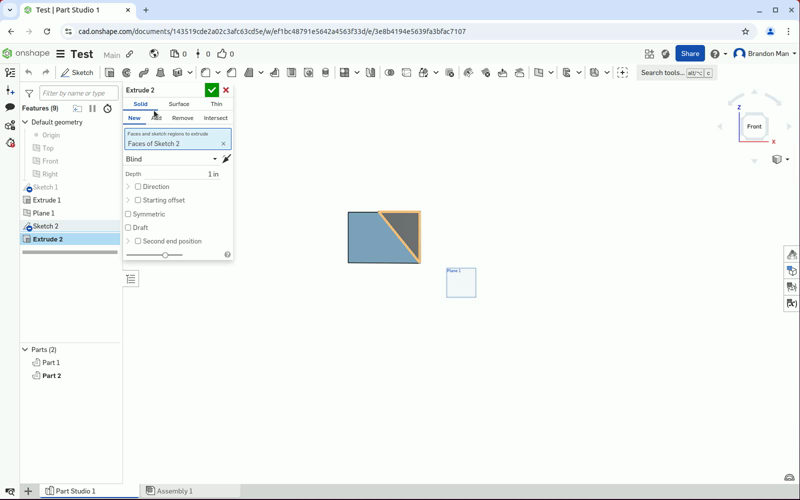
mouse_move(186, 120)
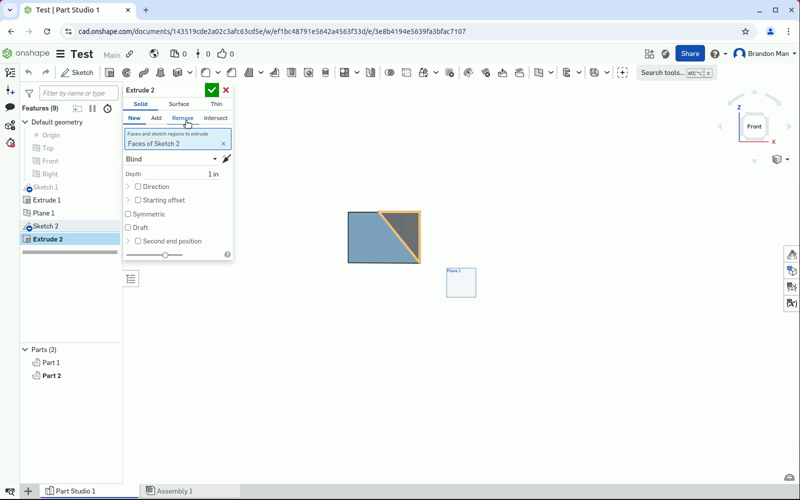
click(186, 120)
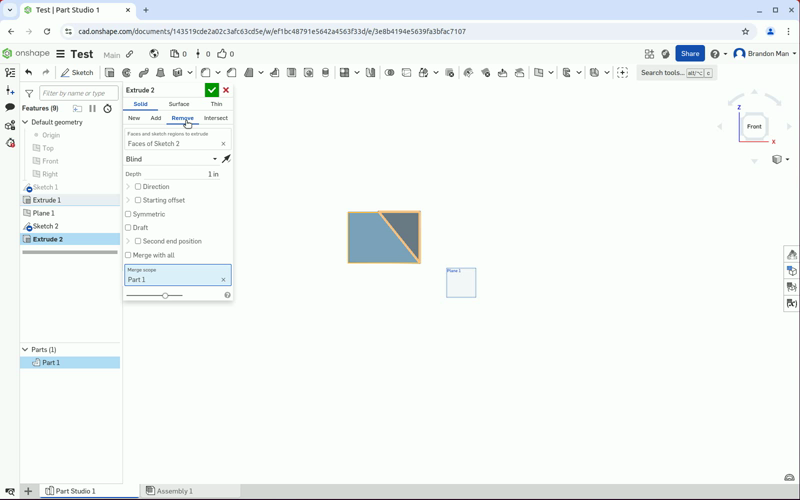
key(tab, 4)
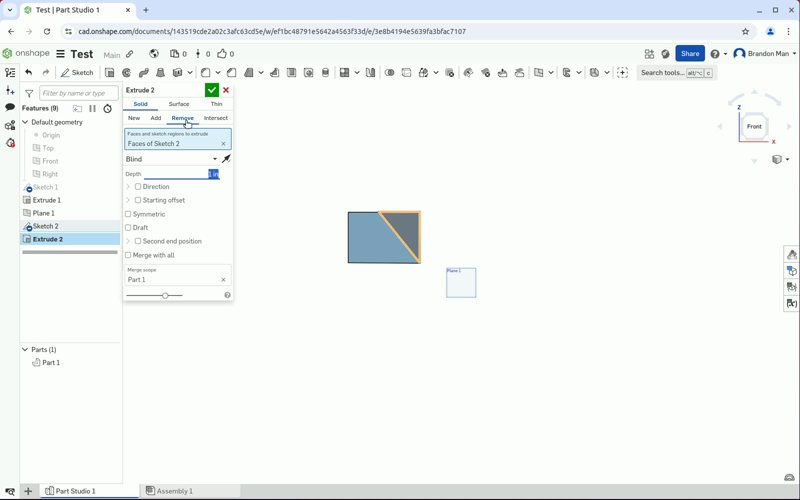
text(10.351)
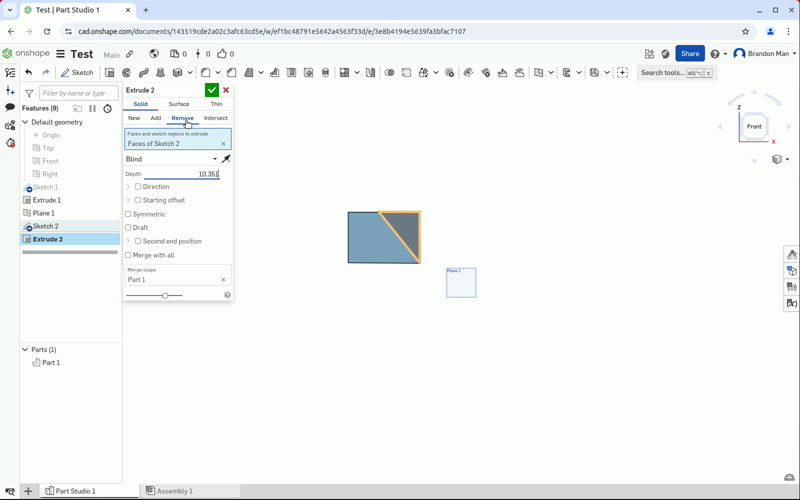
key(tab, 6)
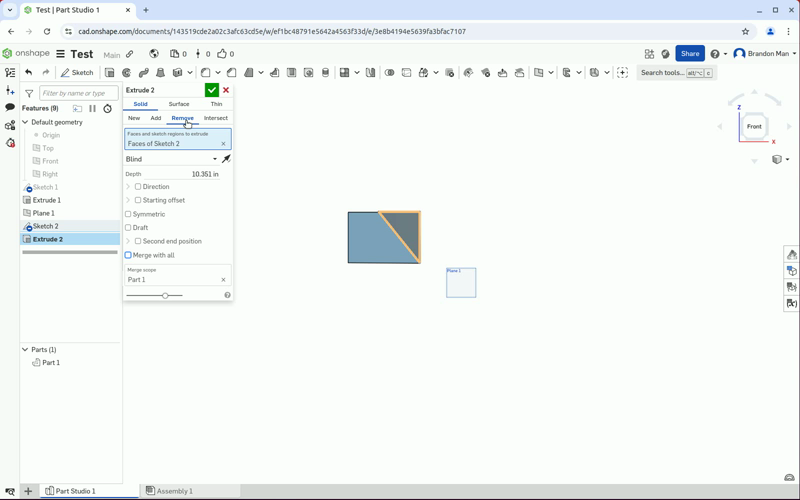
key(space)
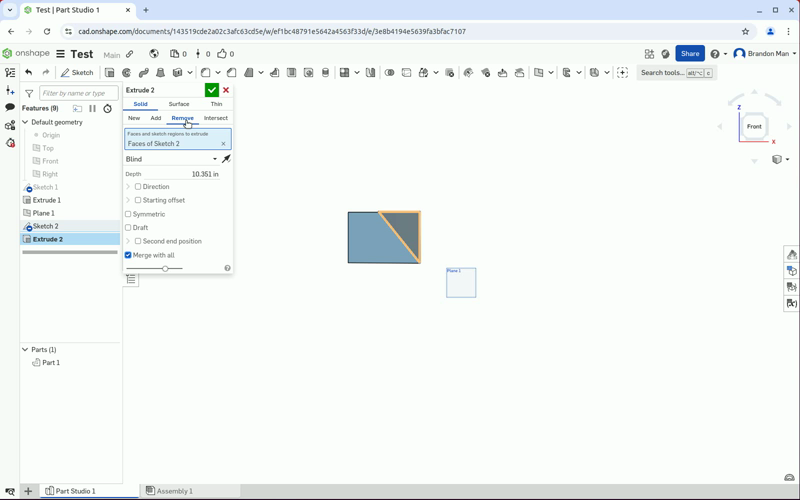
key(enter)
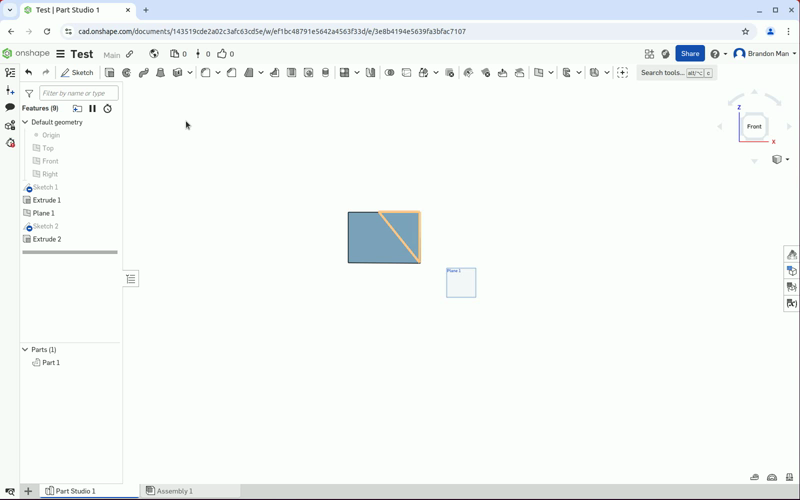
key(shift+h)
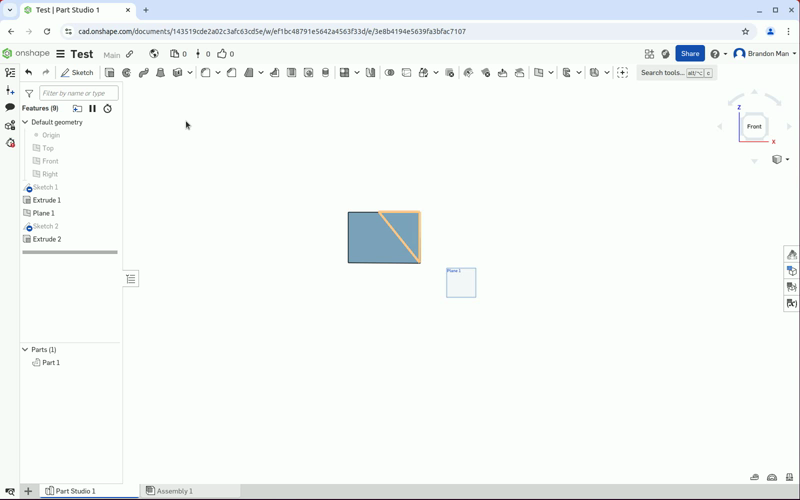
key(shift+h)
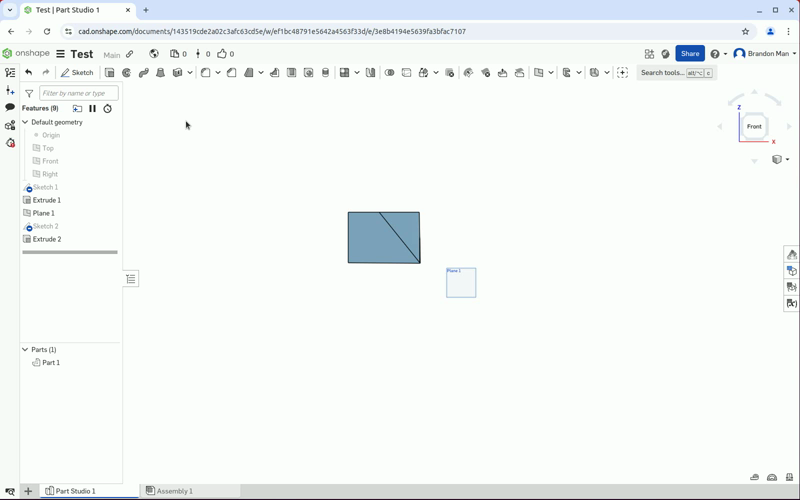
mouse_move(73, 189)
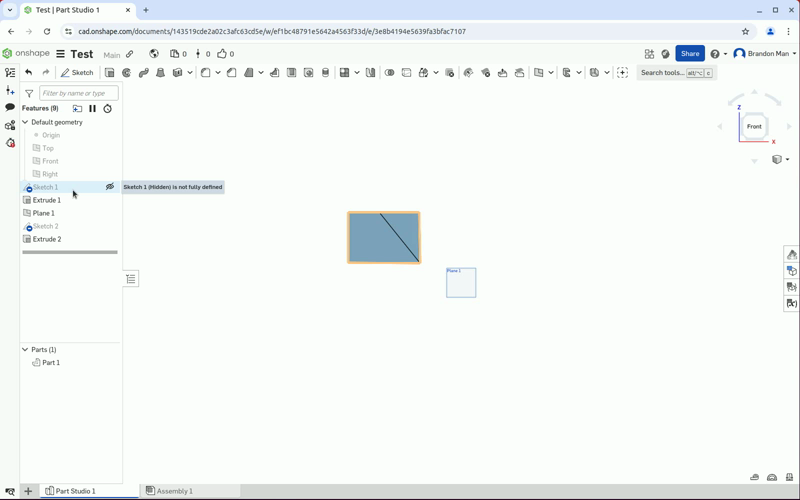
click(73, 189)
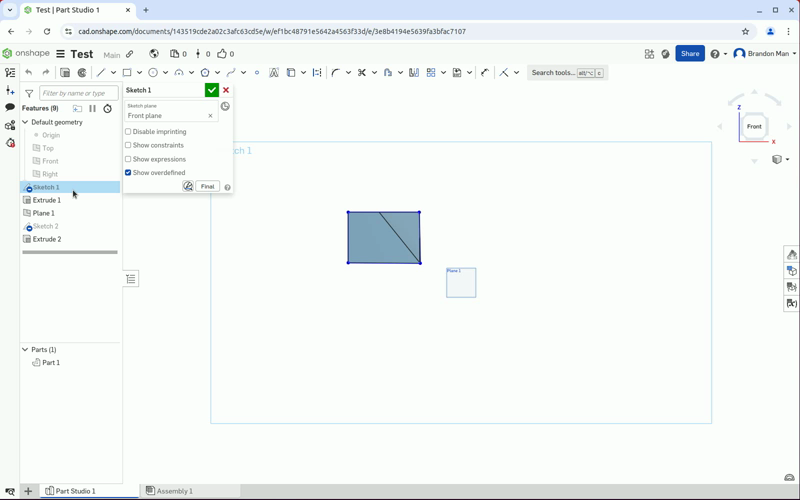
mouse_move(229, 92)
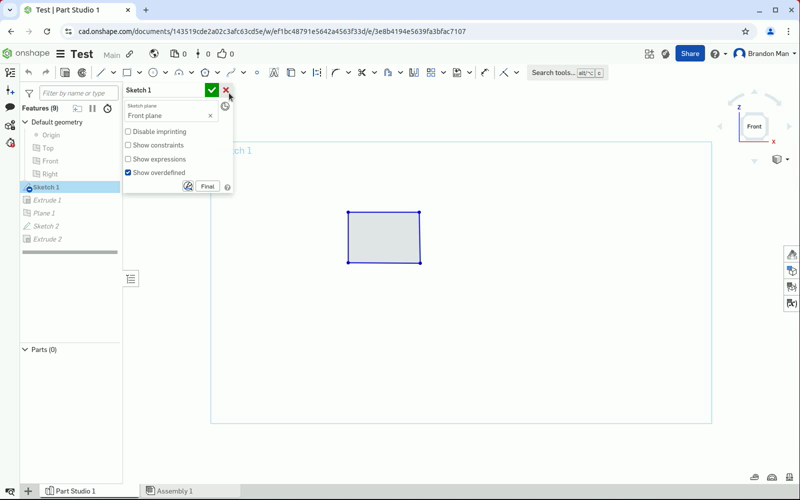
click(229, 92)
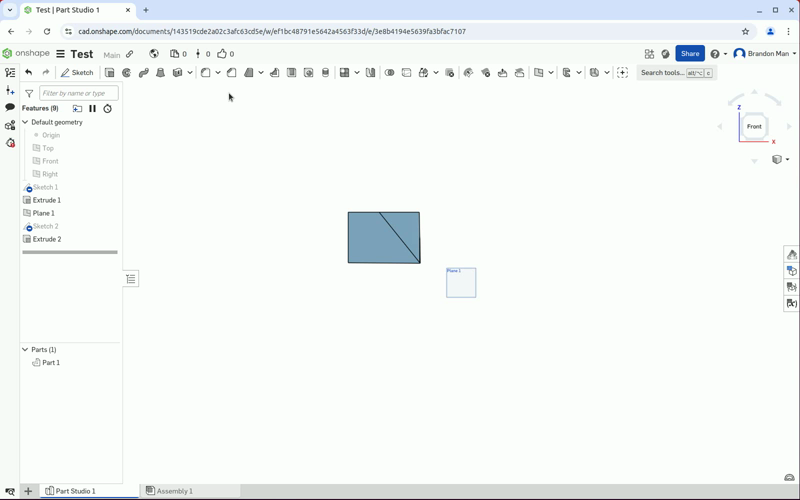
mouse_move(73, 352)
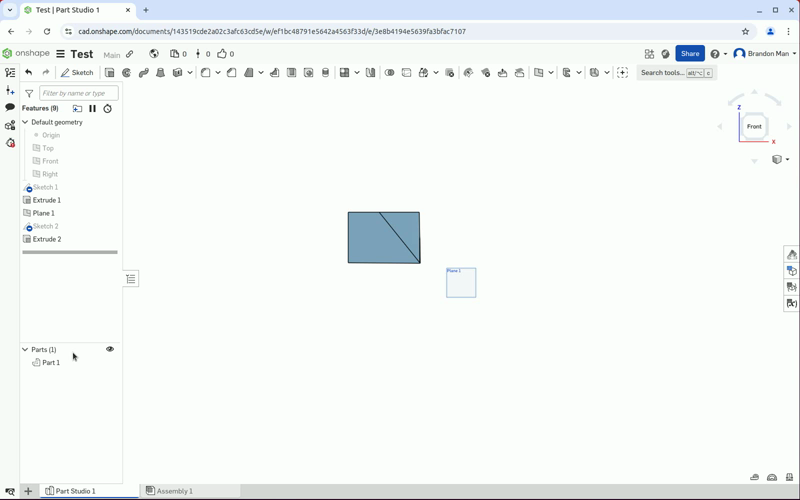
key(y)
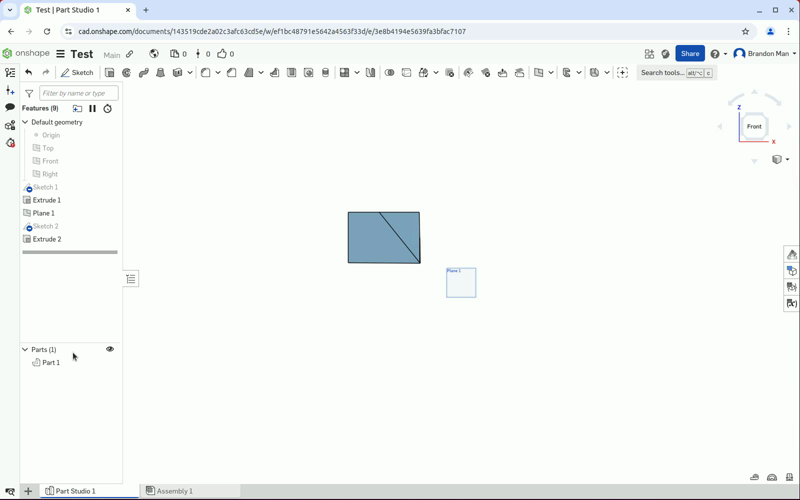
key(shift+p)
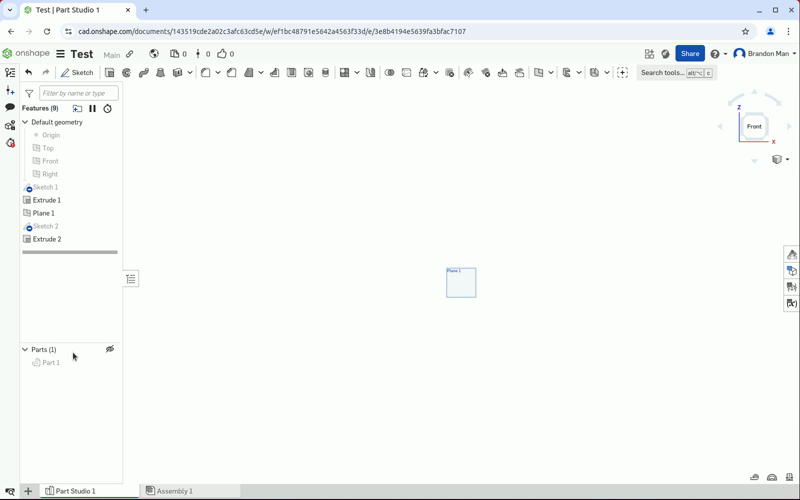
key(space)
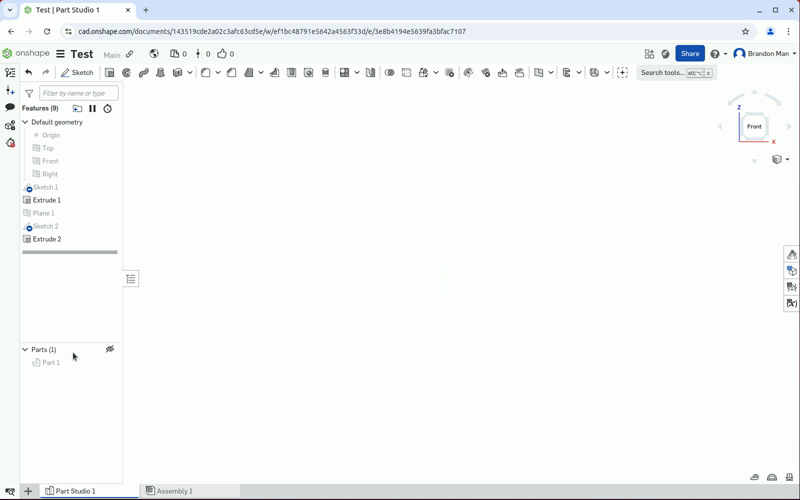
key_down(shift)
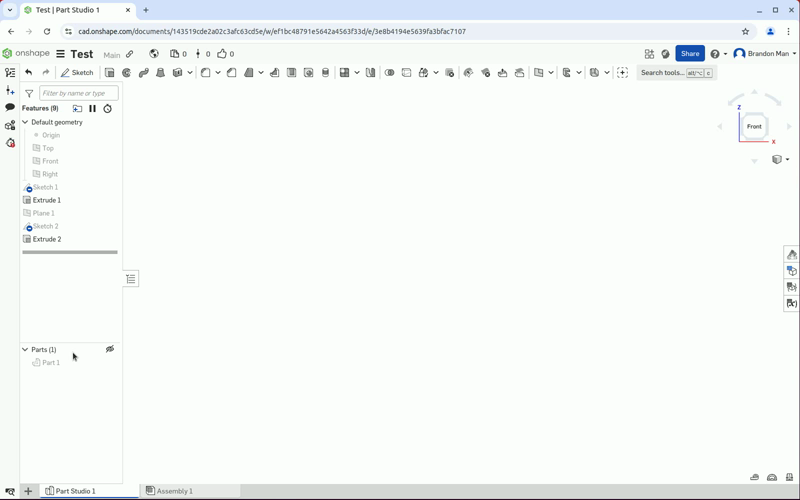
key(left)
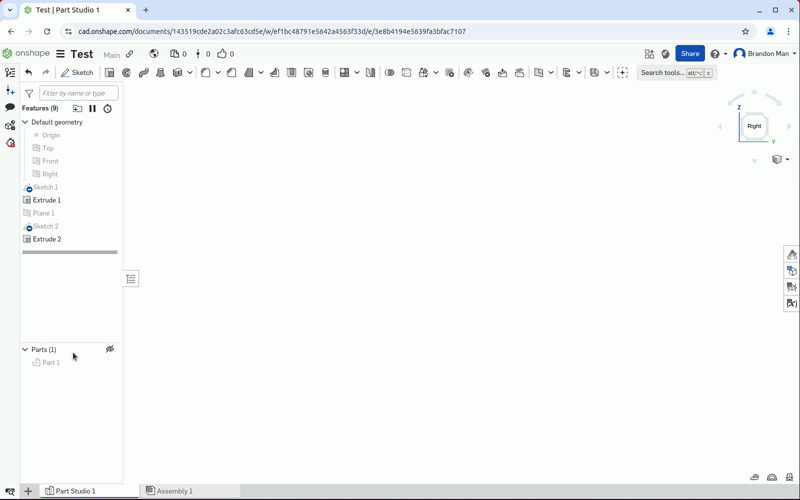
key_up(shift)
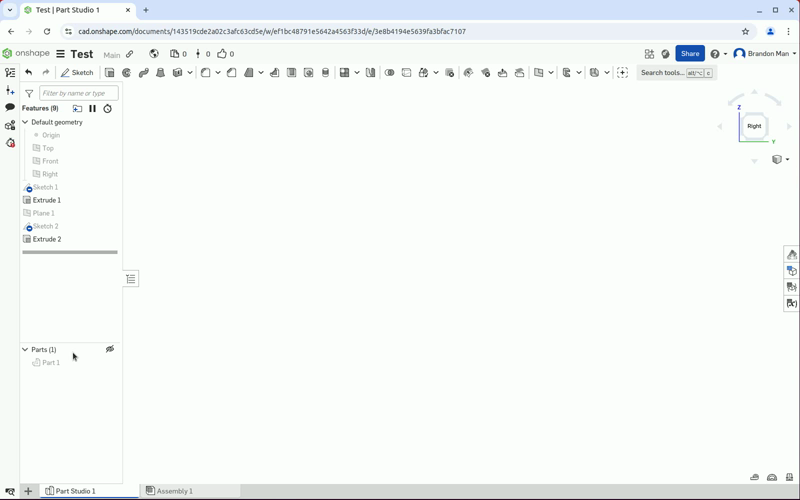
mouse_move(73, 352)
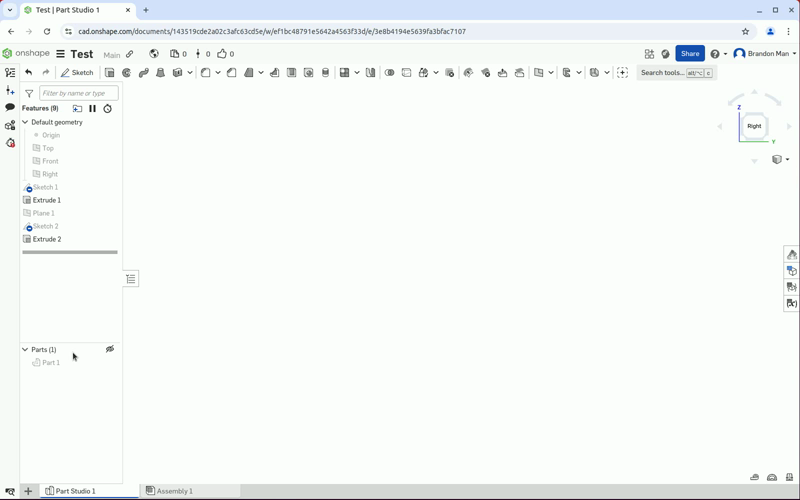
key(shift+y)
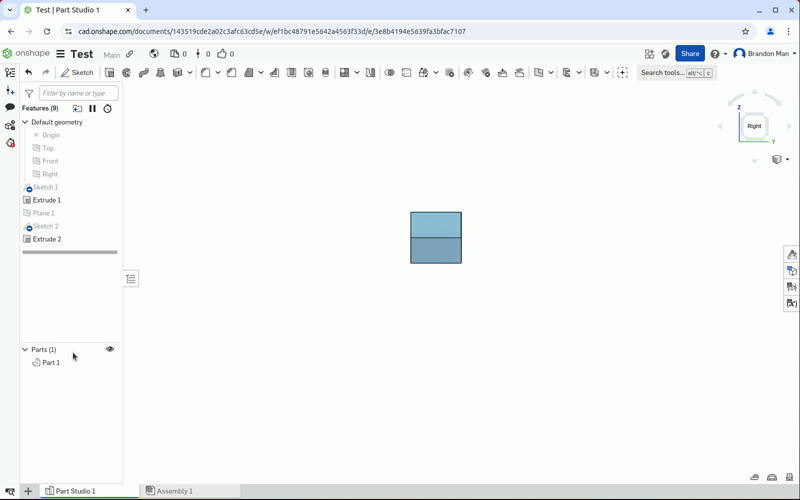
mouse_move(541, 75)
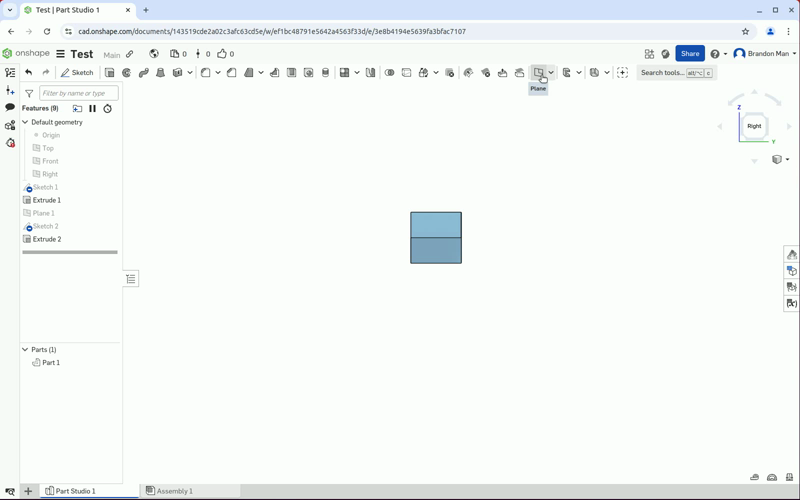
click(541, 75)
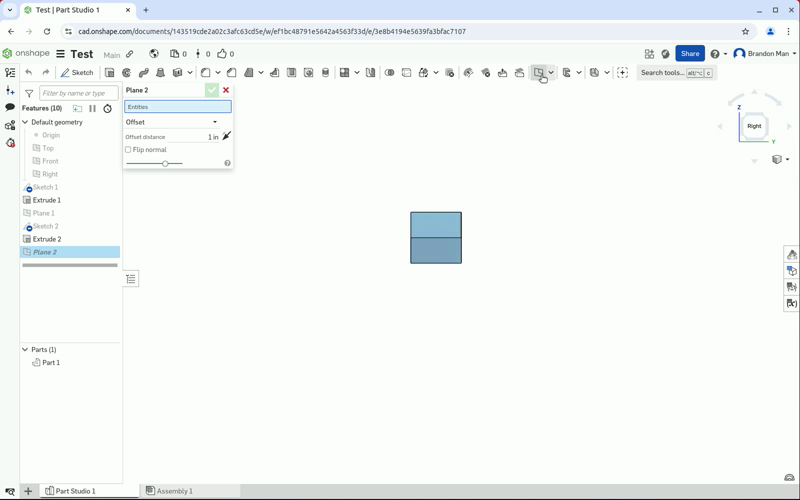
mouse_move(73, 176)
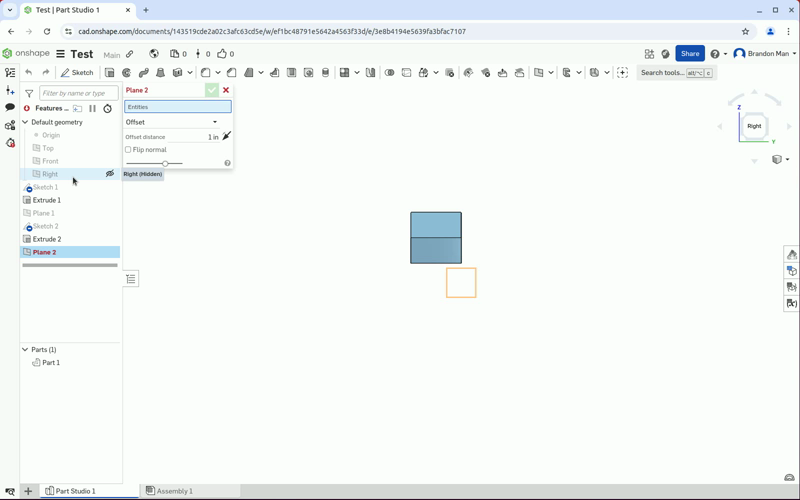
click(73, 176)
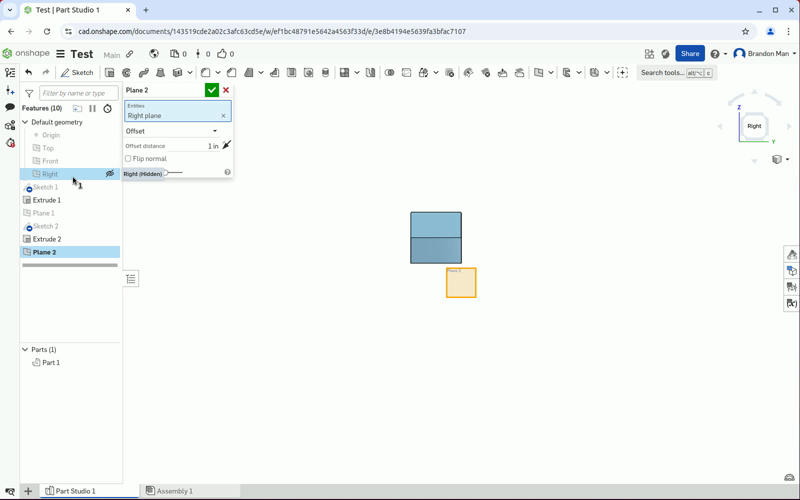
key(tab, 2)
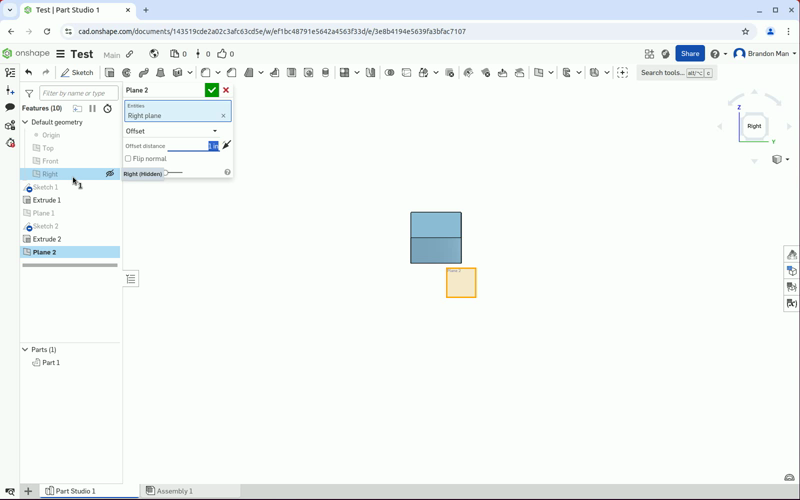
text(23.108)
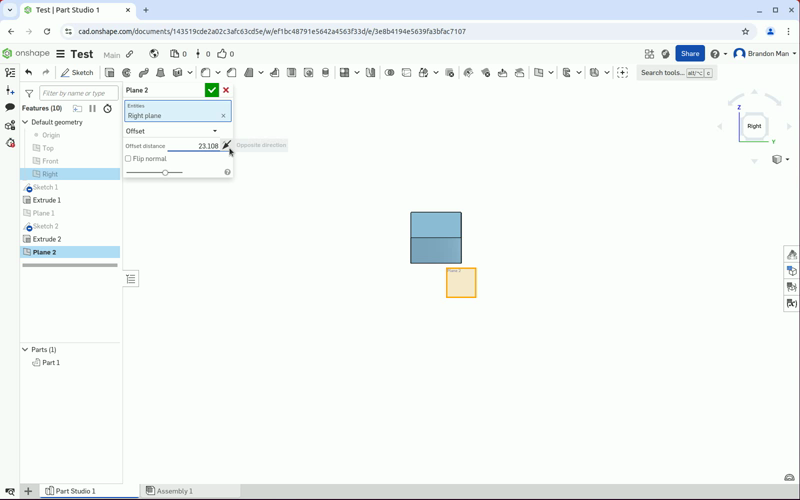
mouse_move(229, 147)
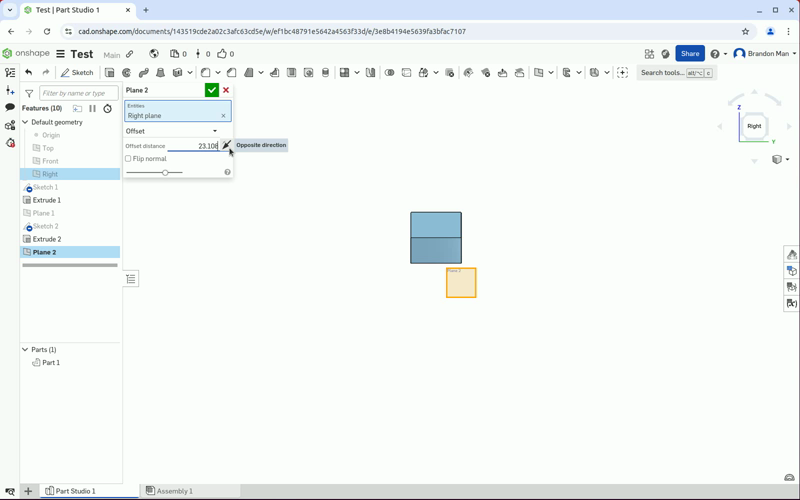
click(229, 147)
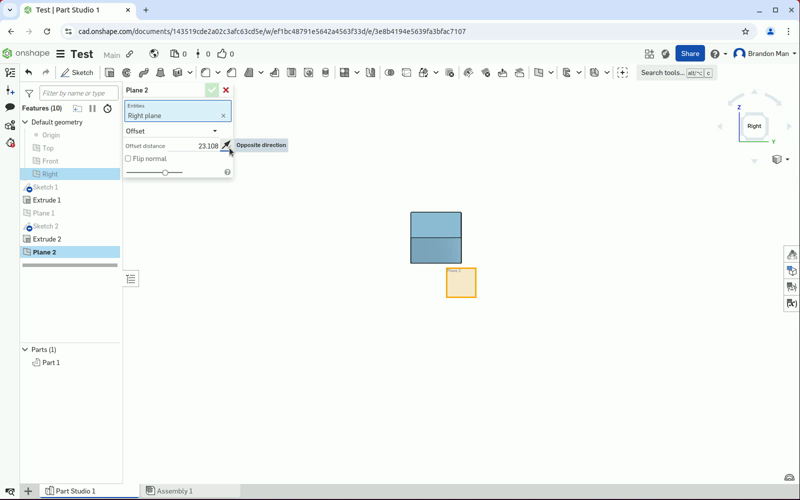
key(enter, 2)
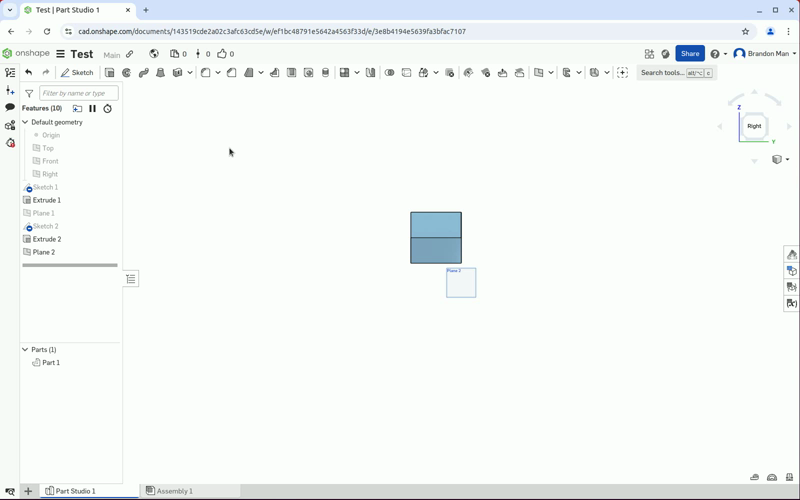
key(shift+s)
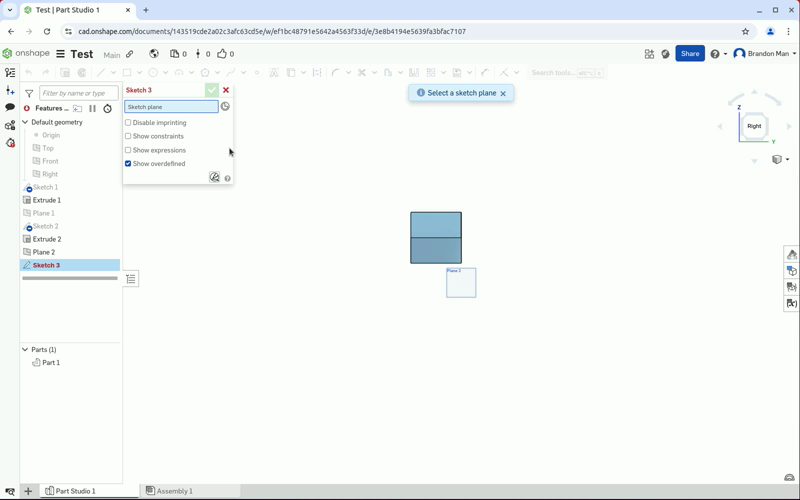
mouse_move(73, 254)
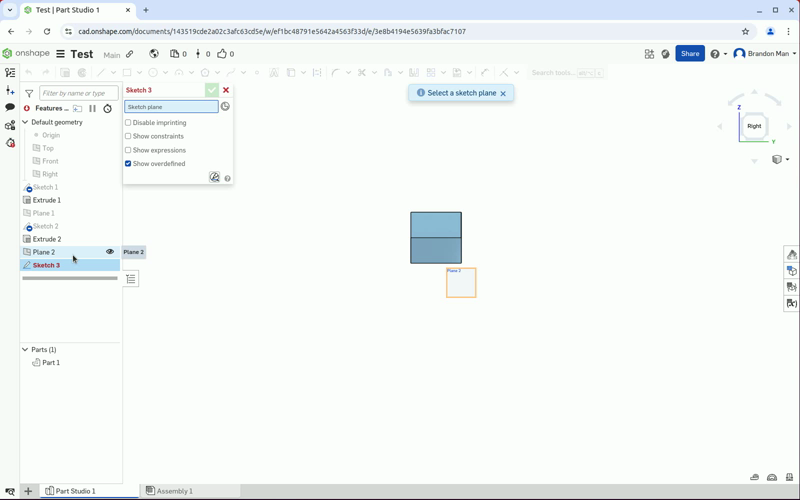
click(73, 254)
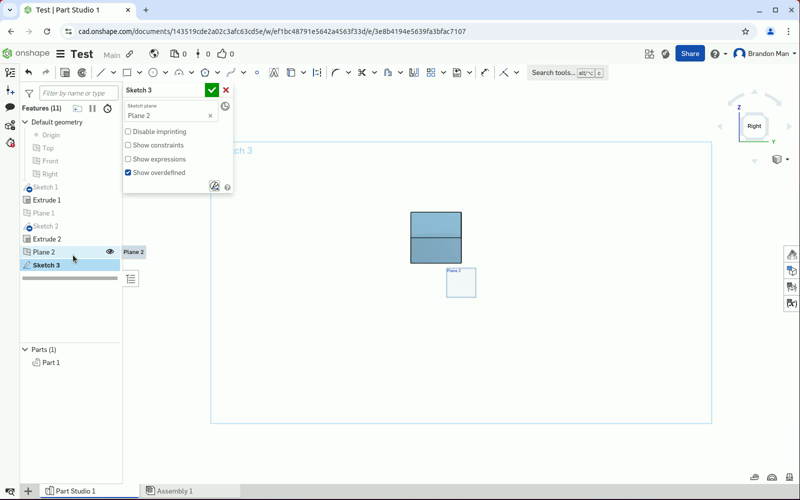
mouse_move(73, 352)
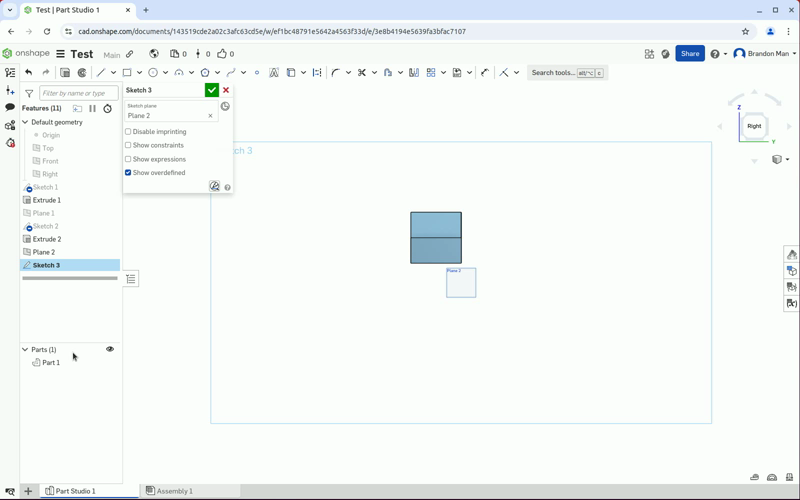
key(y)
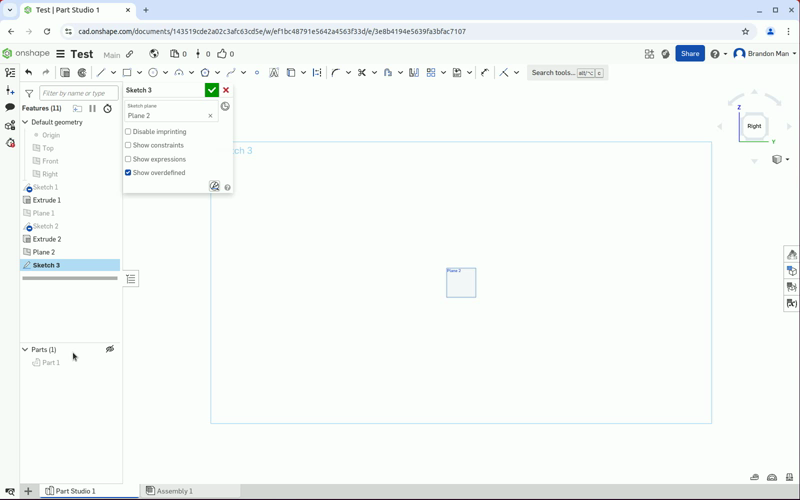
key(l)
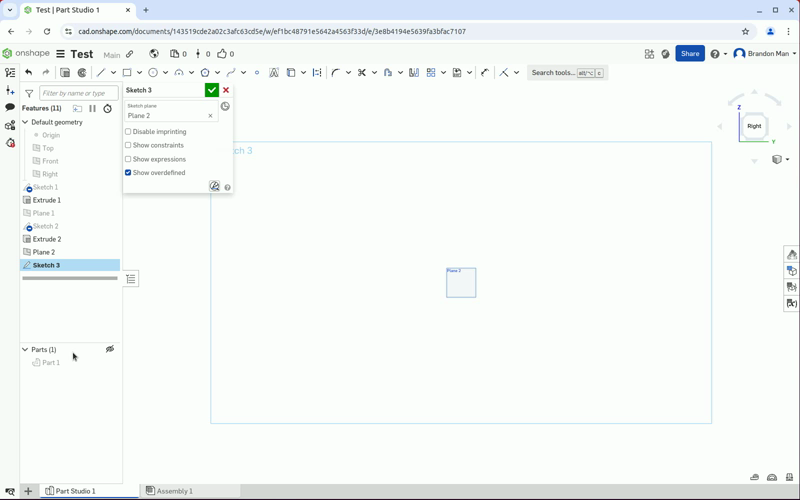
key_down(shift)
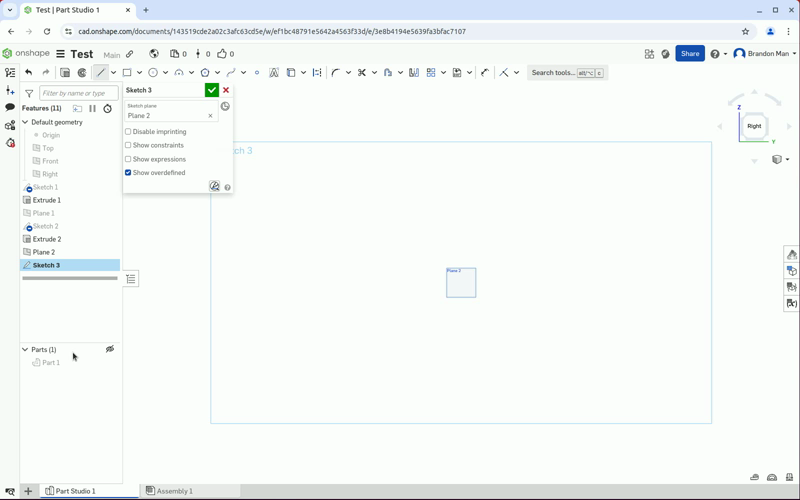
mouse_move(410, 262)
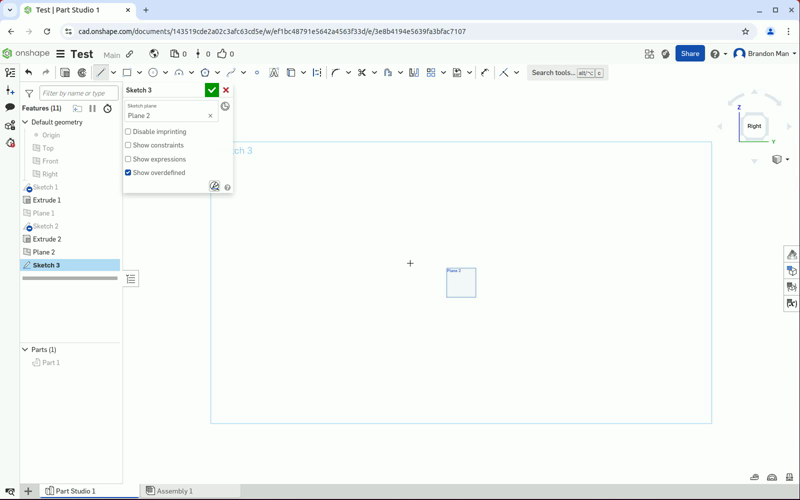
click(410, 262)
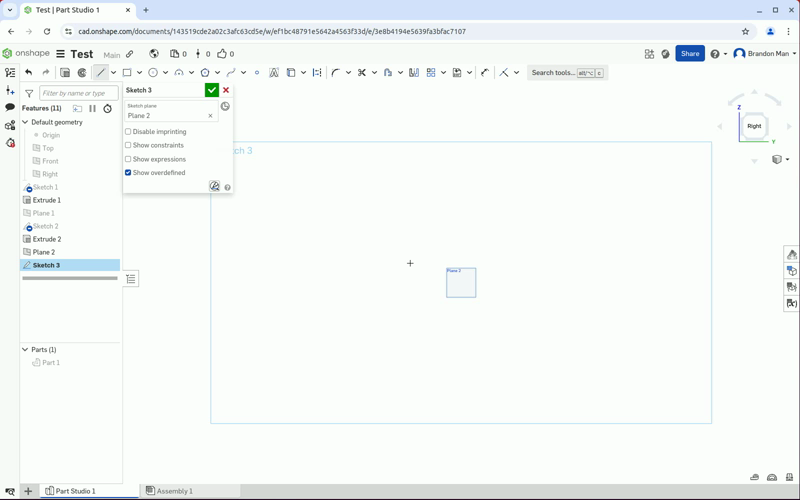
key_up(shift)
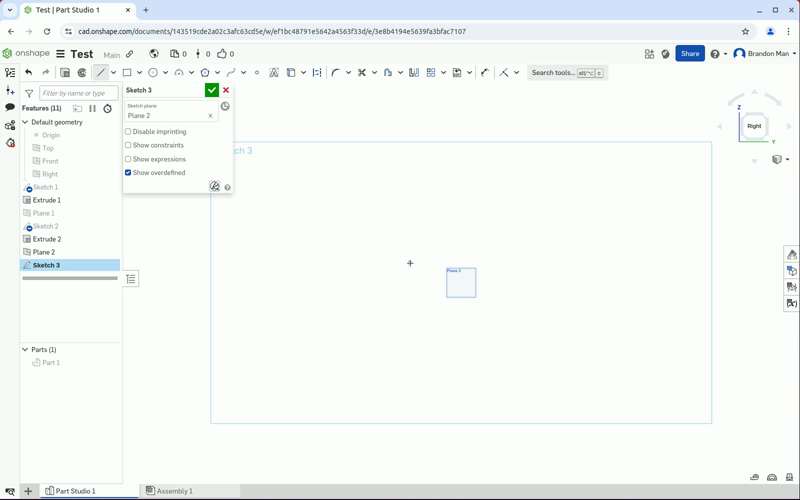
key_down(shift)
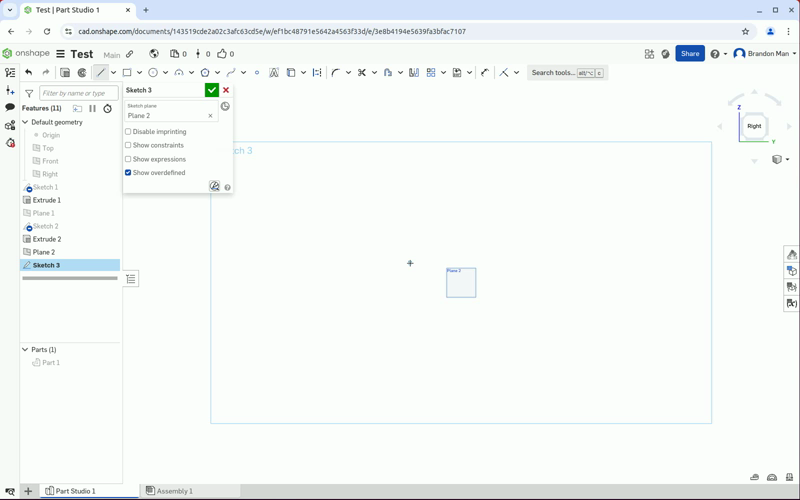
mouse_move(440, 262)
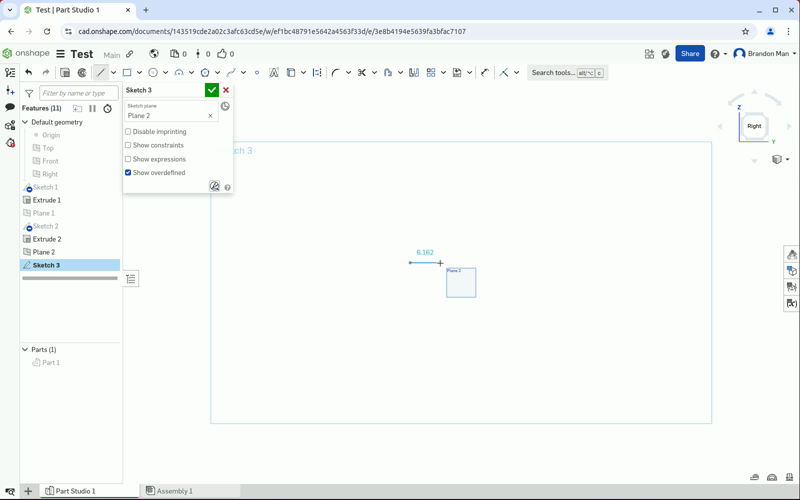
mouse_move(441, 262)
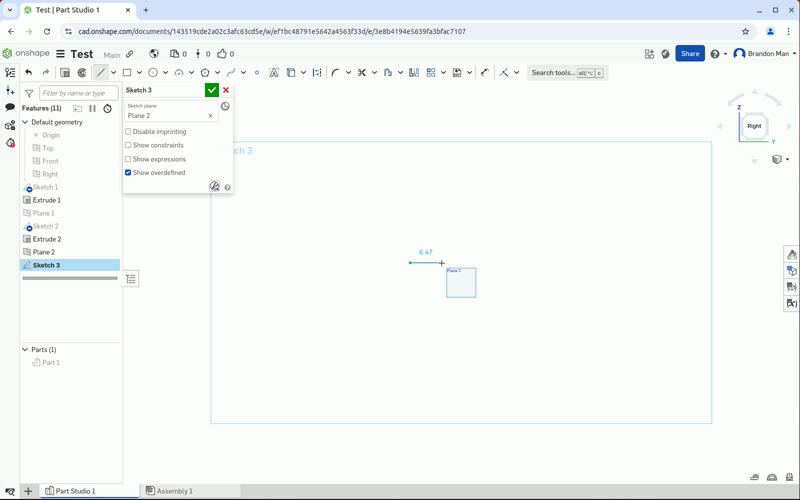
click(441, 262)
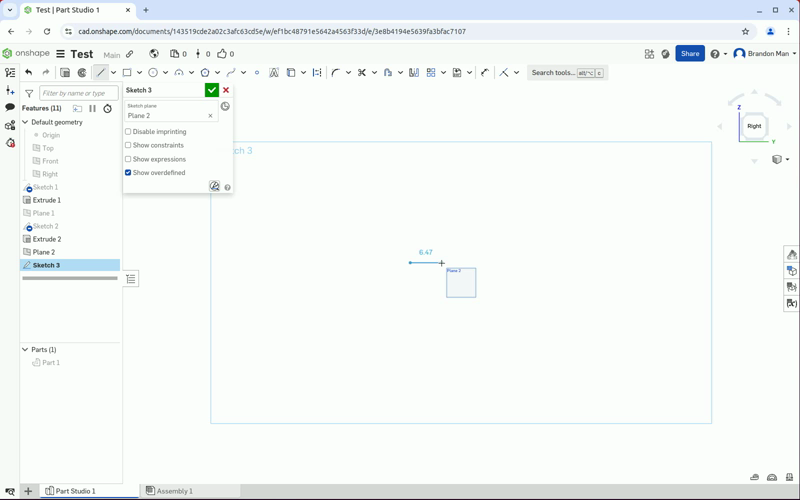
key_up(shift)
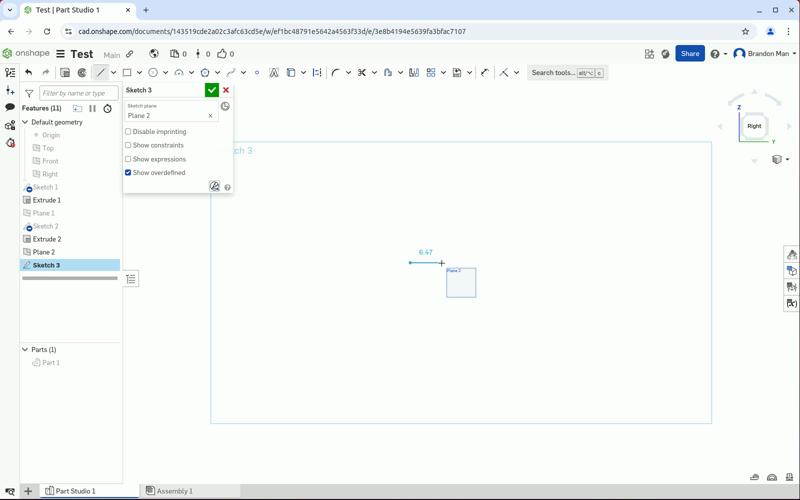
key_down(shift)
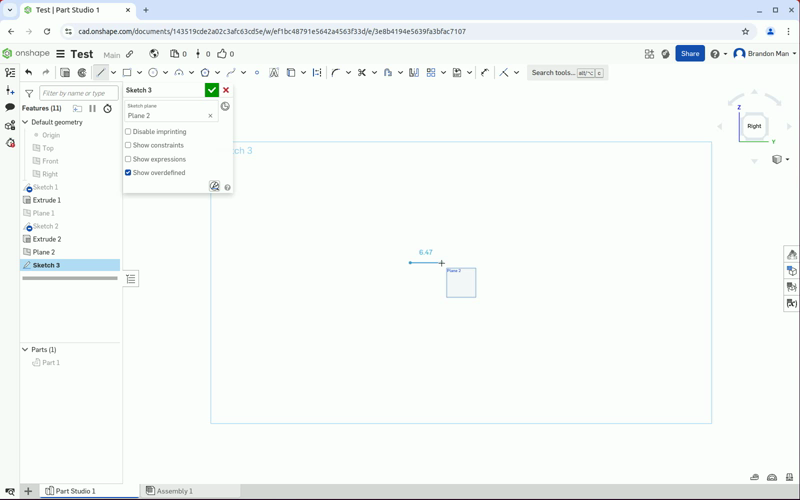
mouse_move(471, 262)
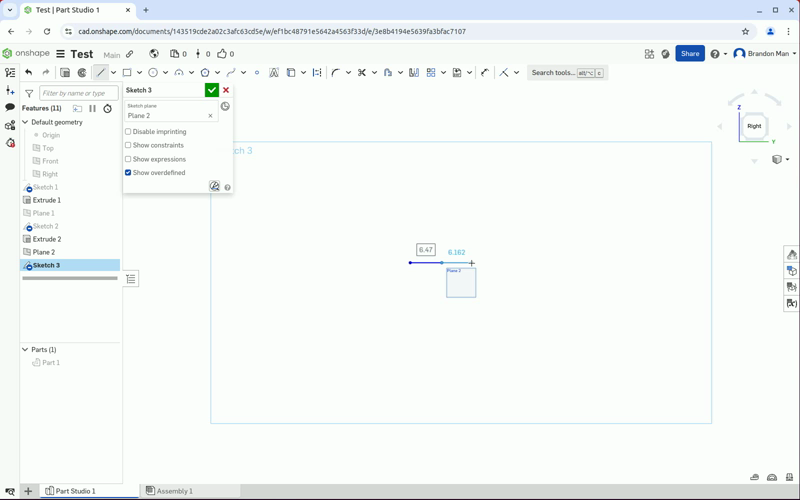
mouse_move(441, 231)
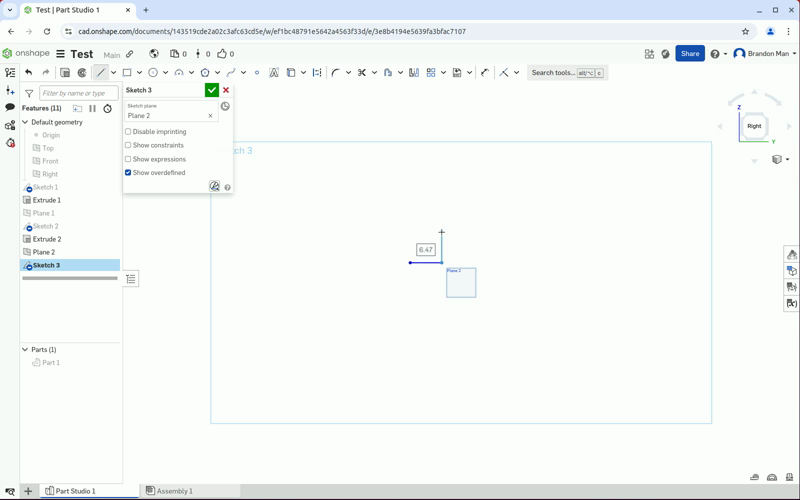
click(441, 231)
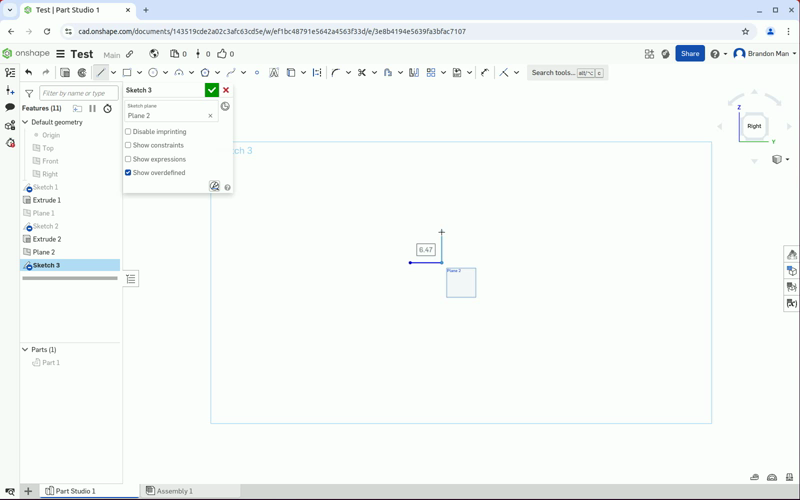
key_up(shift)
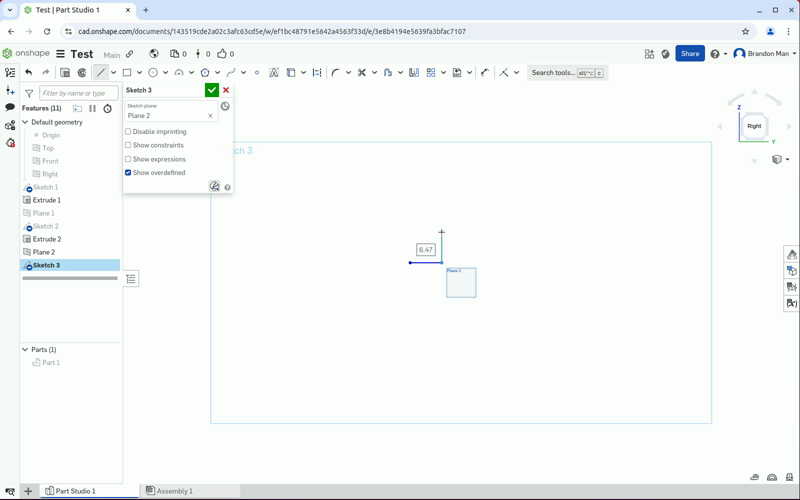
key_down(shift)
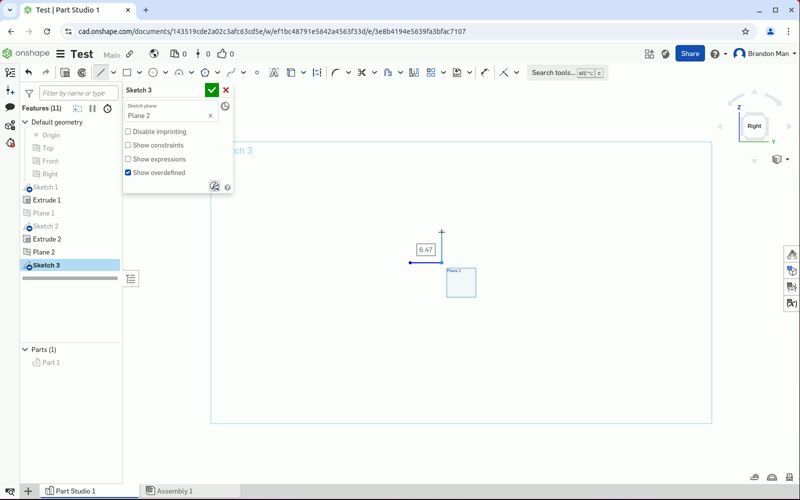
mouse_move(471, 231)
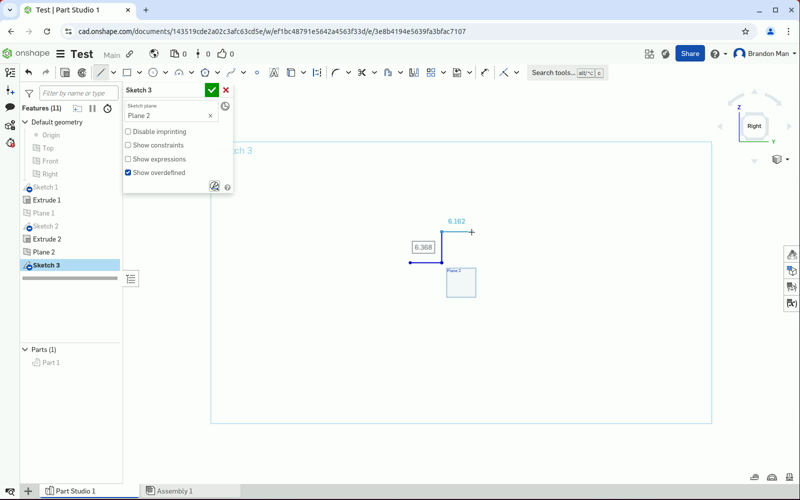
mouse_move(410, 231)
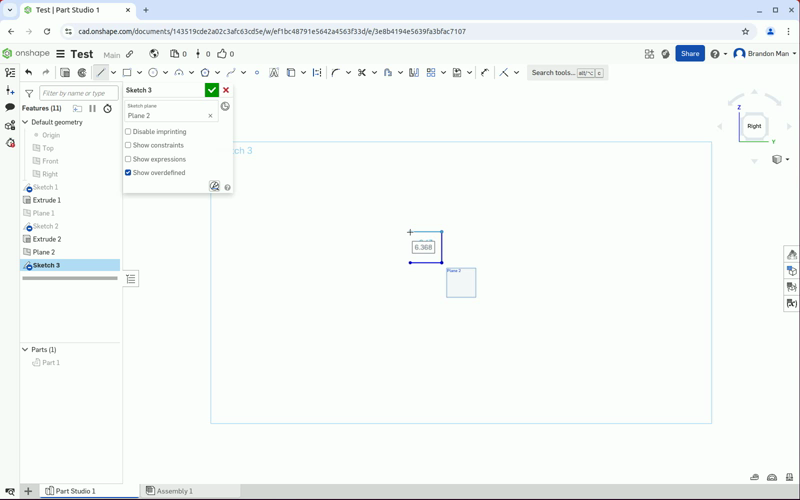
click(410, 231)
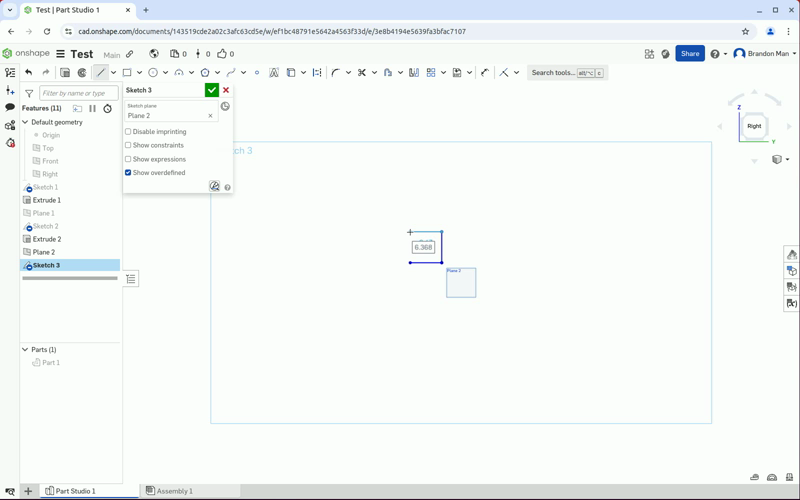
key_up(shift)
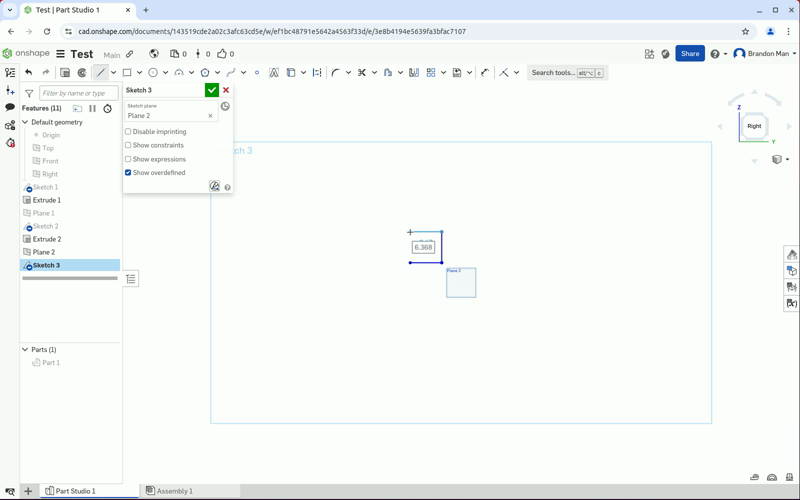
mouse_move(440, 231)
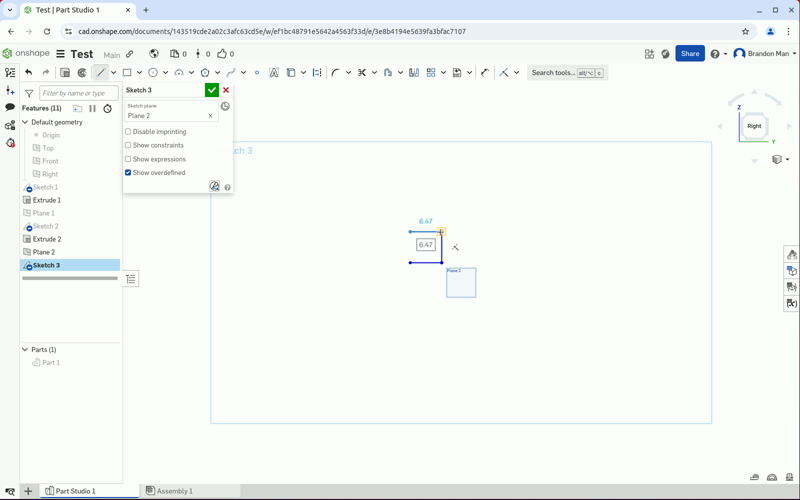
key_down(shift)
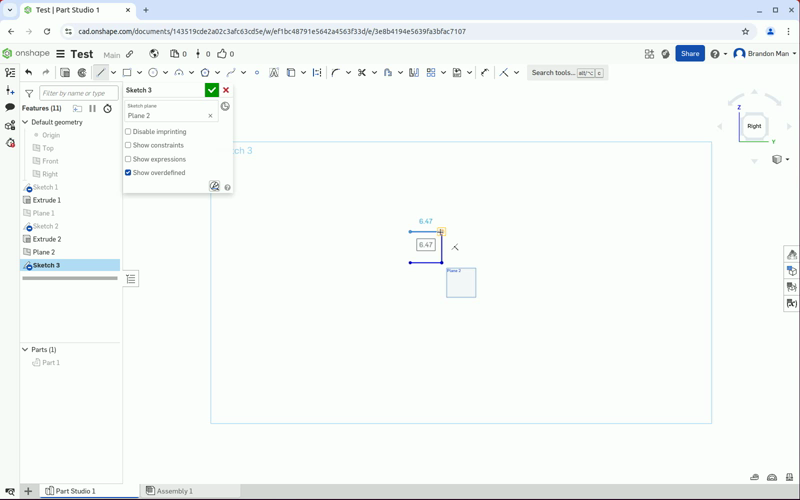
mouse_move(410, 262)
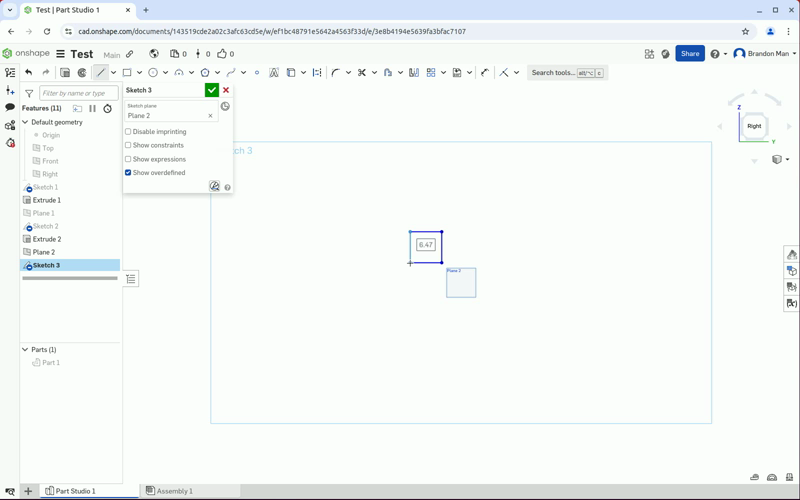
key_up(shift)
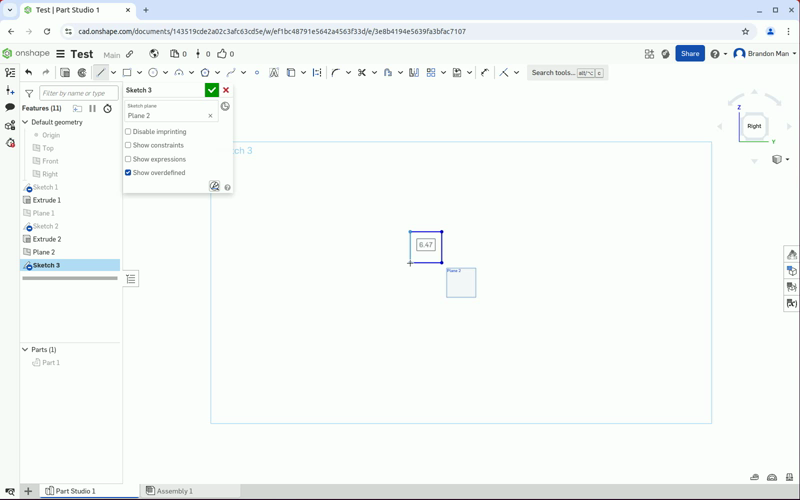
click(410, 262)
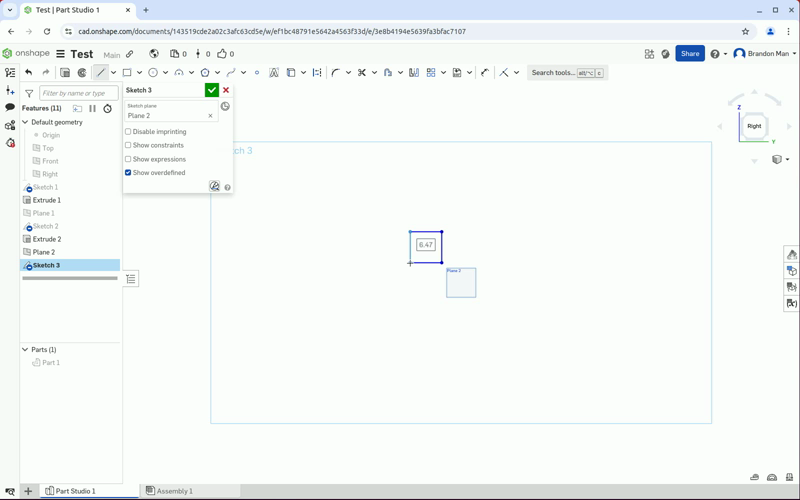
key(esc)
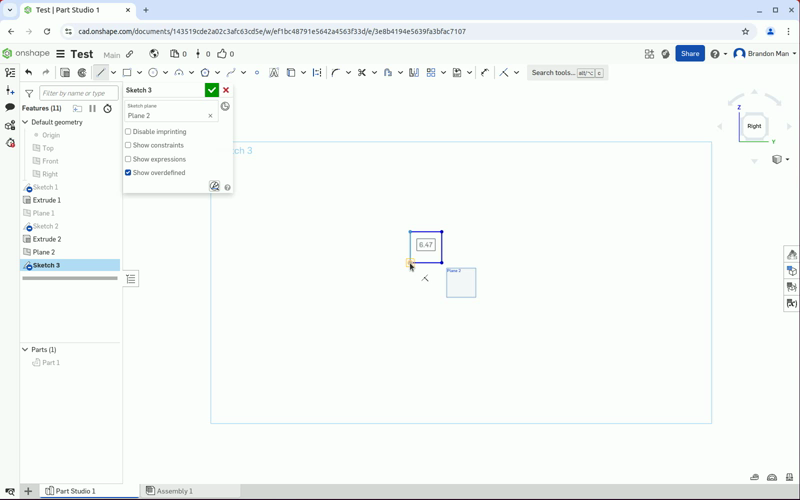
mouse_move(415, 233)
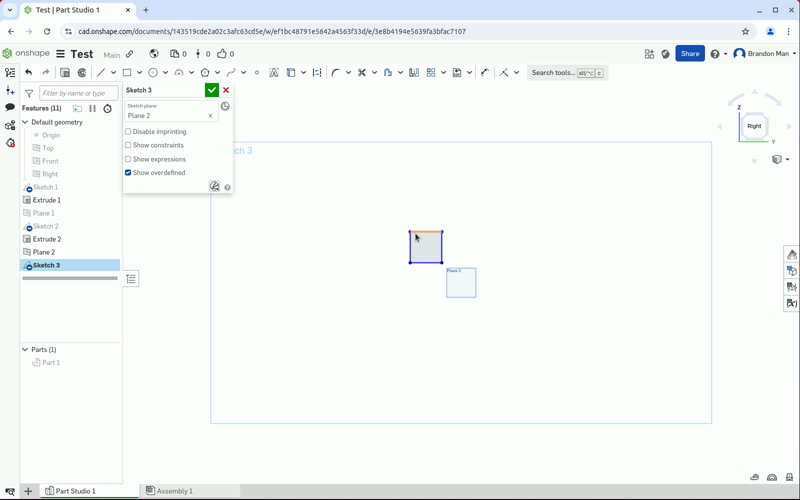
scroll(6)
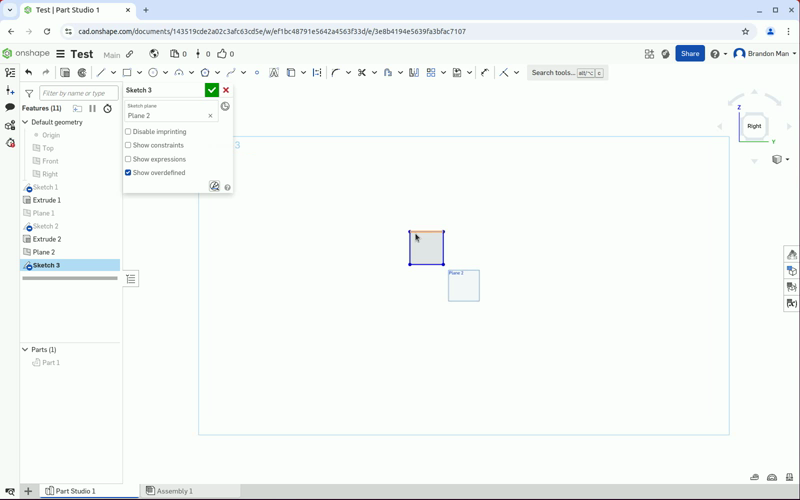
scroll(6)
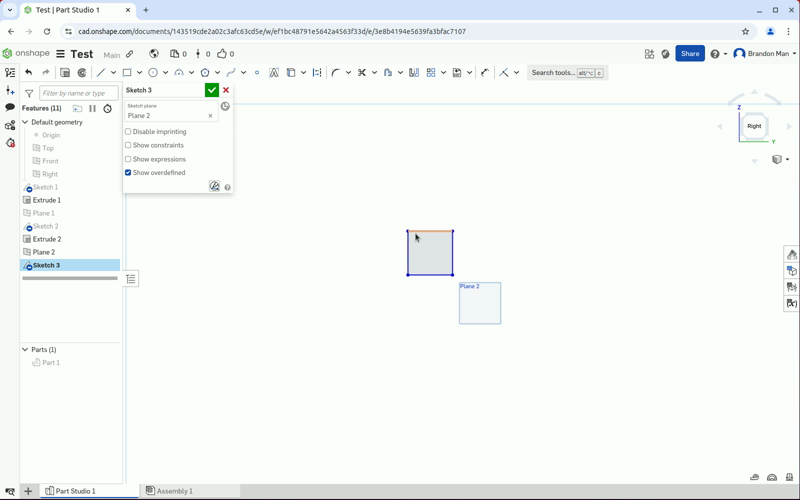
scroll(6)
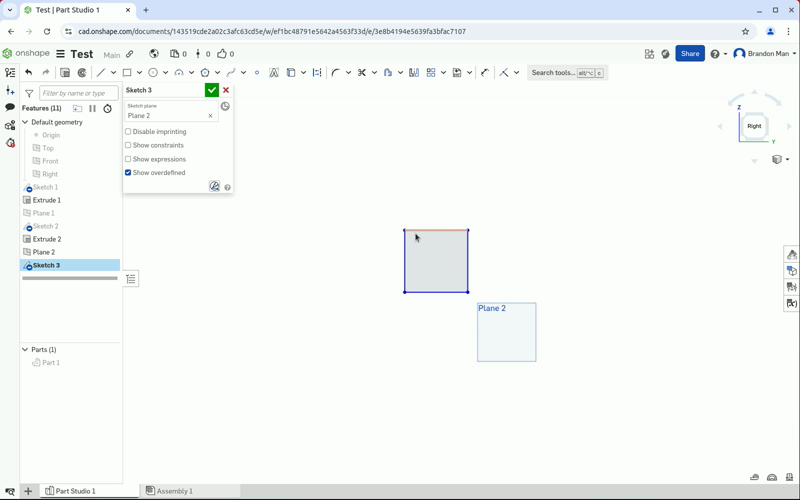
scroll(6)
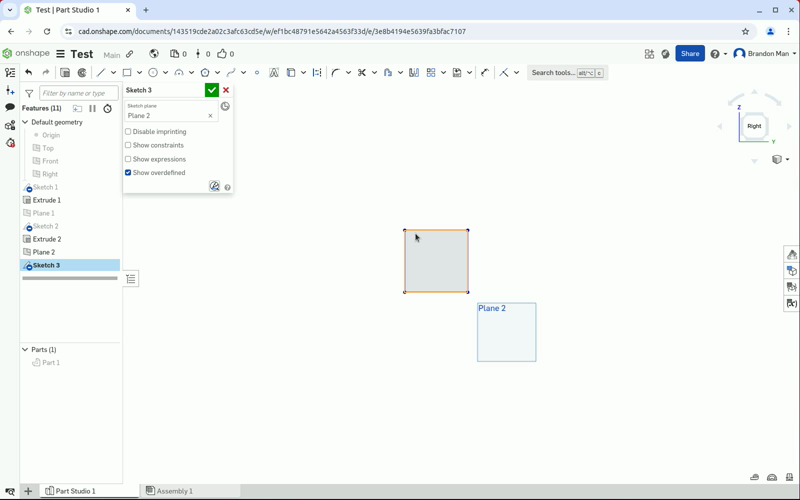
scroll(6)
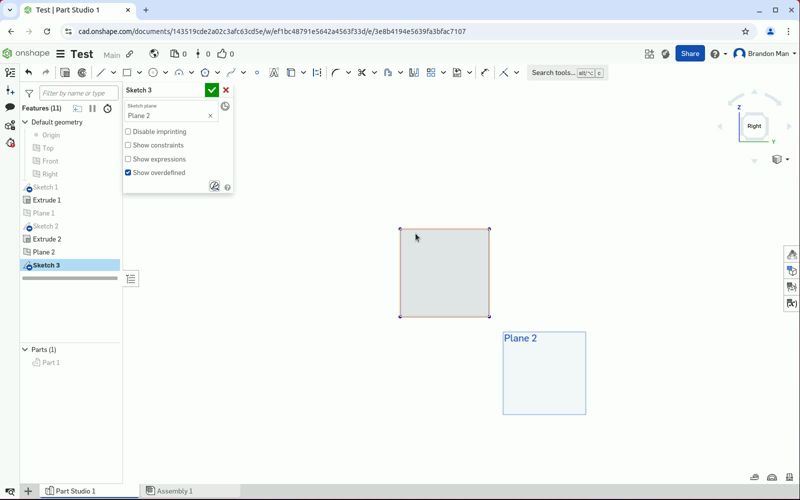
scroll(6)
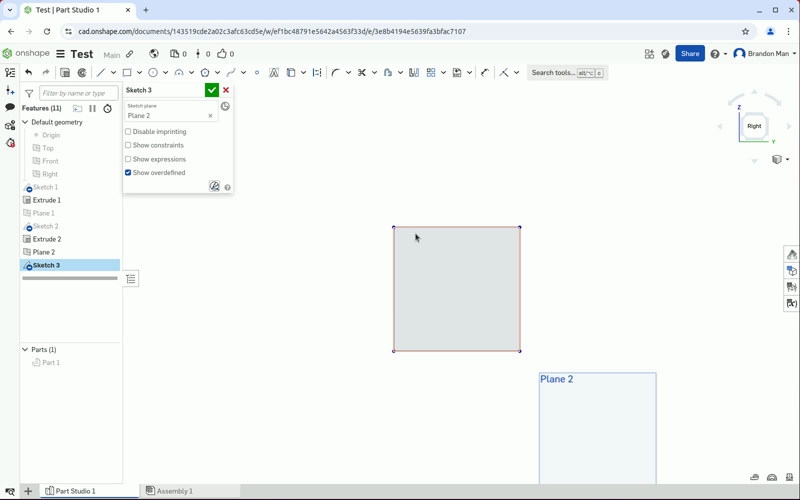
scroll(6)
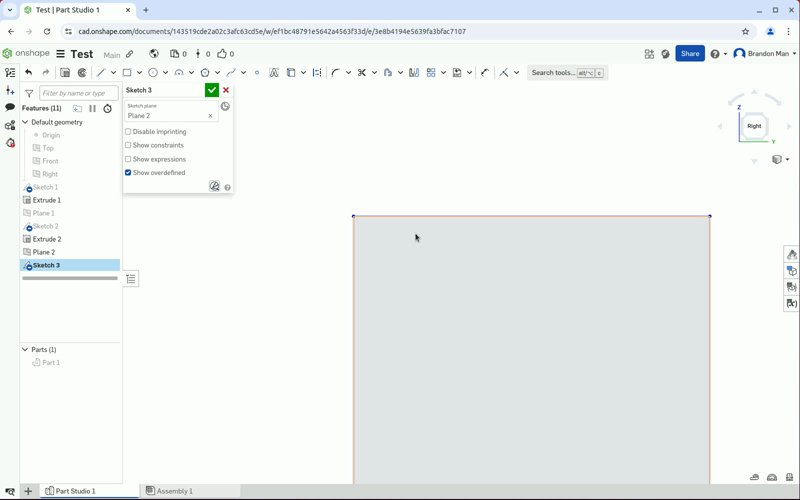
click(415, 233)
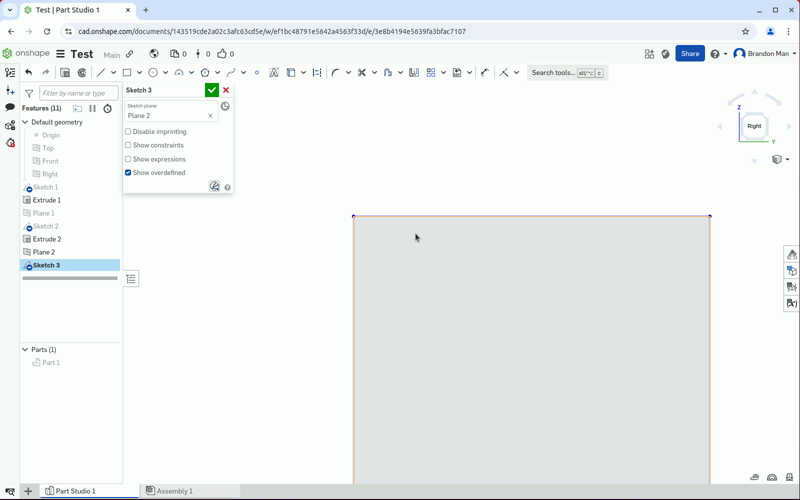
scroll(-6)
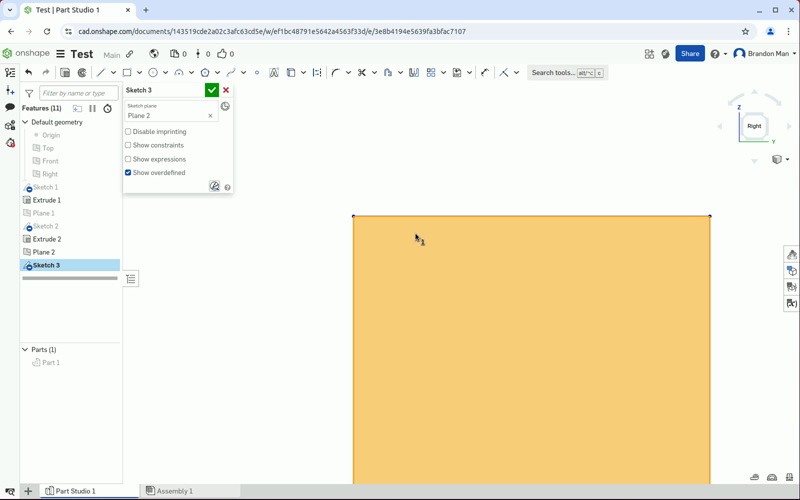
scroll(-6)
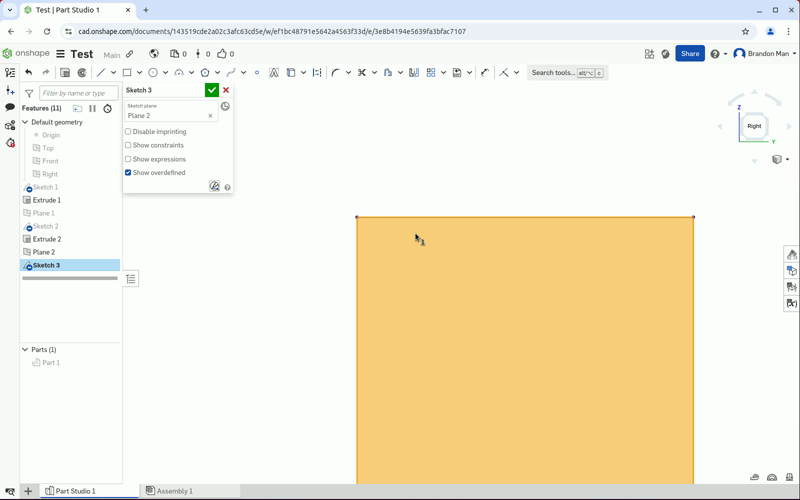
scroll(-6)
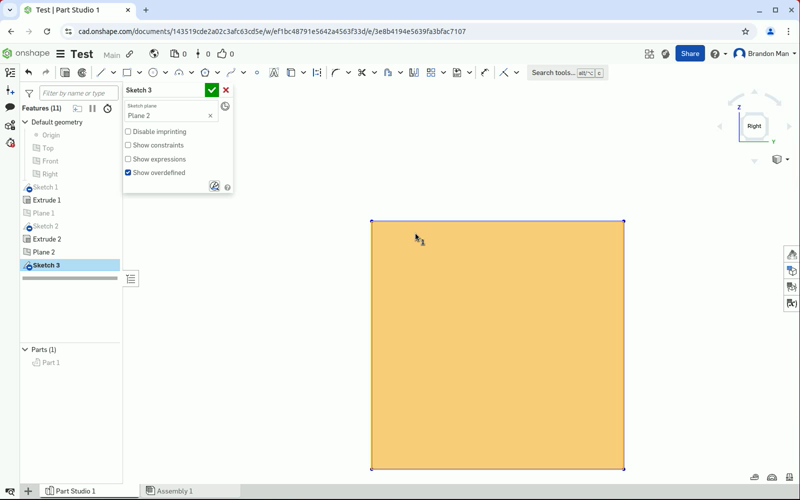
scroll(-6)
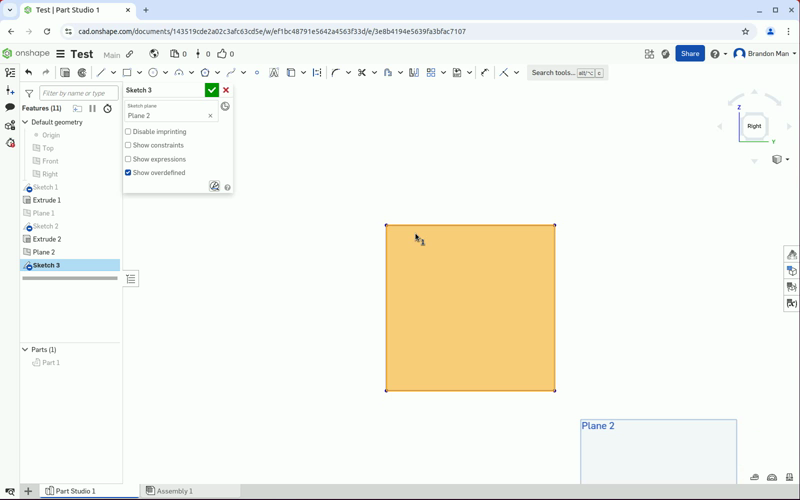
scroll(-6)
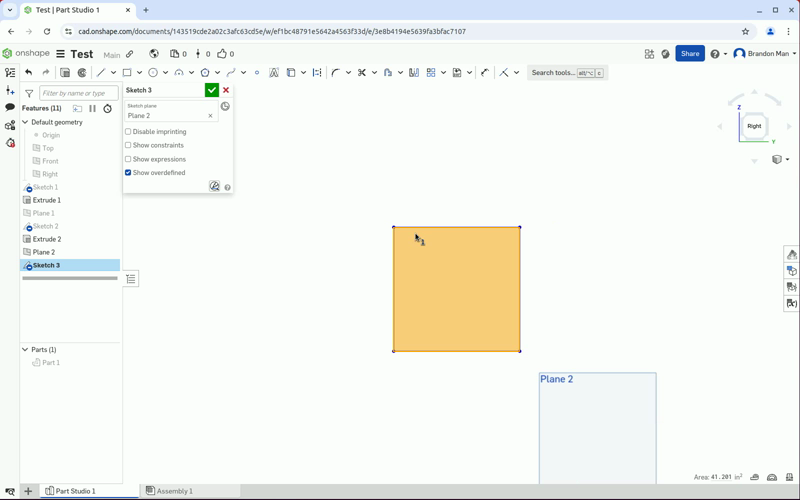
scroll(-6)
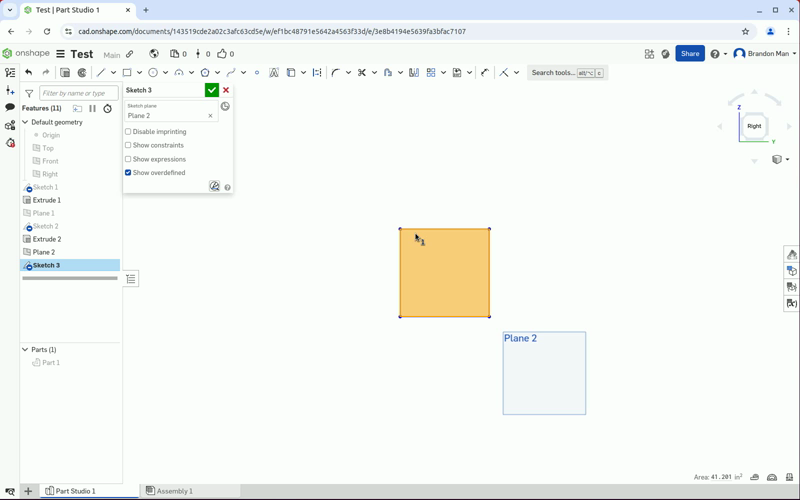
scroll(-6)
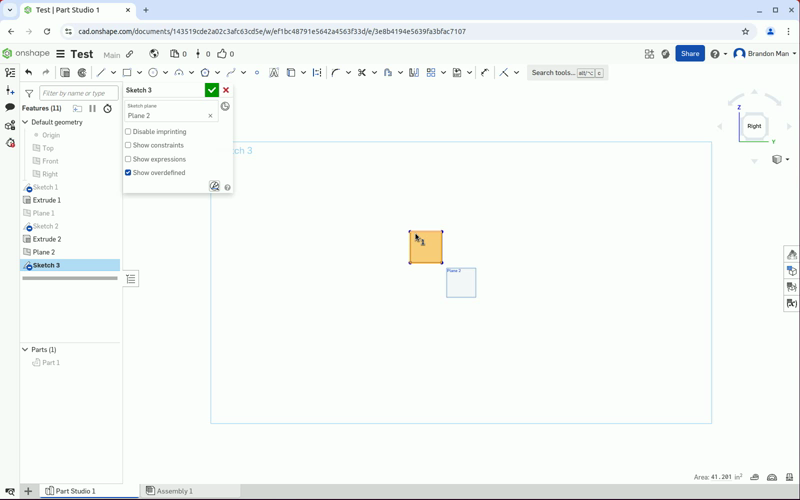
mouse_move(73, 352)
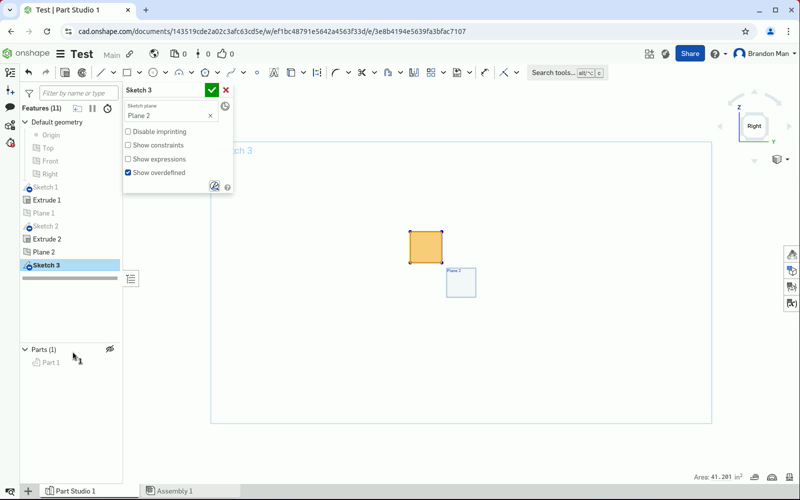
key(shift+y)
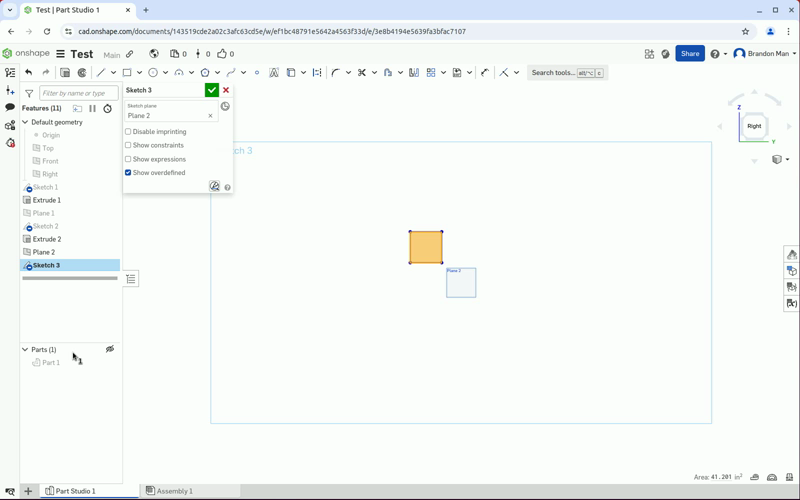
key(shift+e)
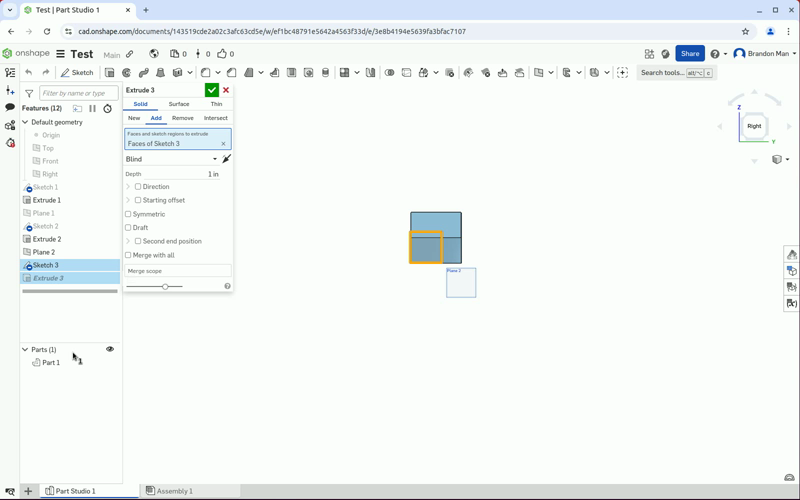
mouse_move(143, 106)
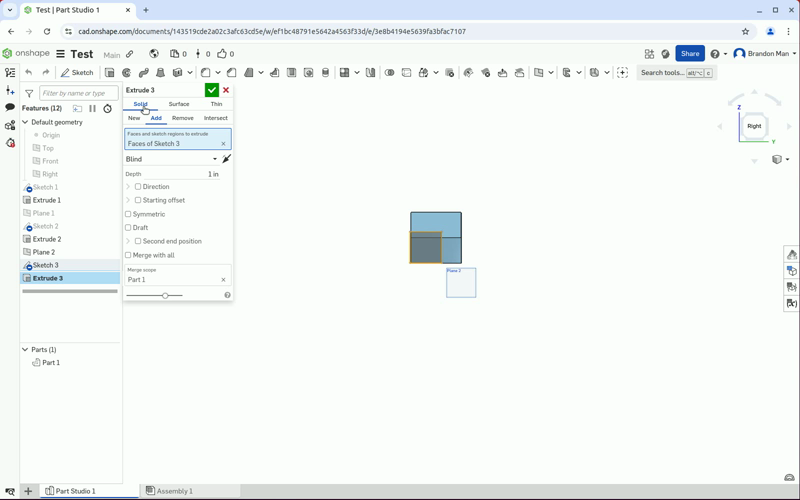
click(143, 106)
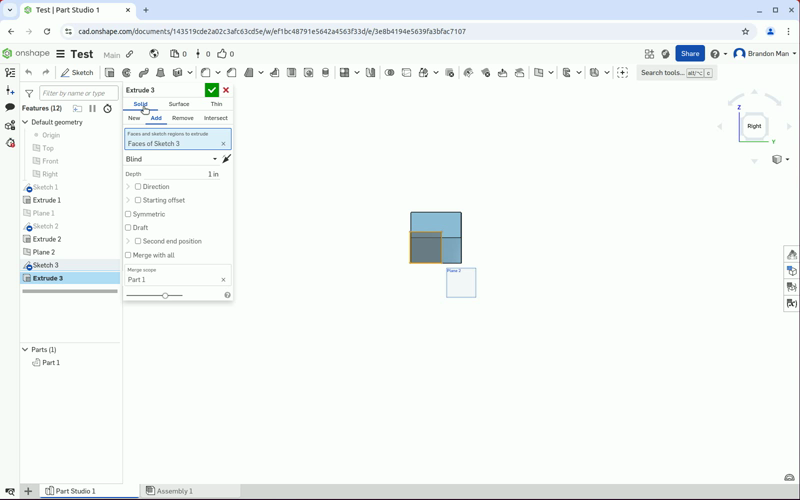
mouse_move(186, 120)
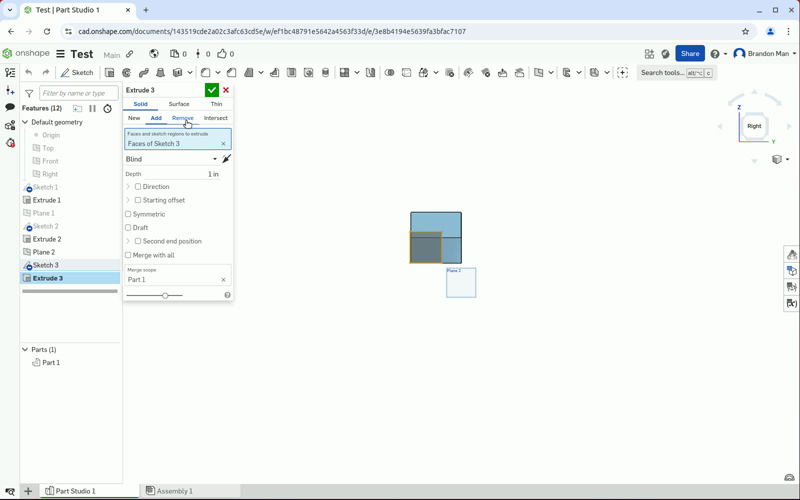
click(186, 120)
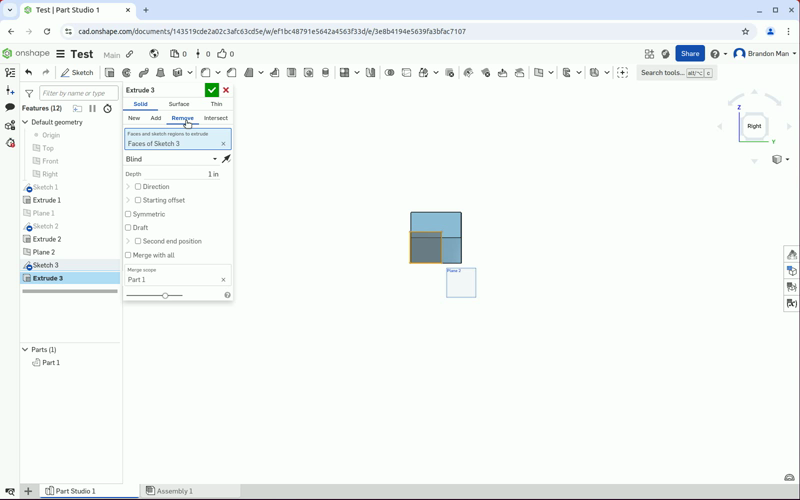
key(tab, 4)
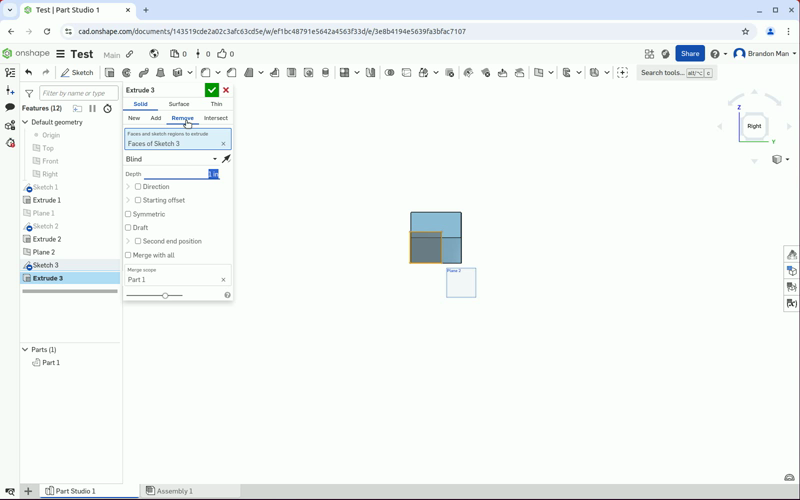
text(16.609)
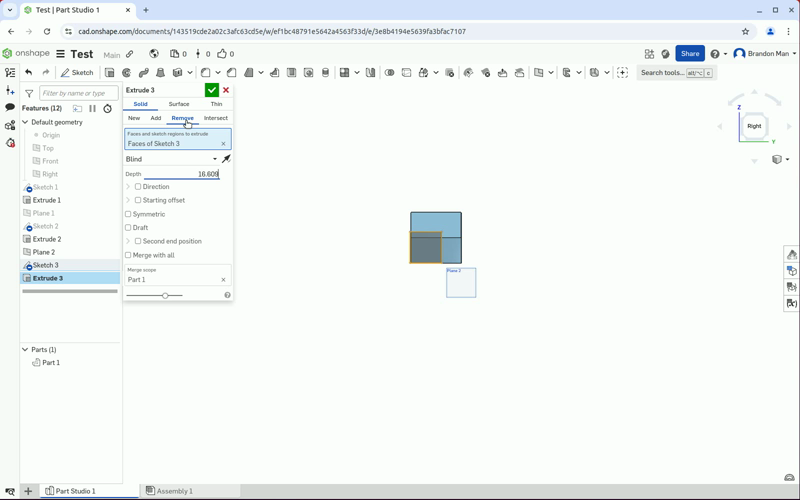
key(tab, 6)
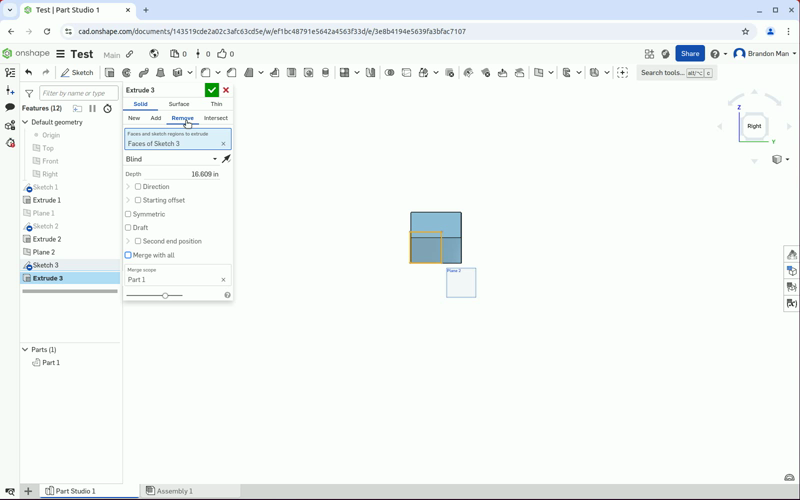
key(space)
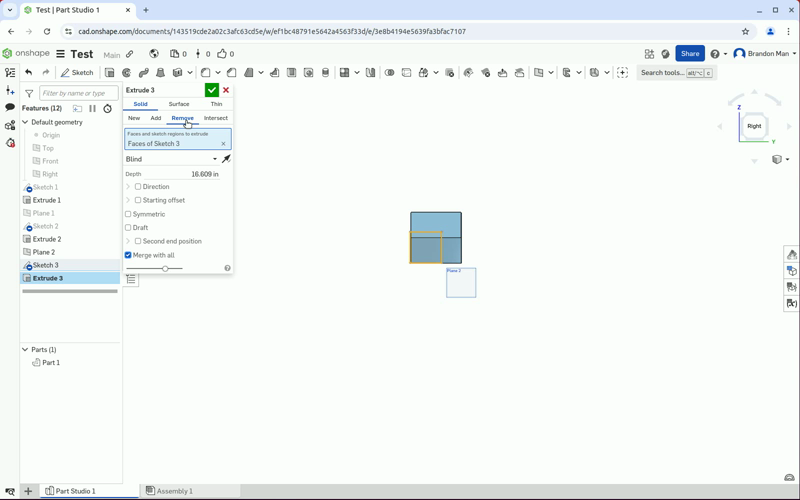
key(enter)
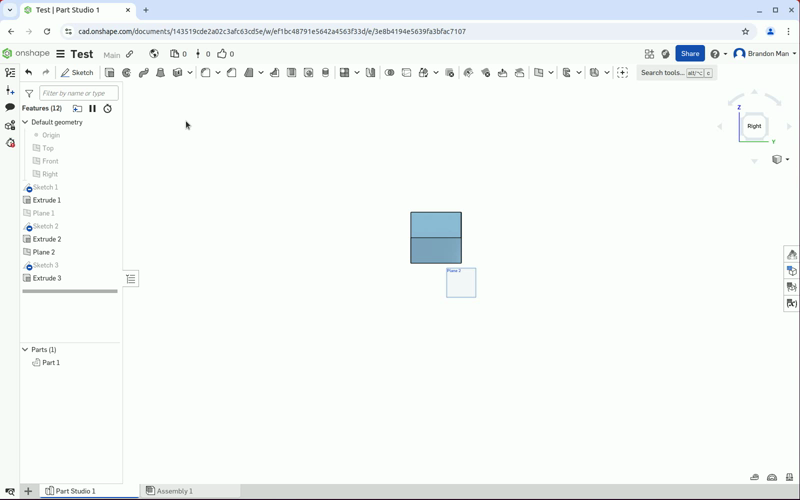
key(shift+h)
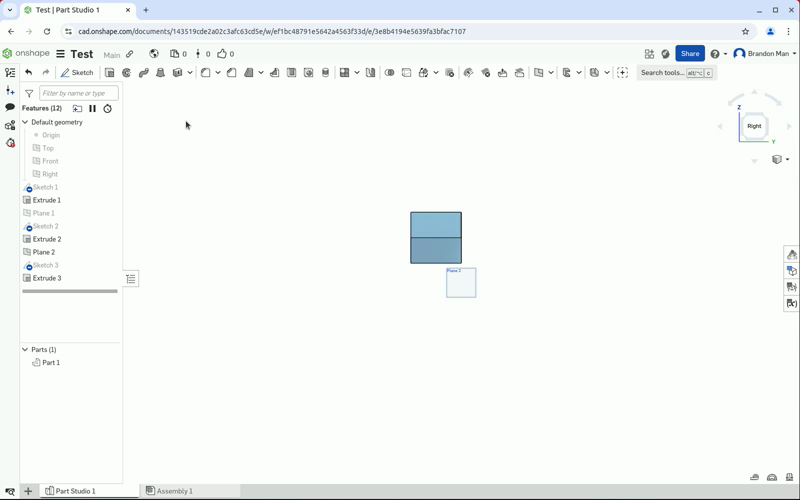
key(shift+h)
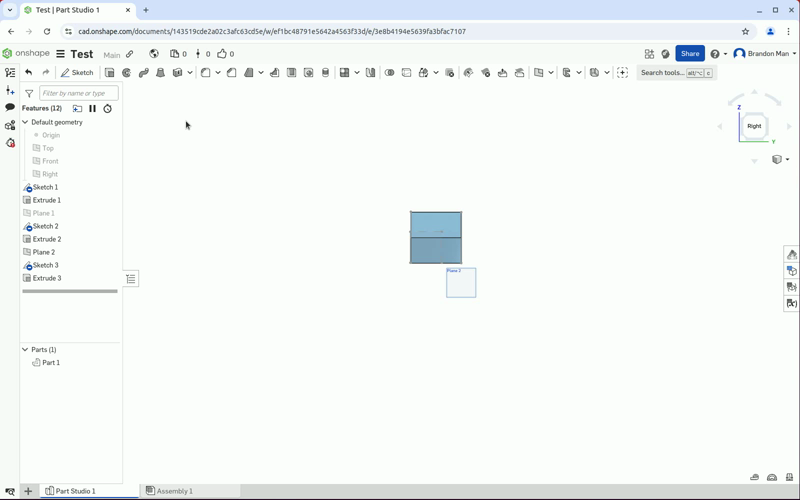
key(shift+7)
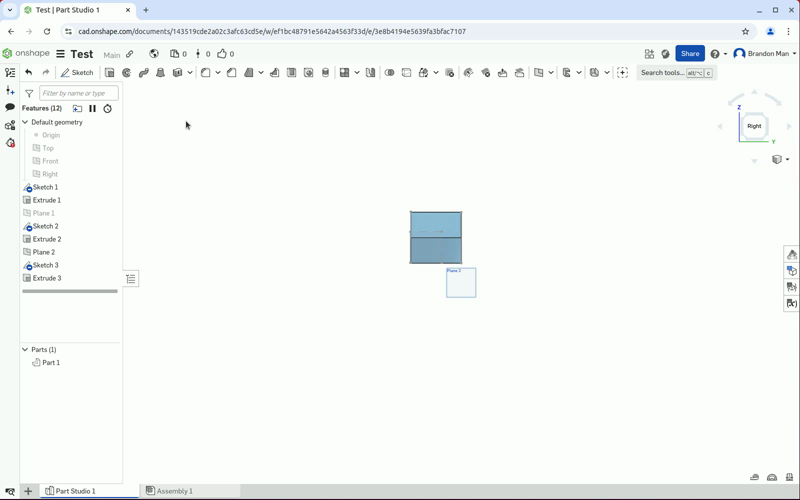
key(right, 2)
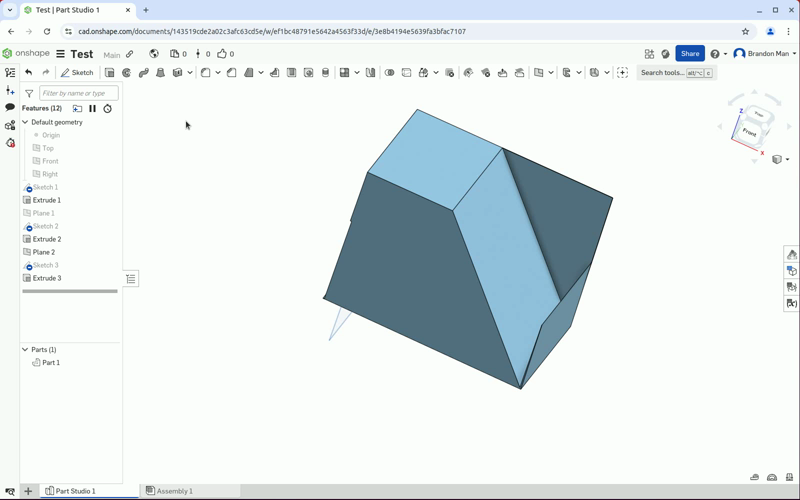
key(down, 2)
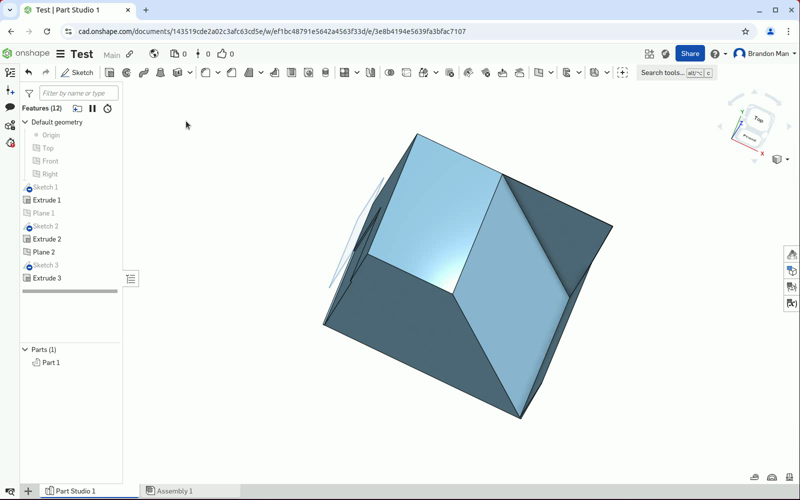
key(up, 2)
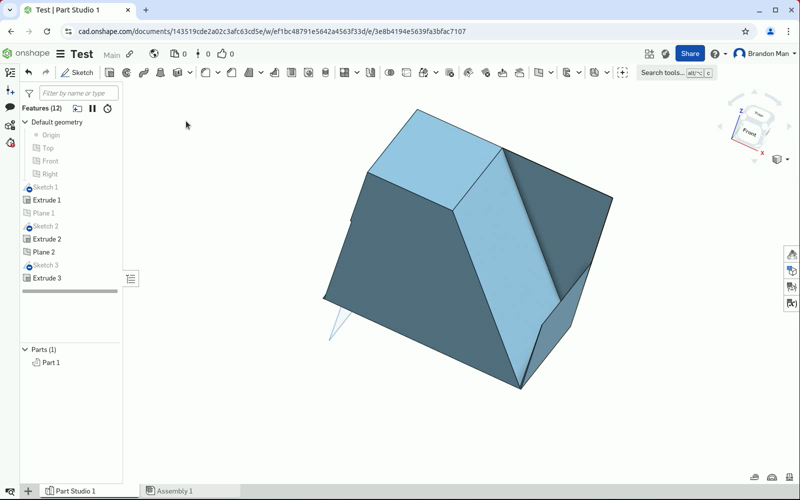
key(left, 2)
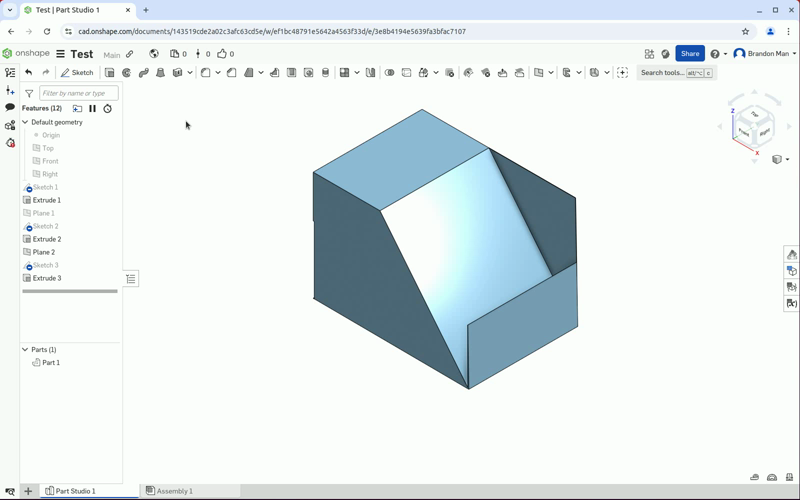
mouse_move(73, 189)
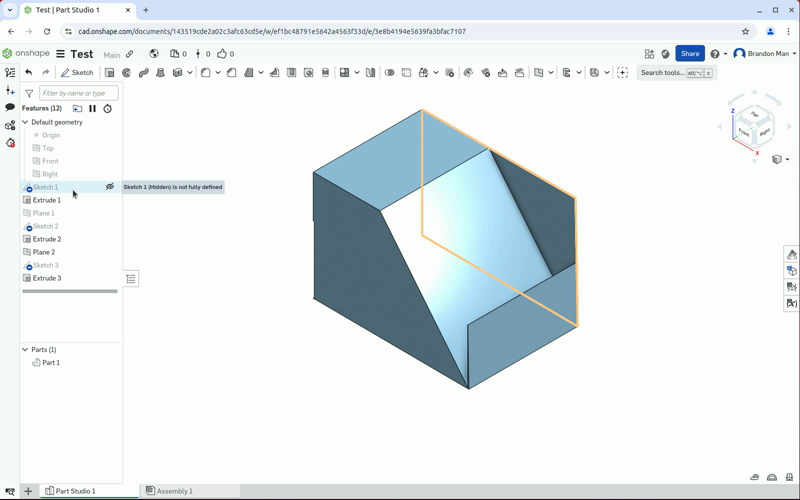
click(73, 189)